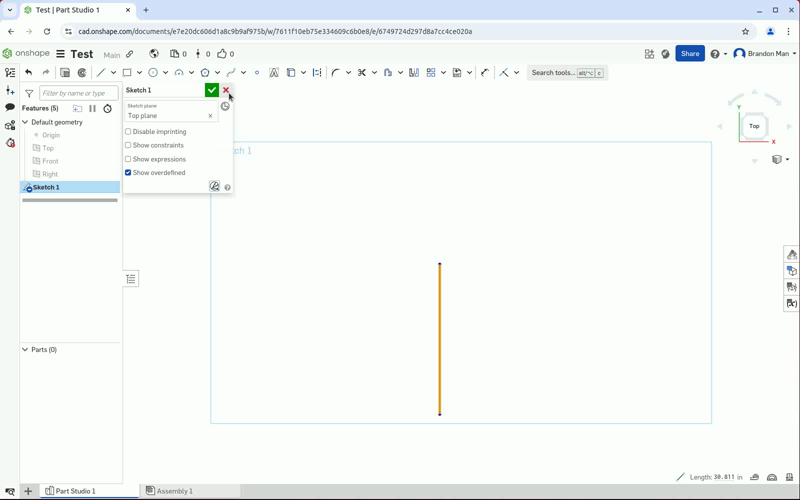
key(shift+h)
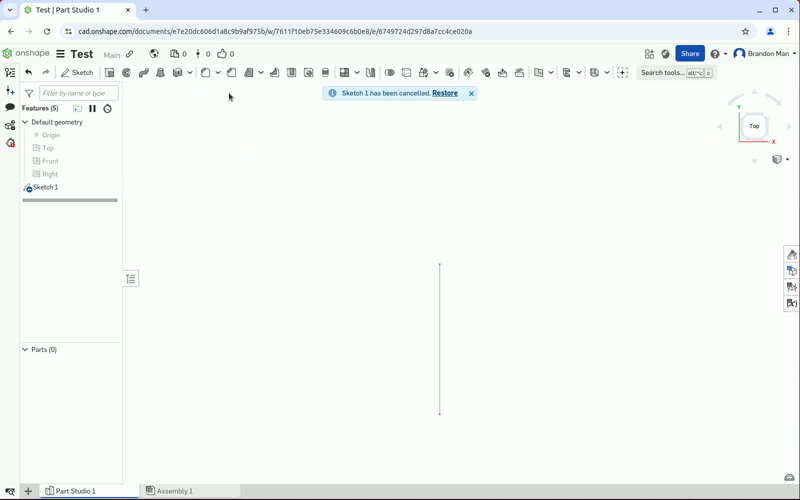
key(shift+s)
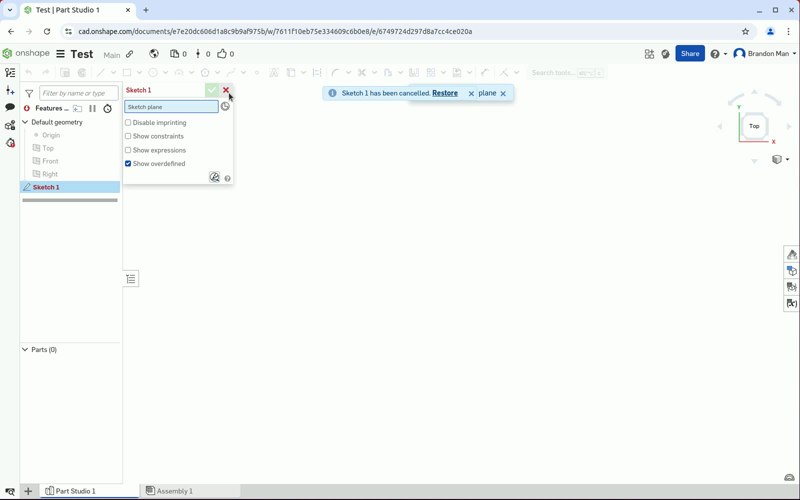
mouse_move(73, 150)
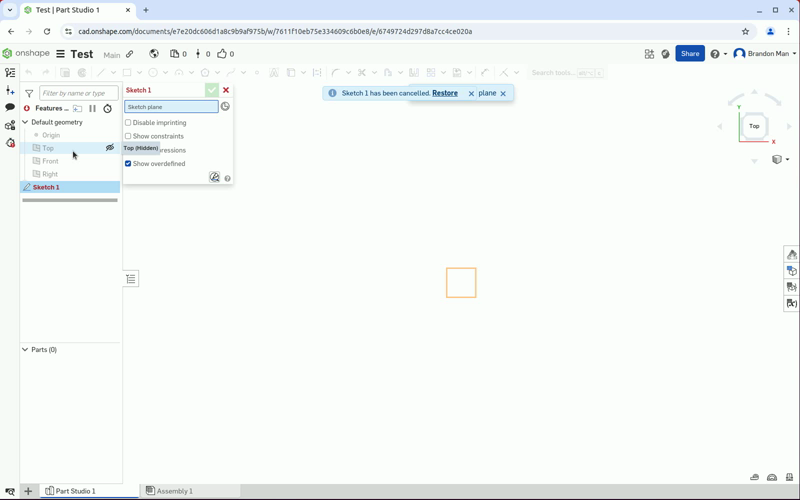
click(73, 150)
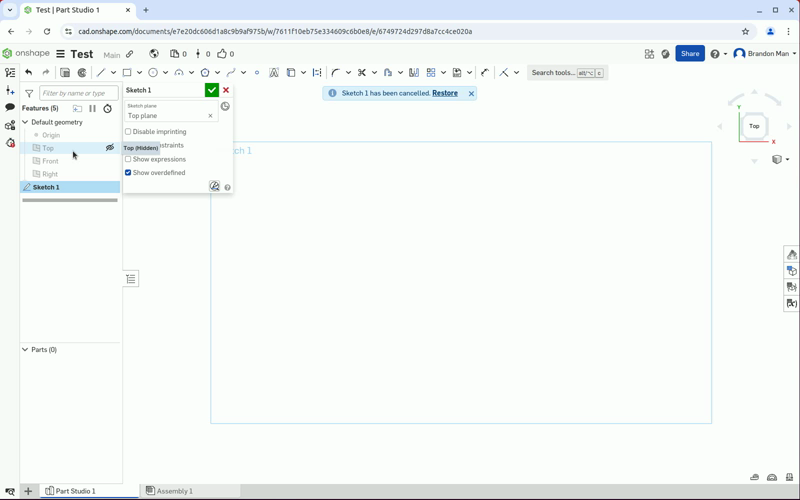
mouse_move(73, 352)
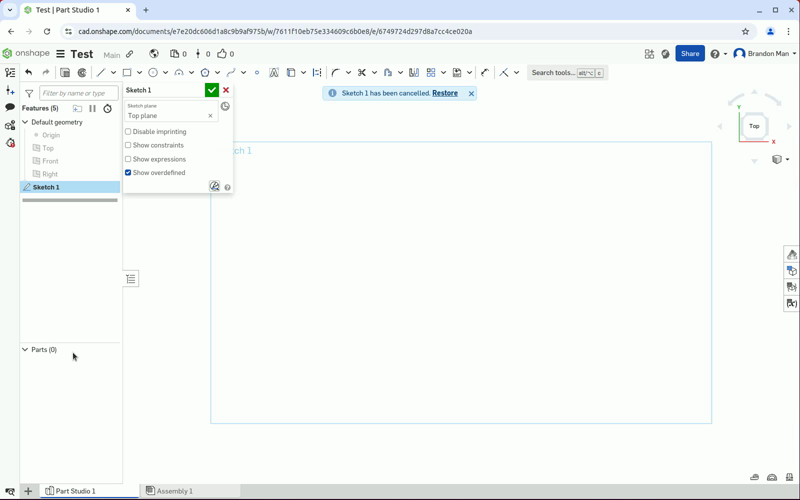
key(y)
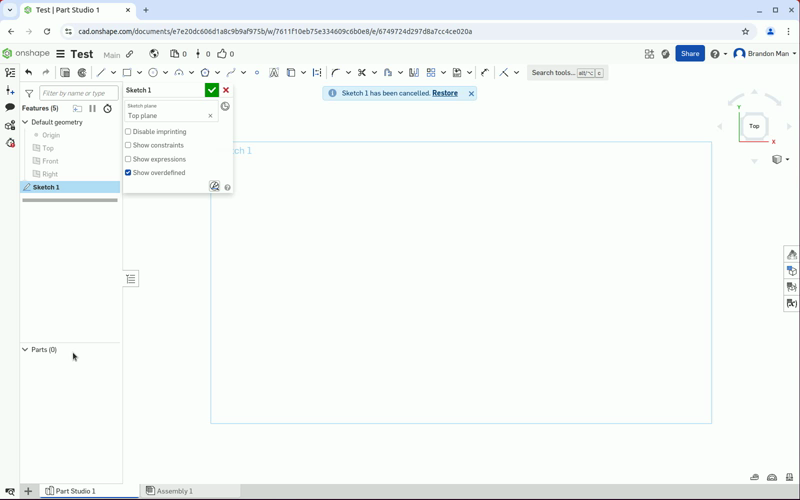
key(l)
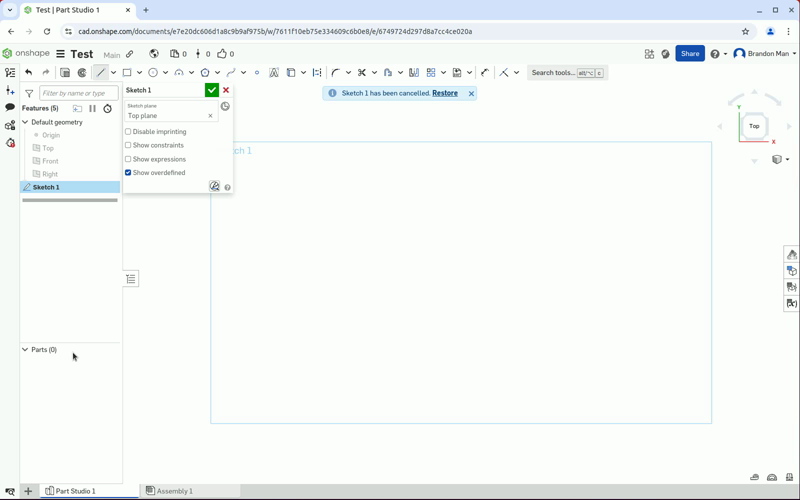
key_down(shift)
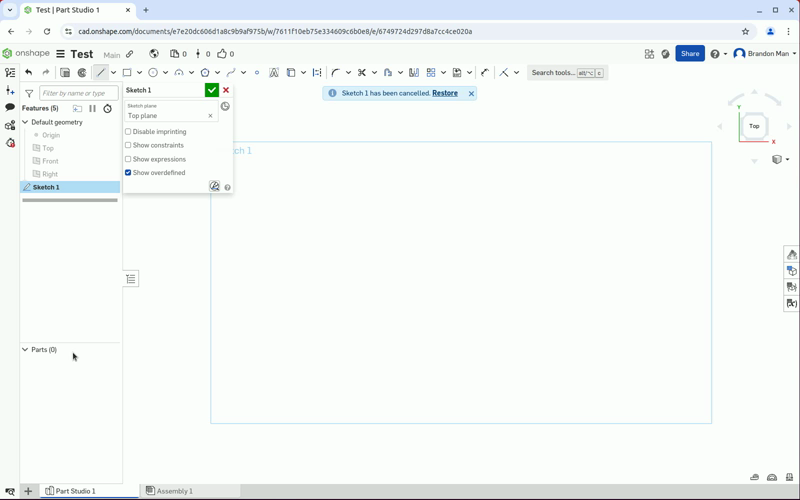
mouse_move(348, 330)
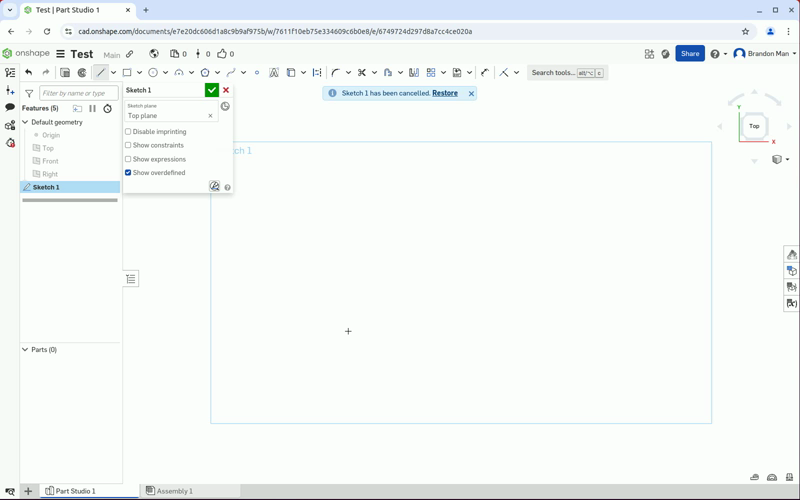
click(348, 330)
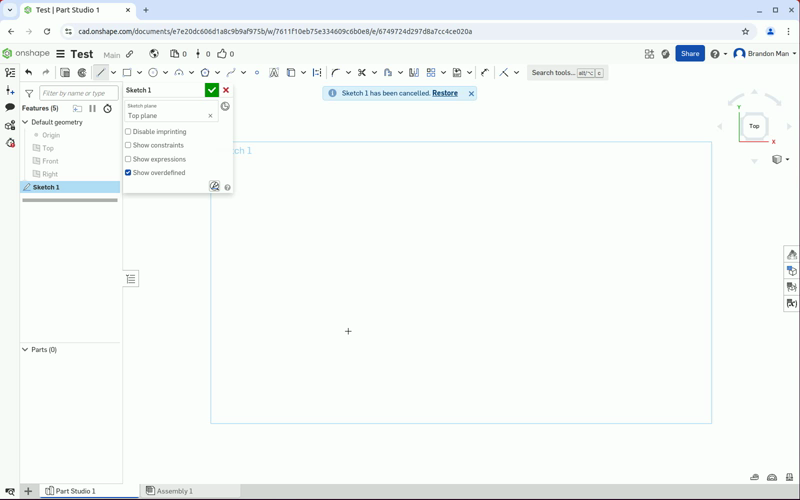
key_up(shift)
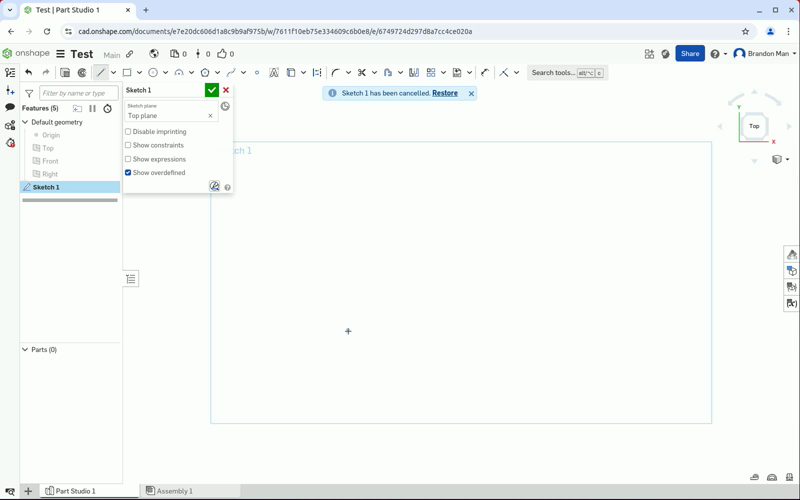
key_down(shift)
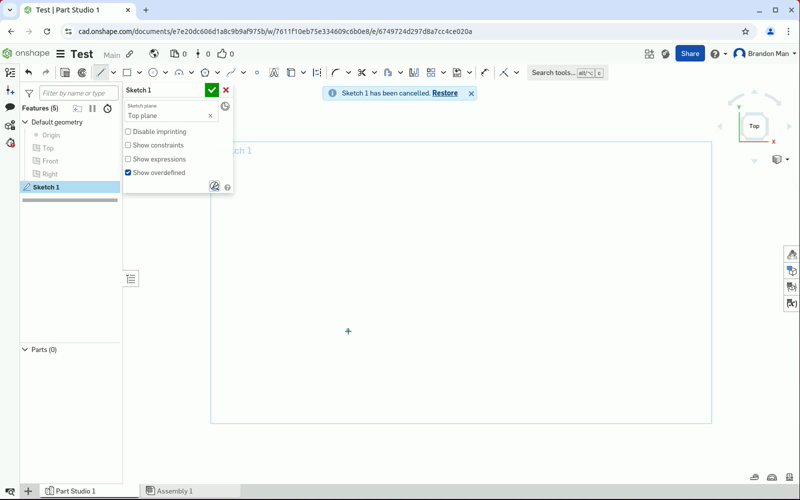
mouse_move(572, 330)
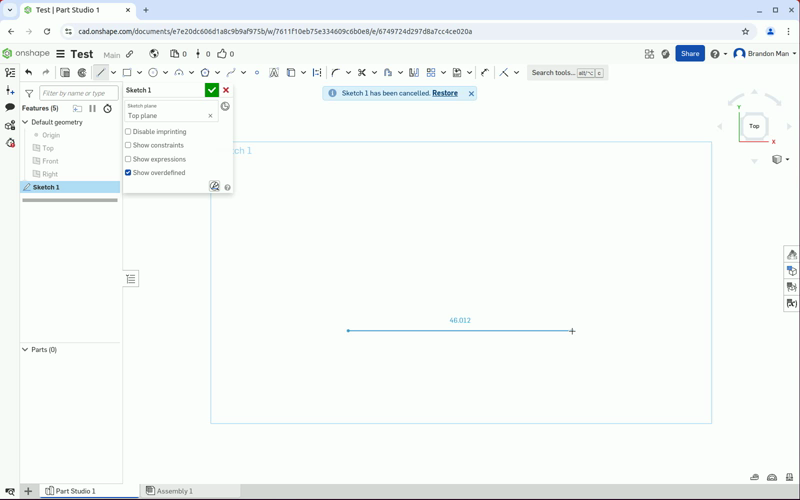
click(572, 330)
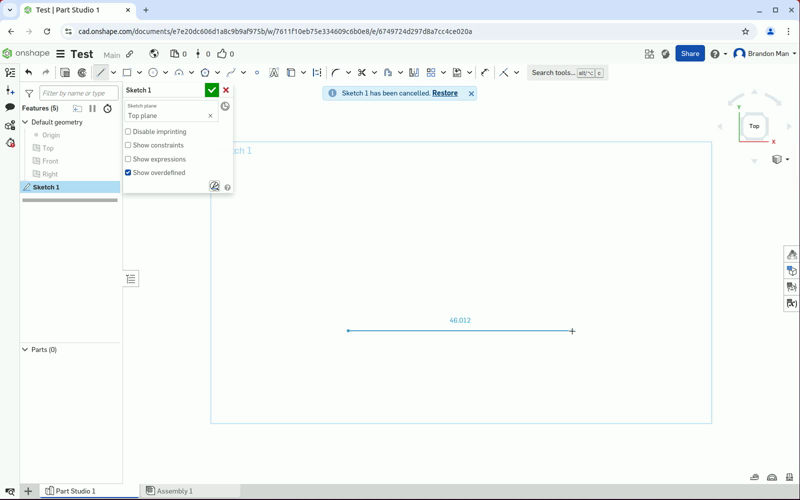
key_up(shift)
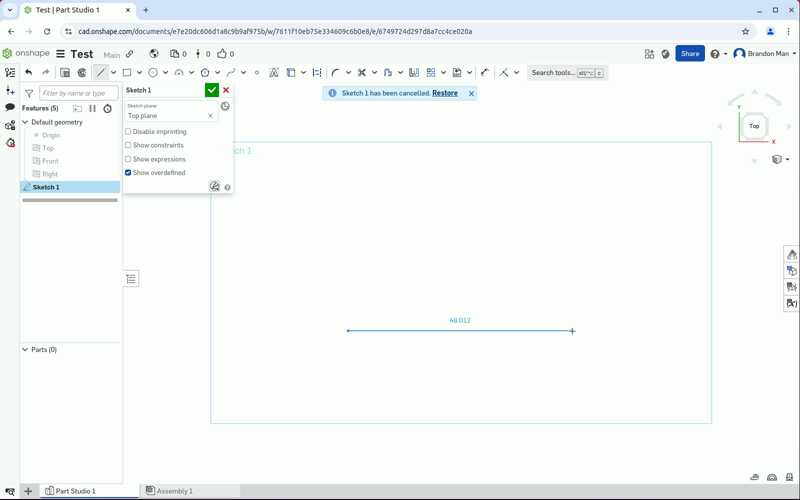
key_down(shift)
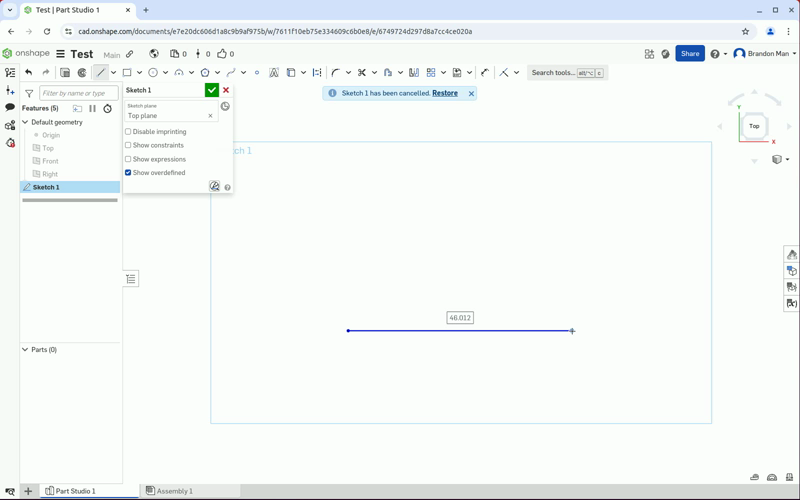
mouse_move(572, 234)
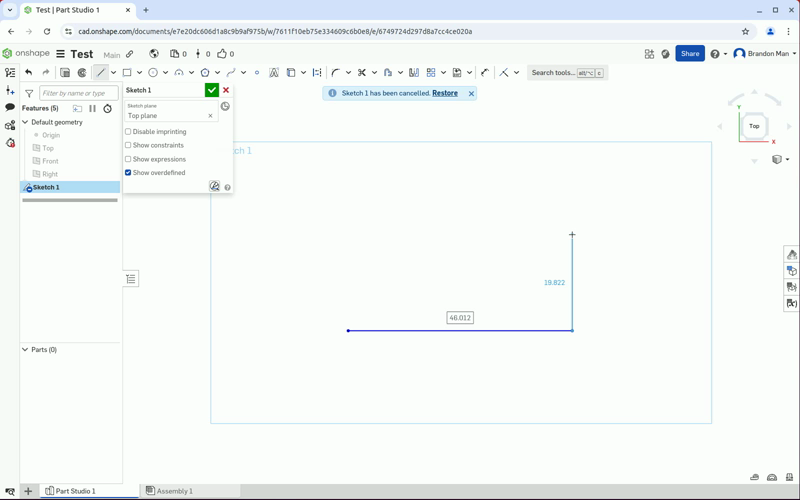
click(572, 234)
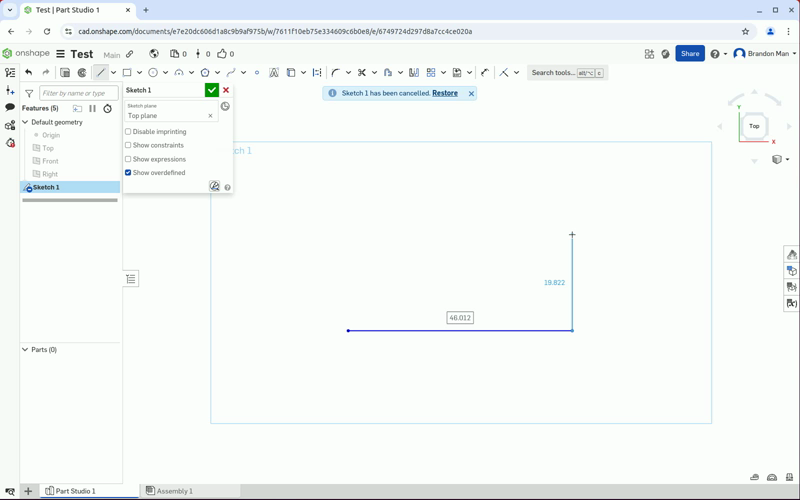
key_up(shift)
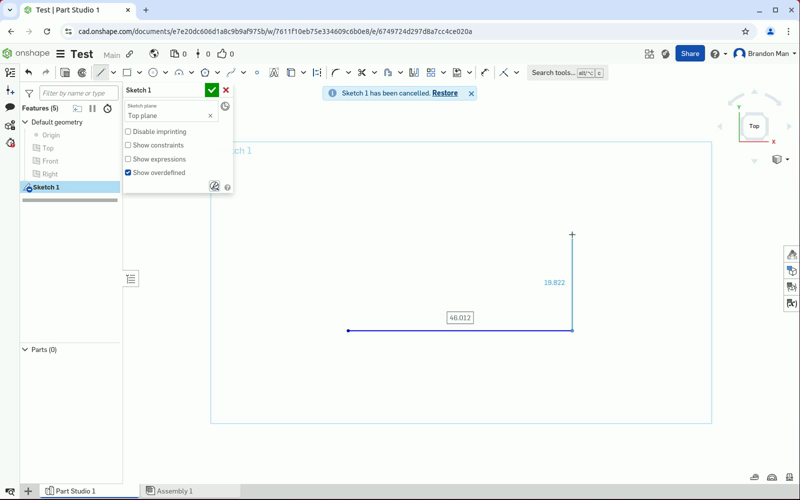
key_down(shift)
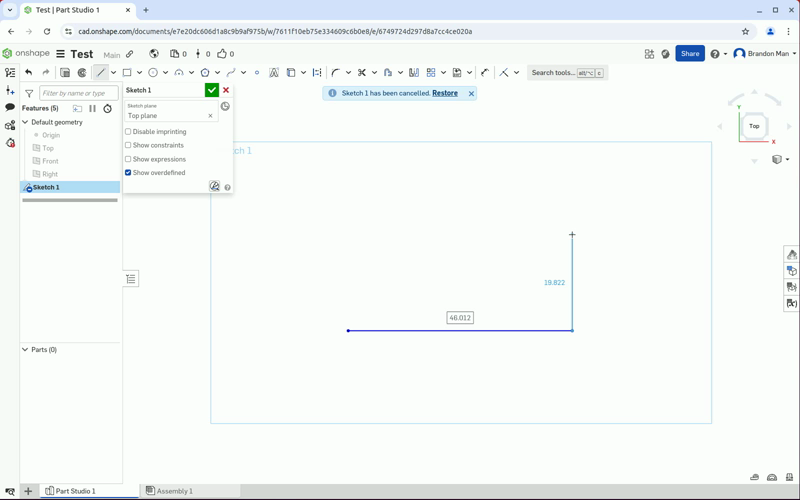
mouse_move(348, 234)
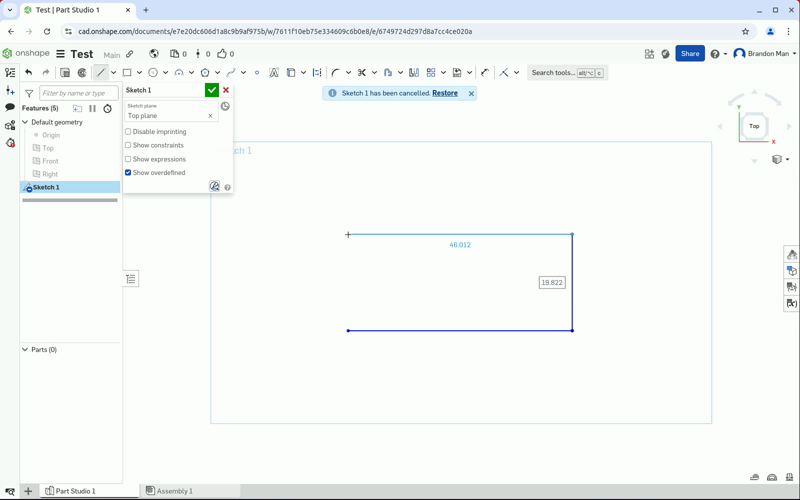
click(348, 234)
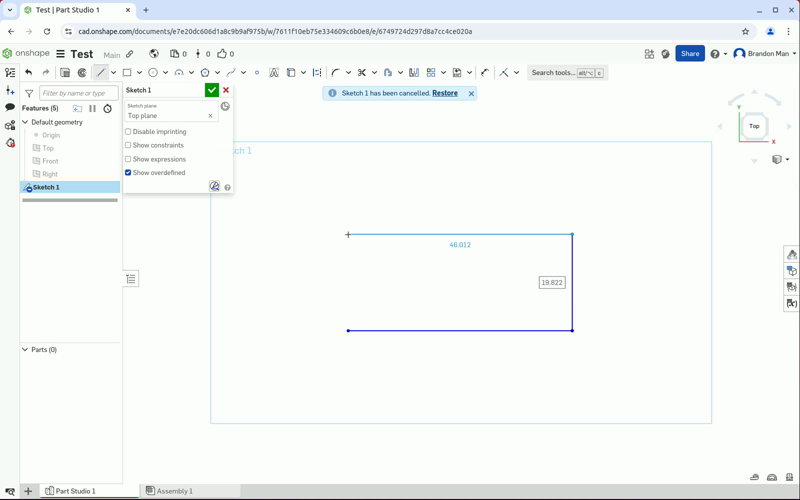
key_up(shift)
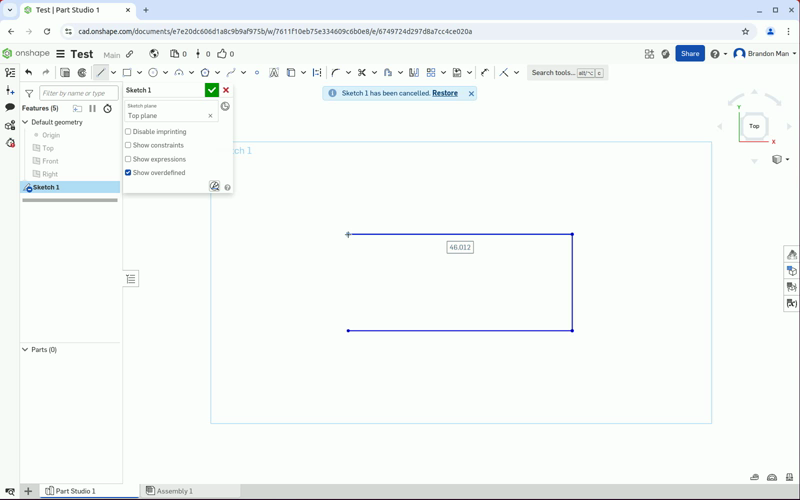
key_down(shift)
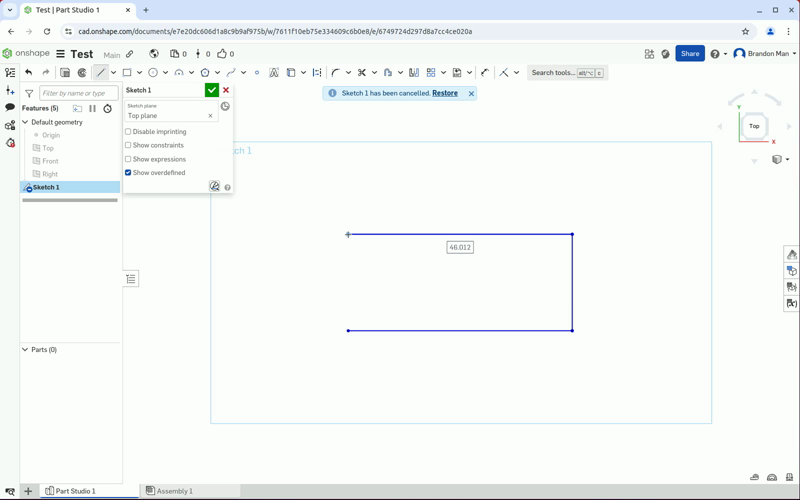
mouse_move(348, 330)
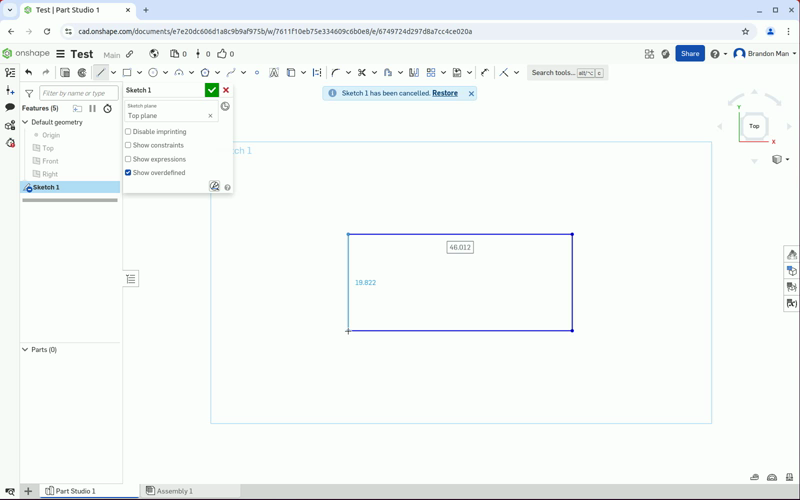
key_up(shift)
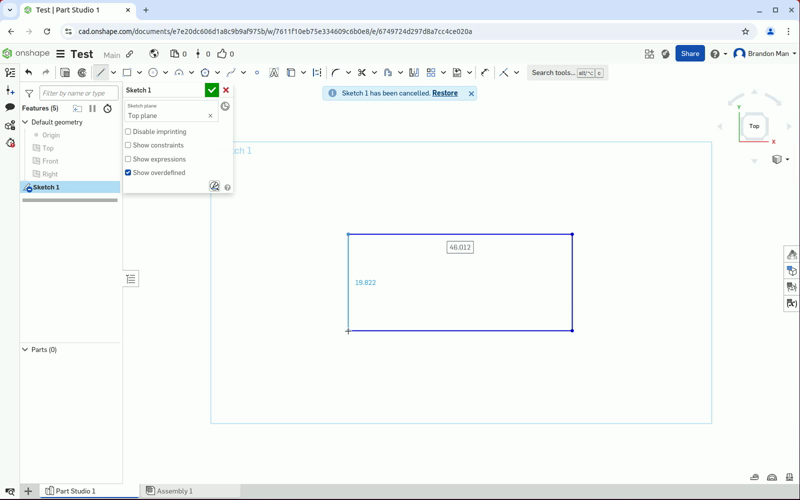
click(348, 330)
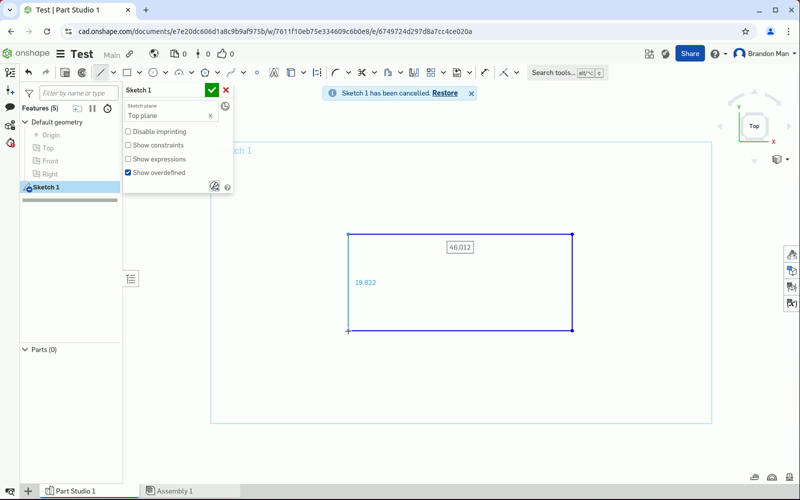
key(esc)
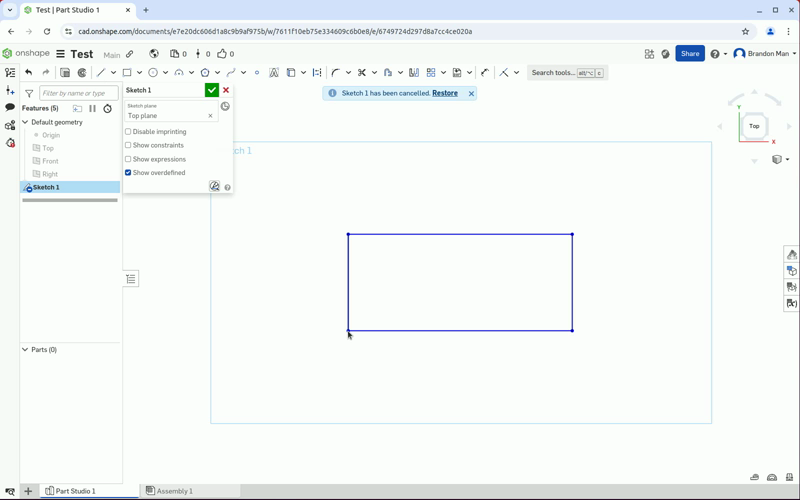
mouse_move(429, 311)
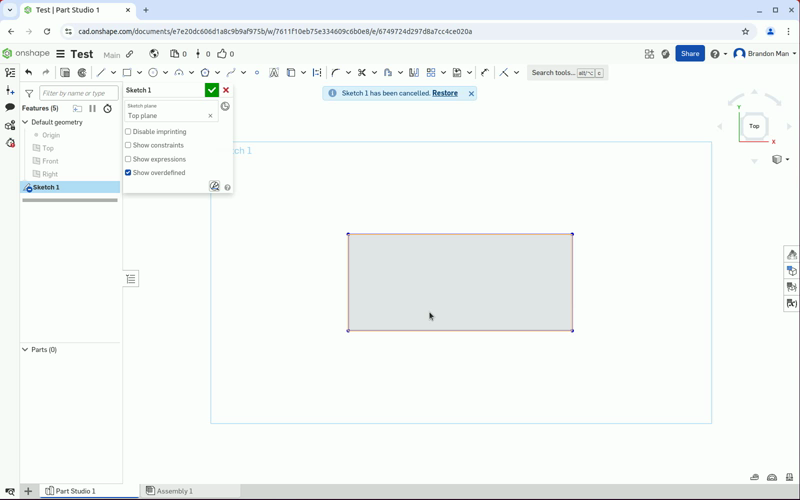
click(429, 311)
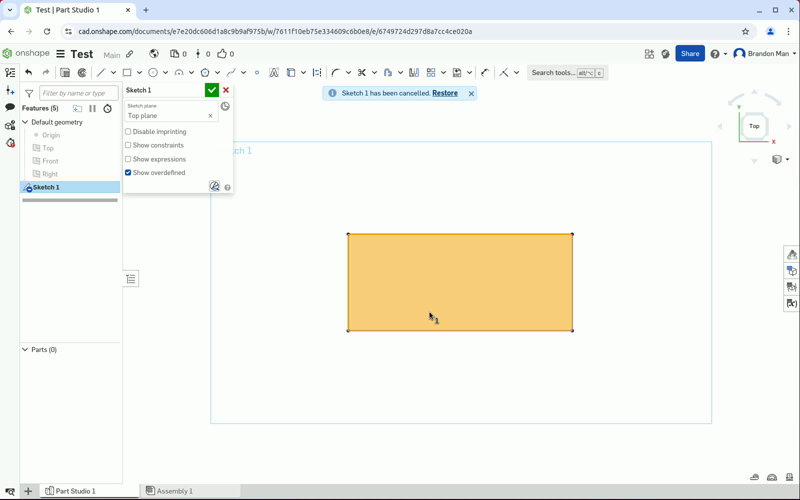
mouse_move(73, 352)
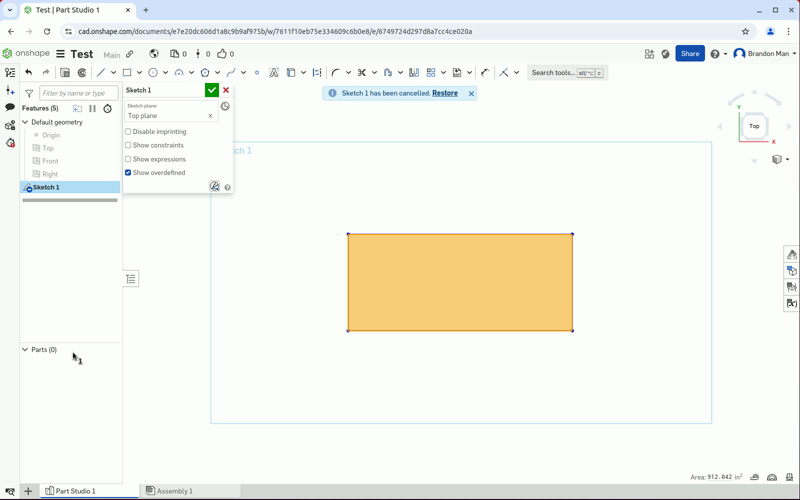
key(shift+y)
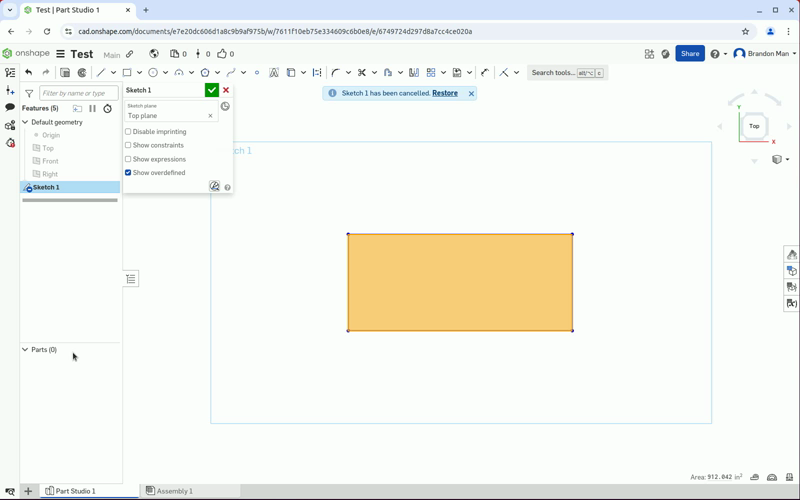
key(shift+e)
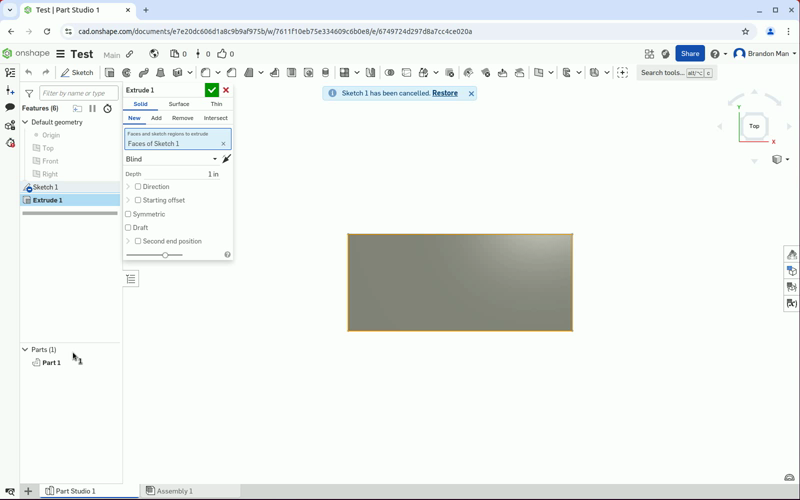
mouse_move(143, 106)
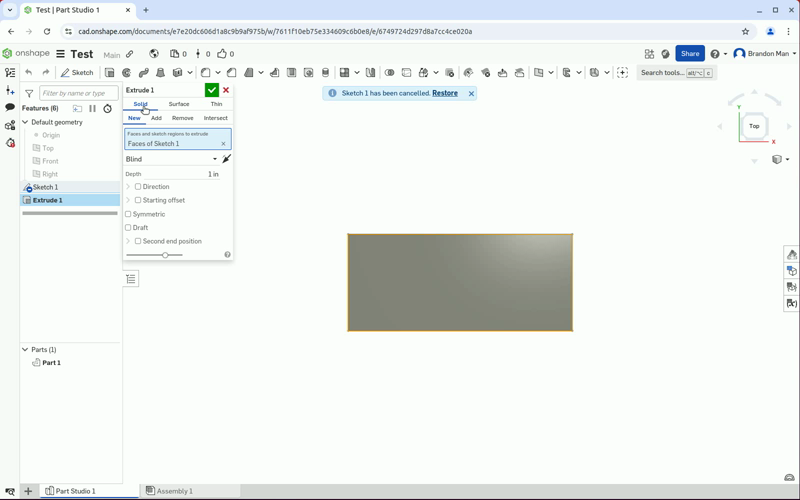
click(143, 106)
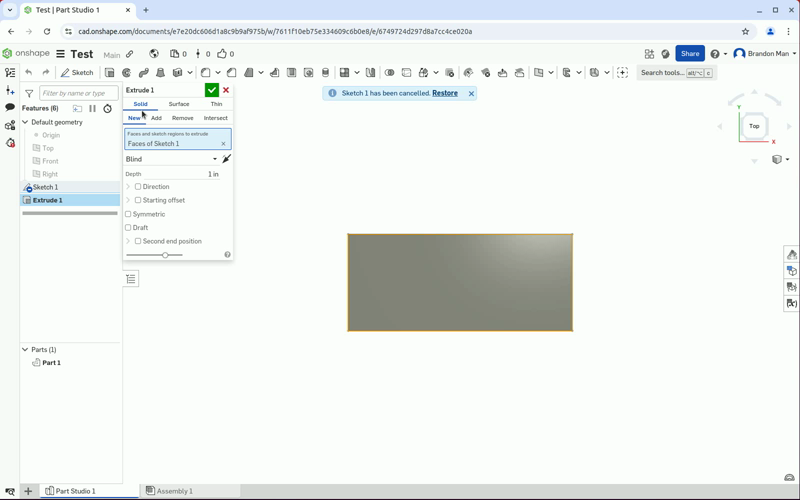
mouse_move(137, 120)
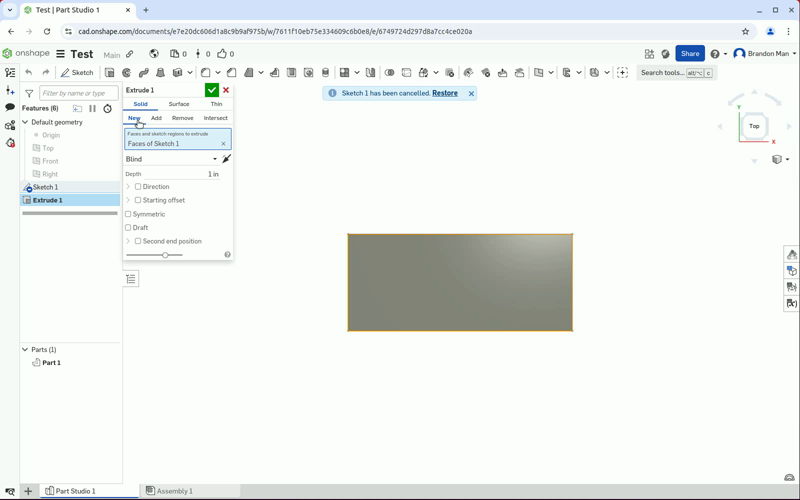
click(137, 120)
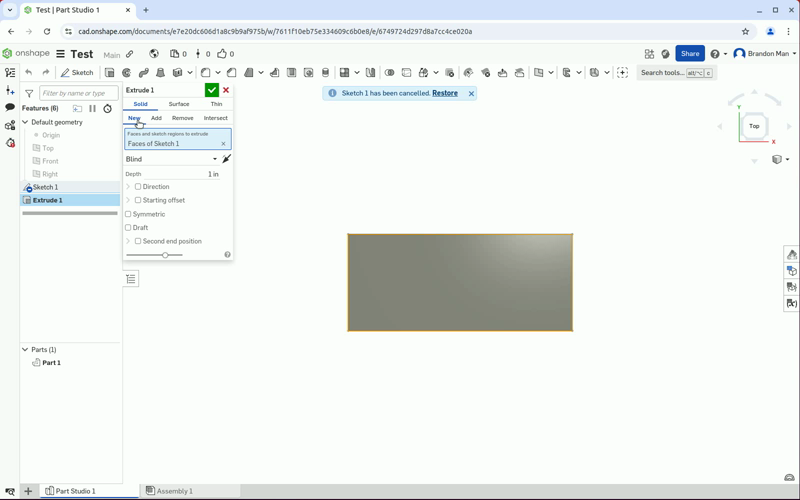
key(tab, 4)
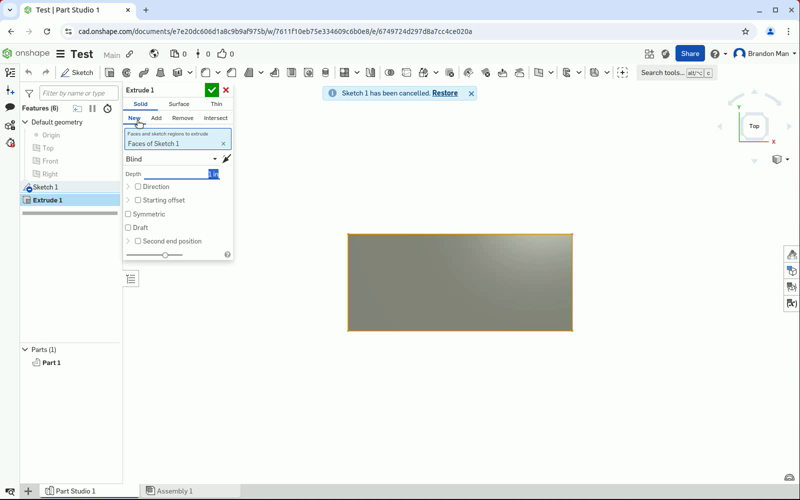
text(19.738)
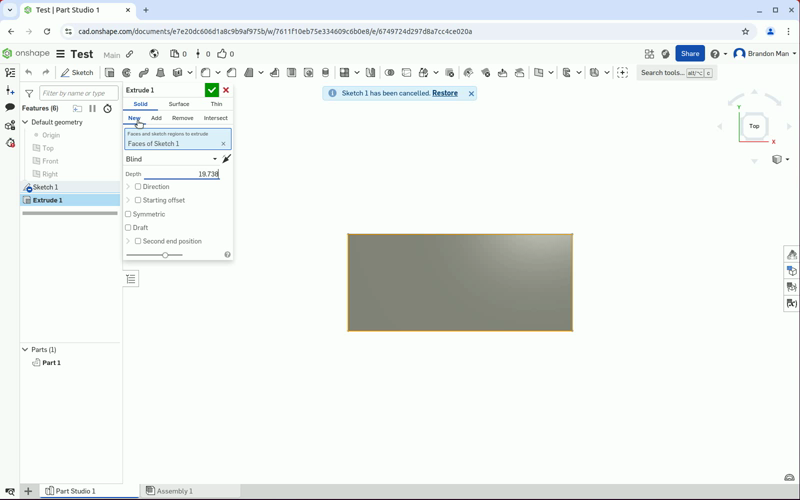
key(enter)
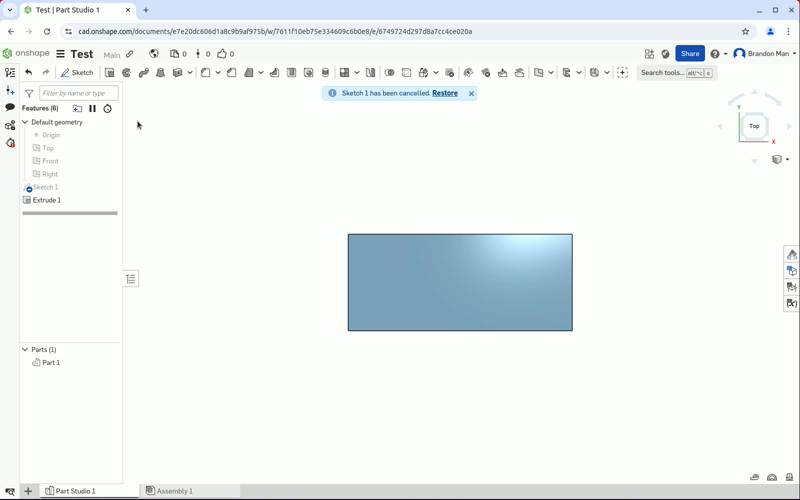
key(shift+h)
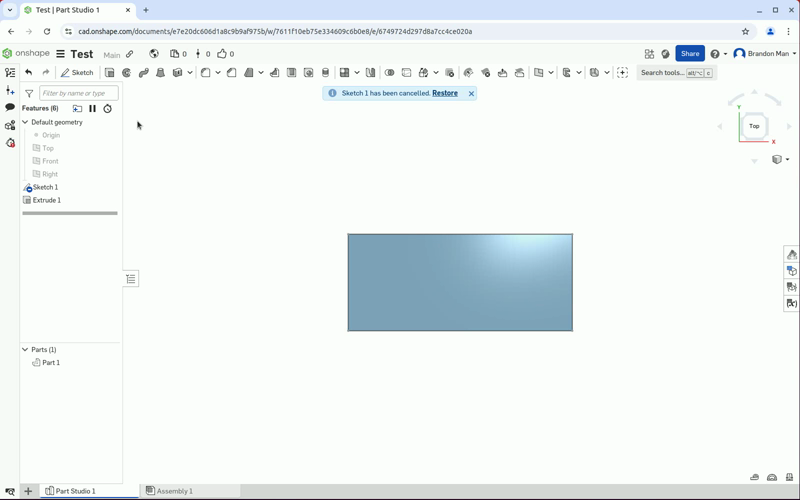
key(shift+h)
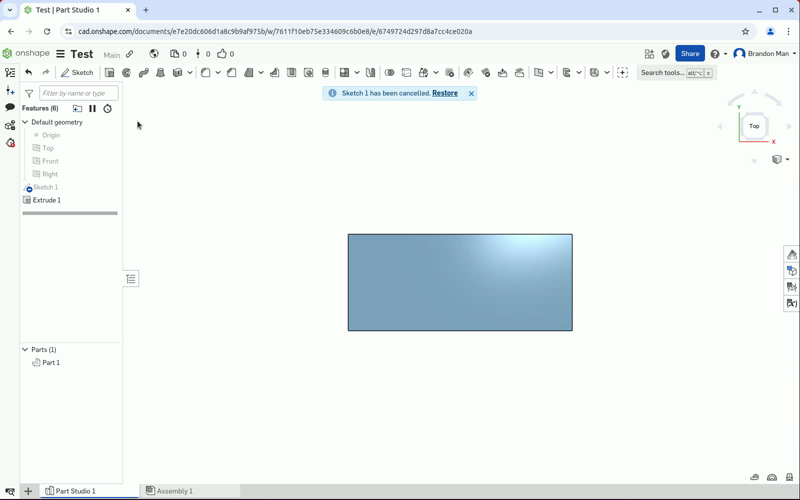
mouse_move(73, 189)
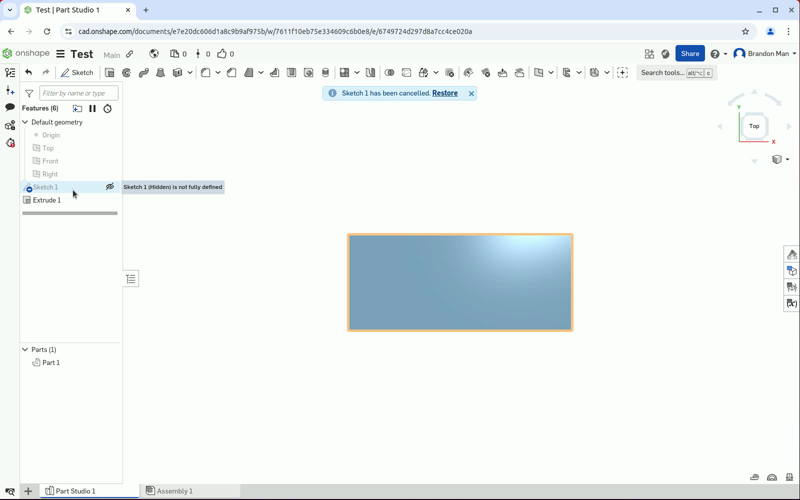
click(73, 189)
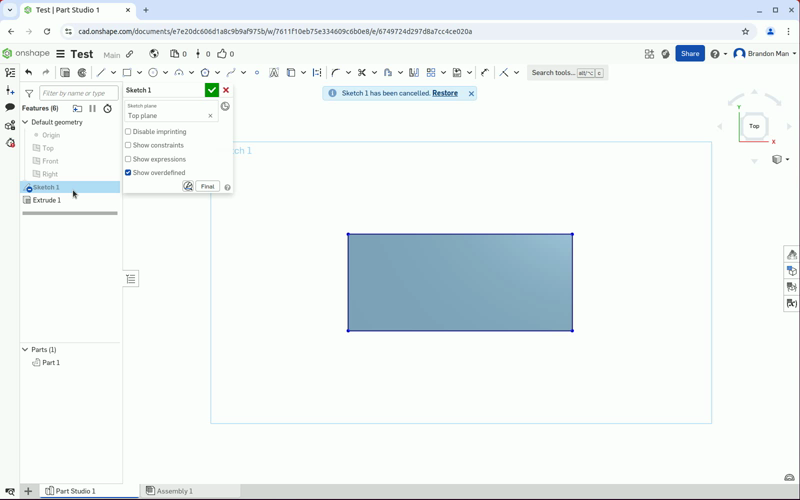
mouse_move(229, 92)
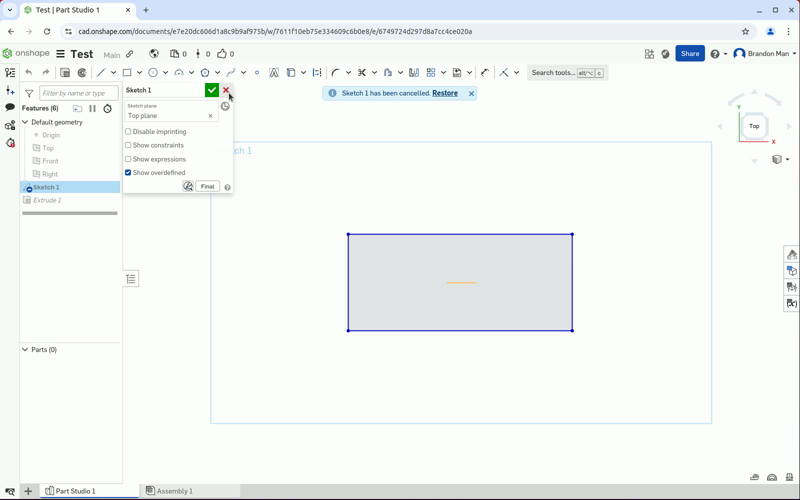
click(229, 92)
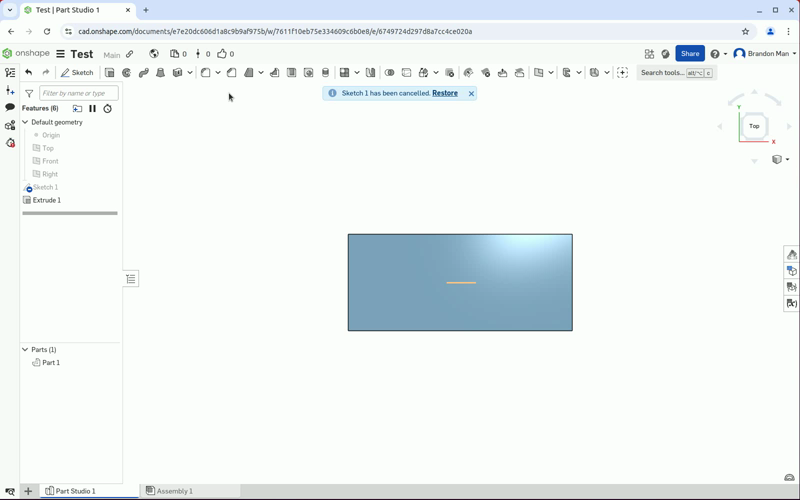
mouse_move(541, 75)
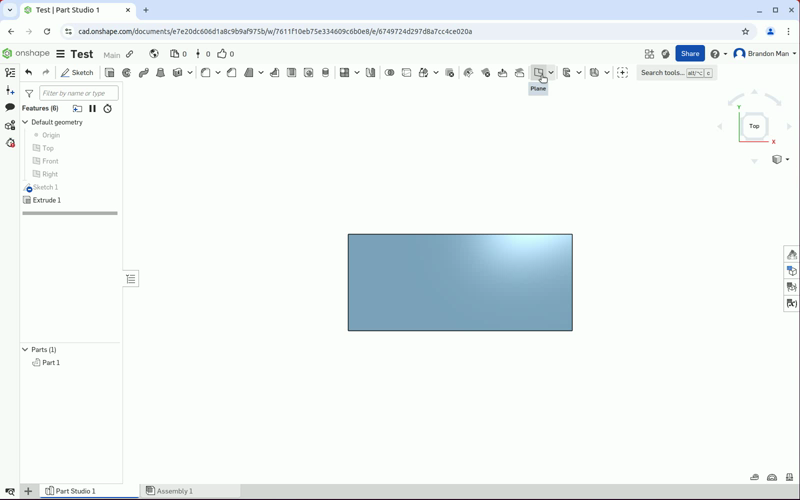
click(541, 75)
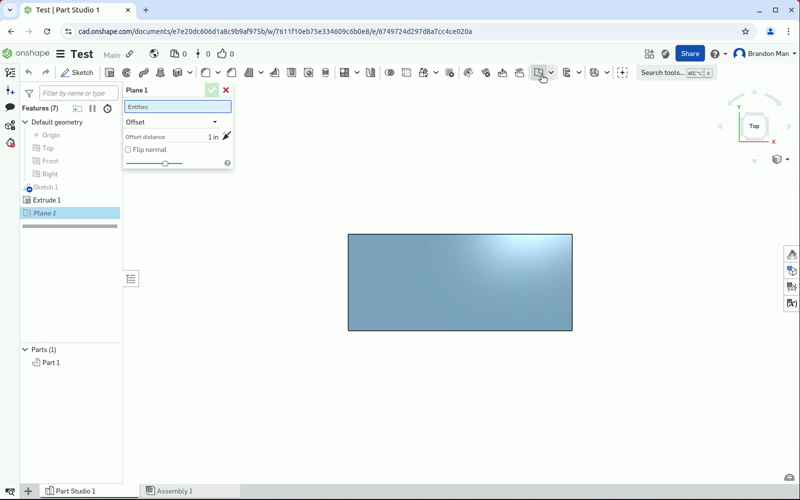
mouse_move(73, 150)
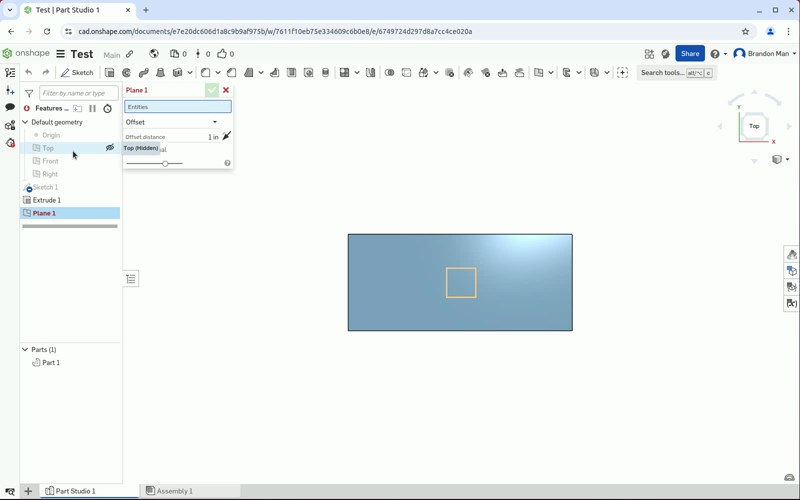
click(73, 150)
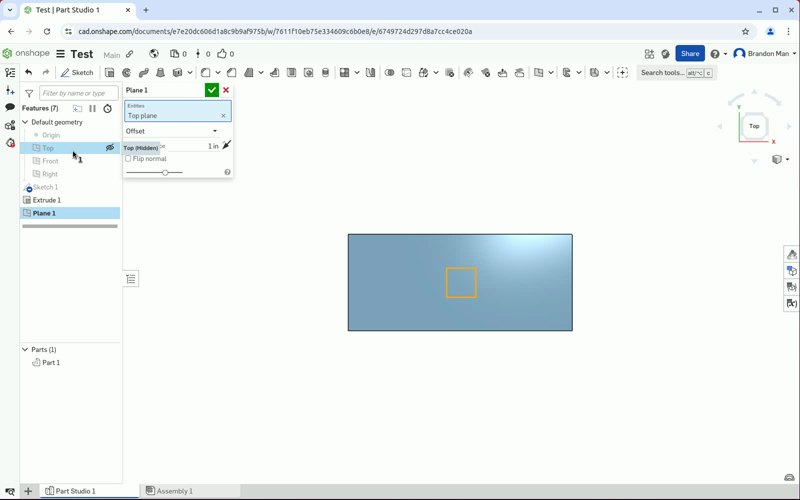
key(tab, 2)
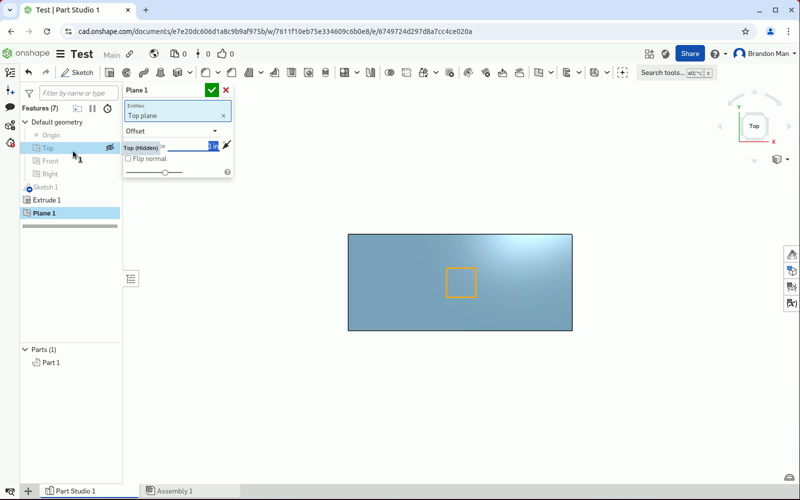
text(19.75)
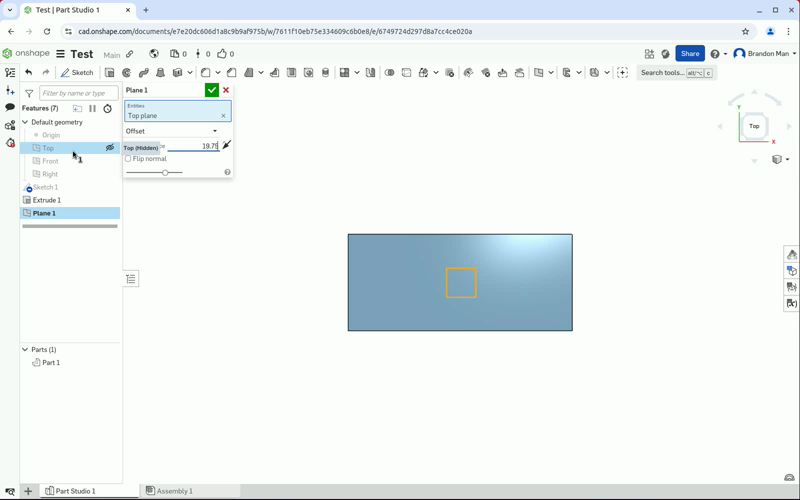
key(enter, 2)
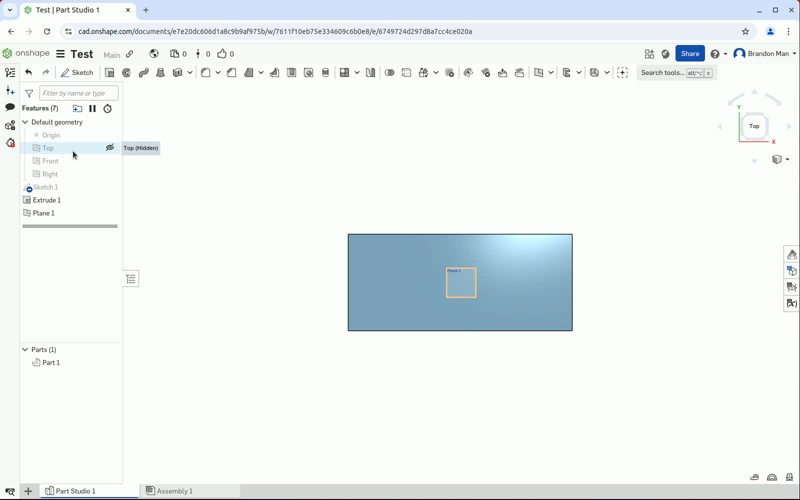
key(shift+s)
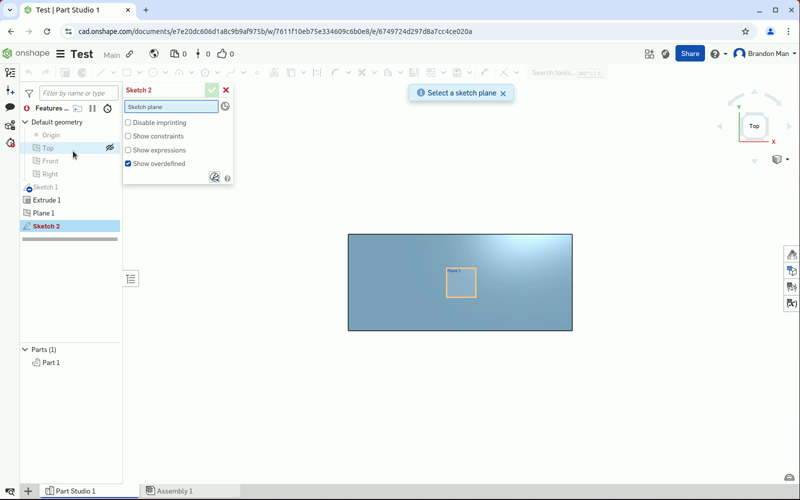
mouse_move(73, 215)
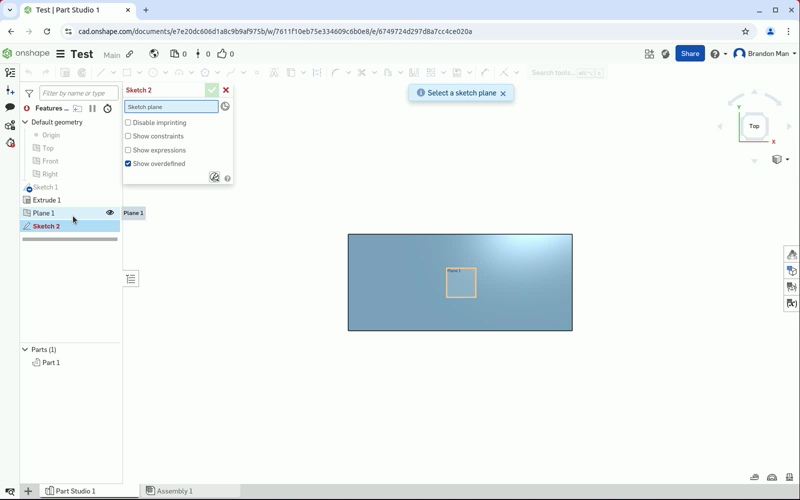
click(73, 215)
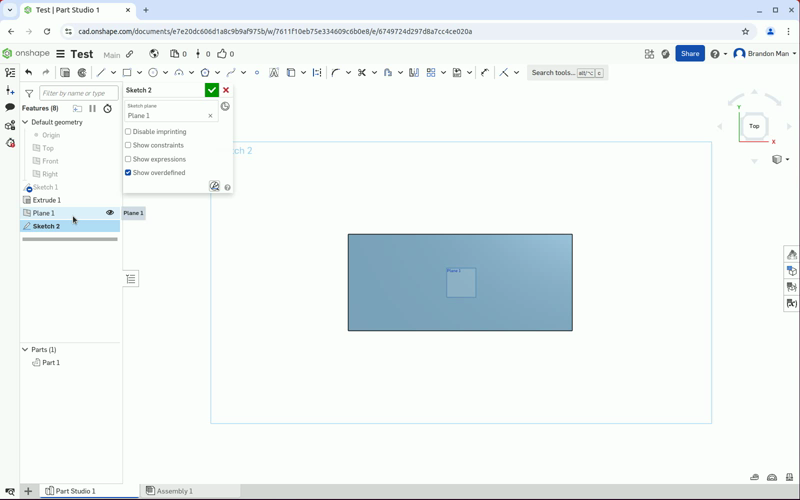
mouse_move(73, 352)
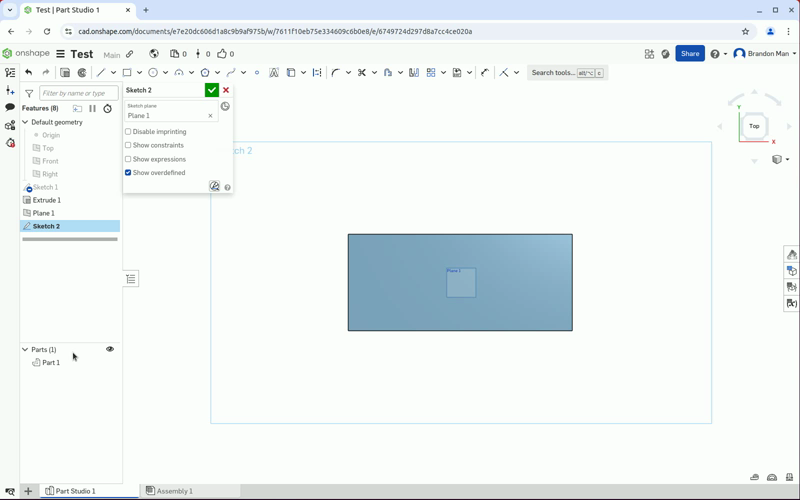
key(y)
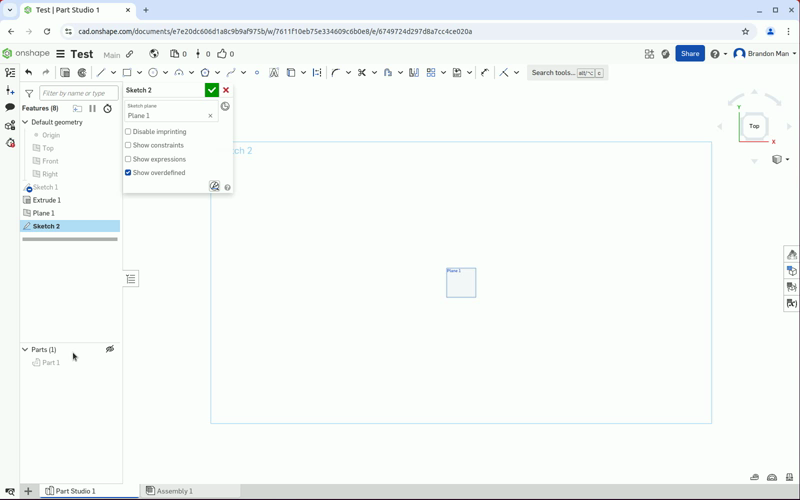
key(c)
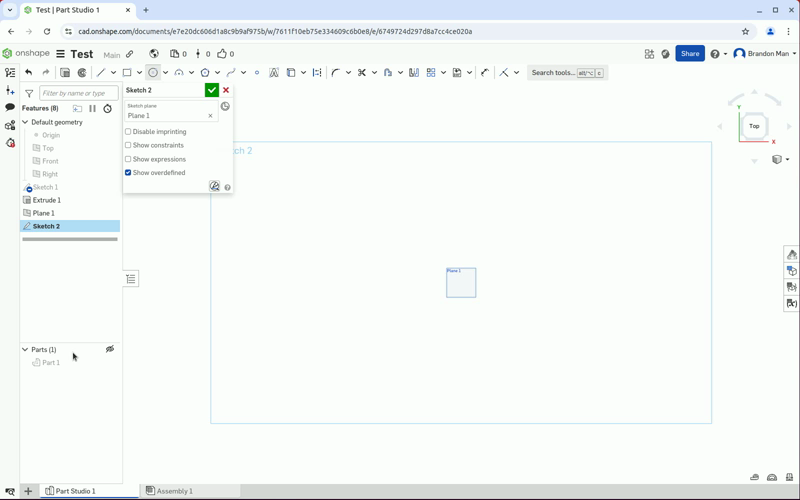
key_down(shift)
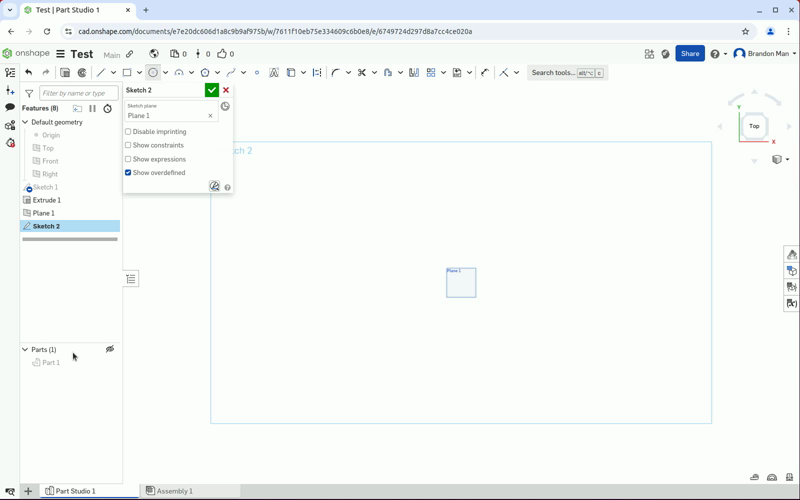
mouse_move(389, 282)
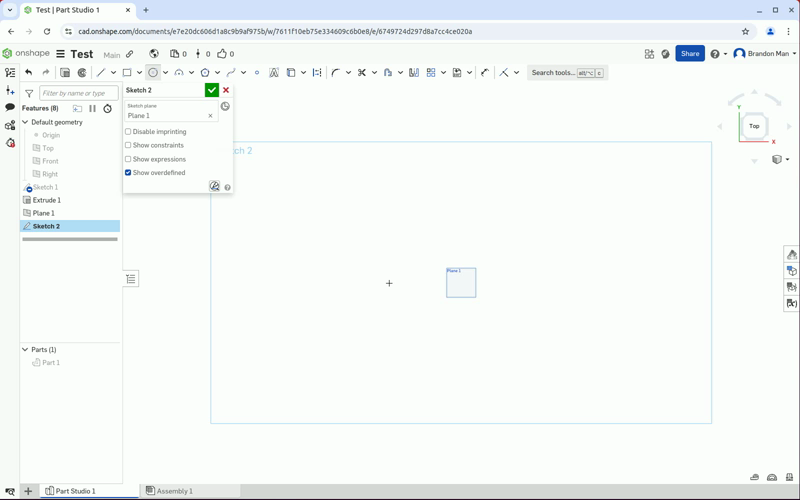
click(389, 282)
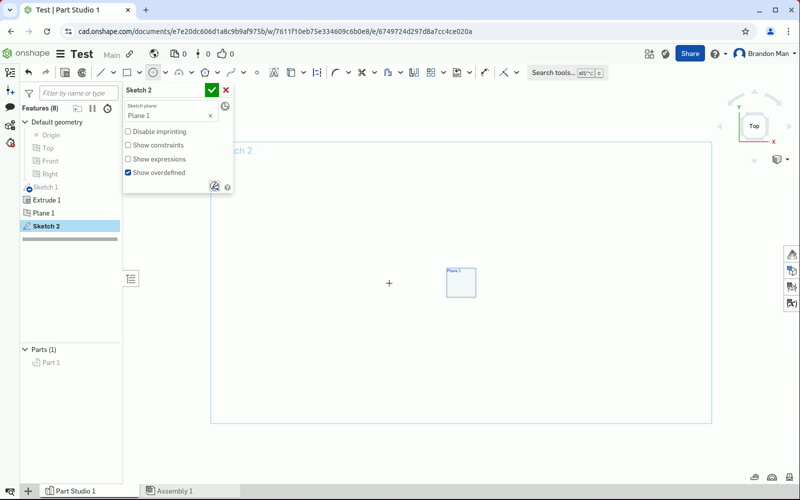
key_up(shift)
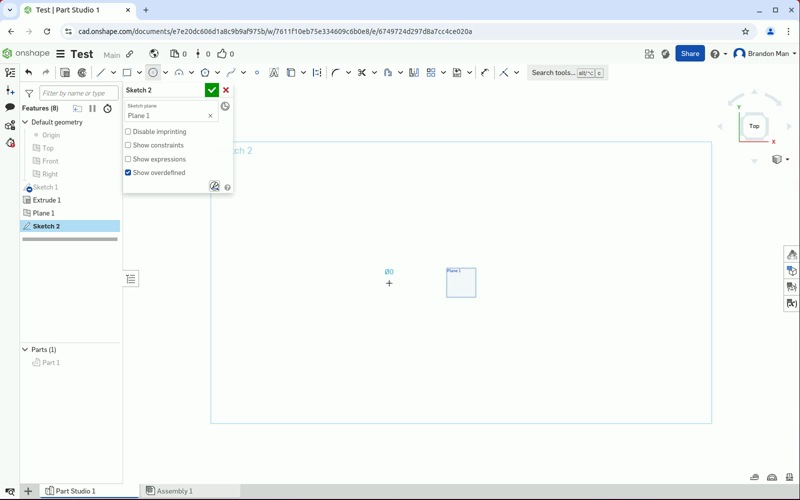
mouse_move(405, 282)
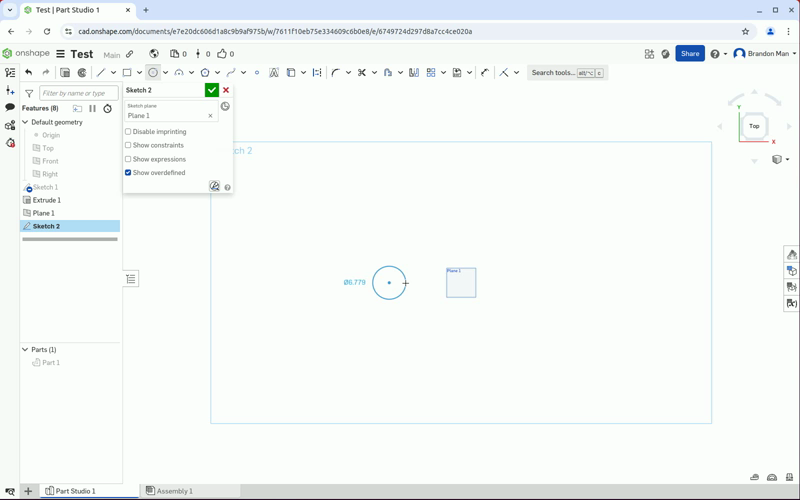
click(405, 282)
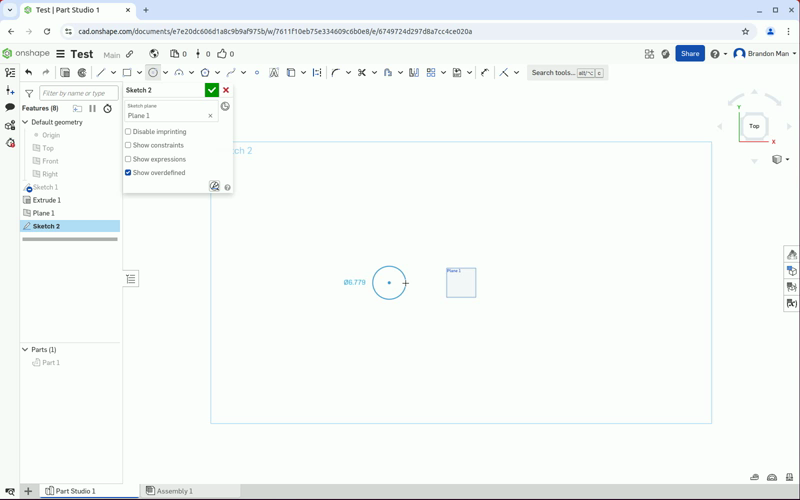
key(esc)
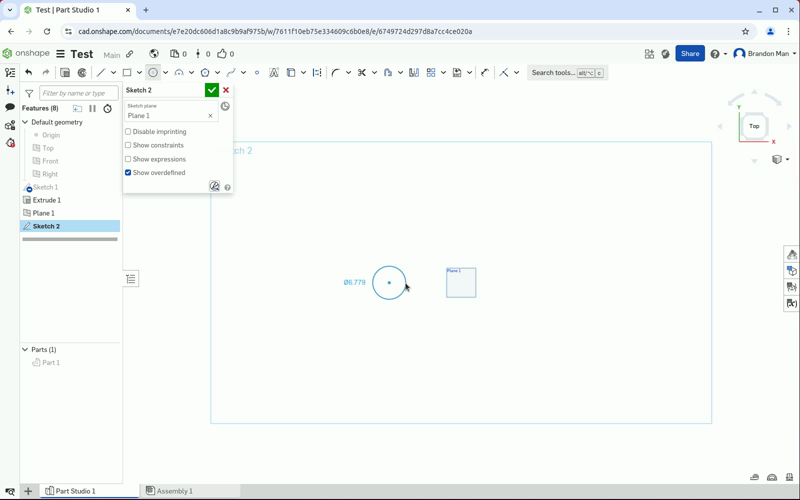
mouse_move(390, 283)
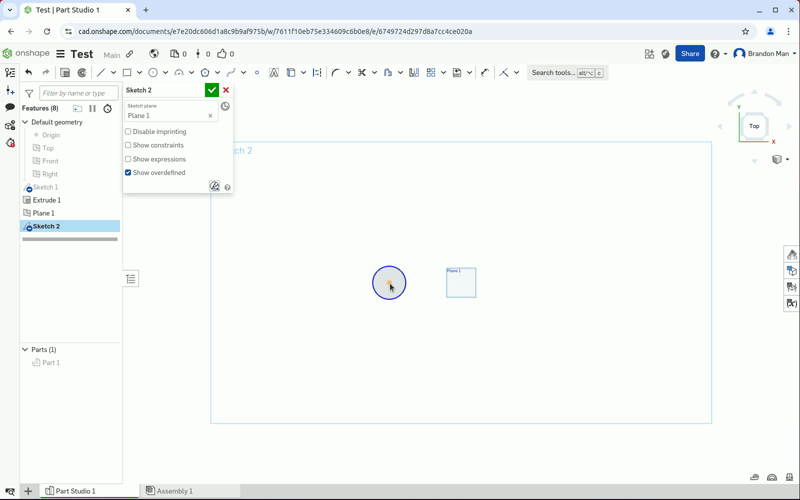
scroll(6)
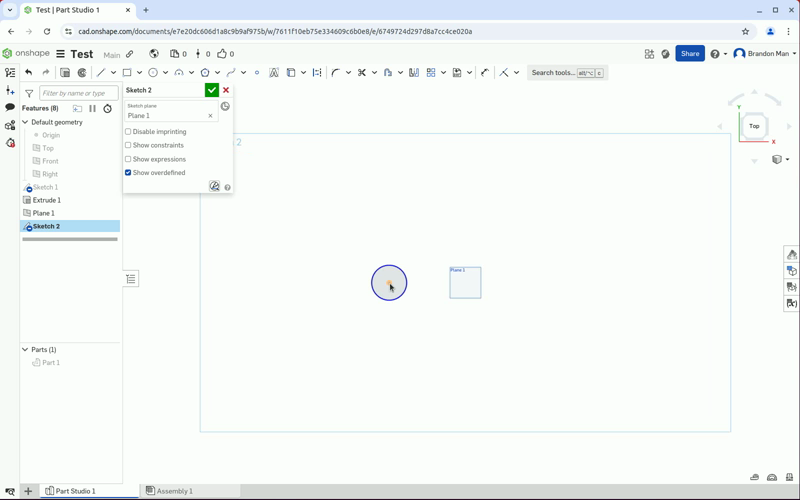
scroll(6)
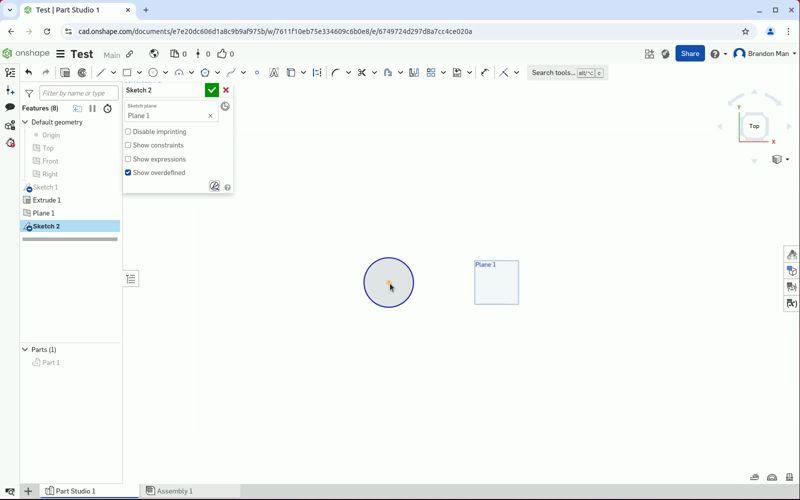
scroll(6)
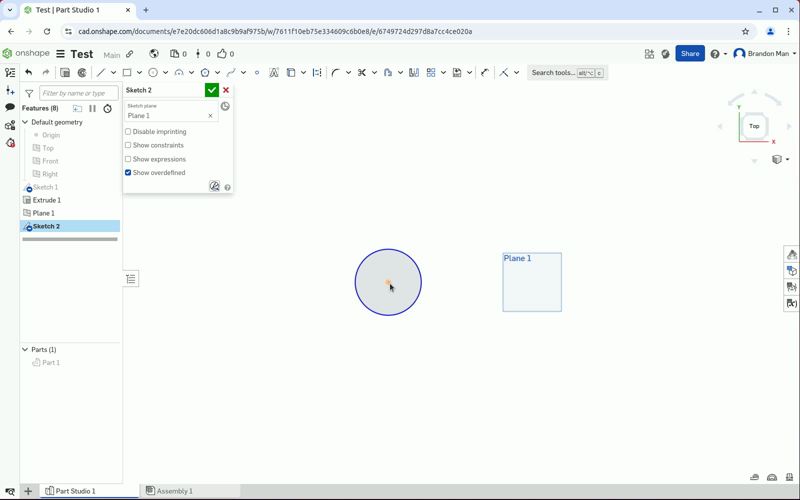
scroll(6)
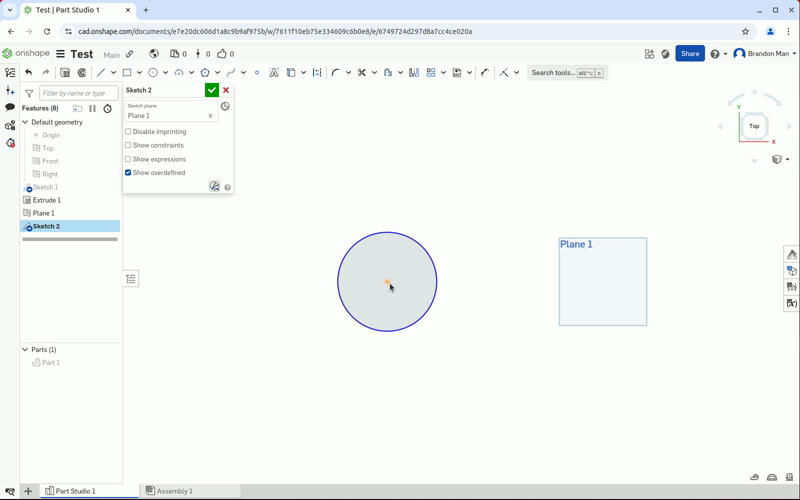
scroll(6)
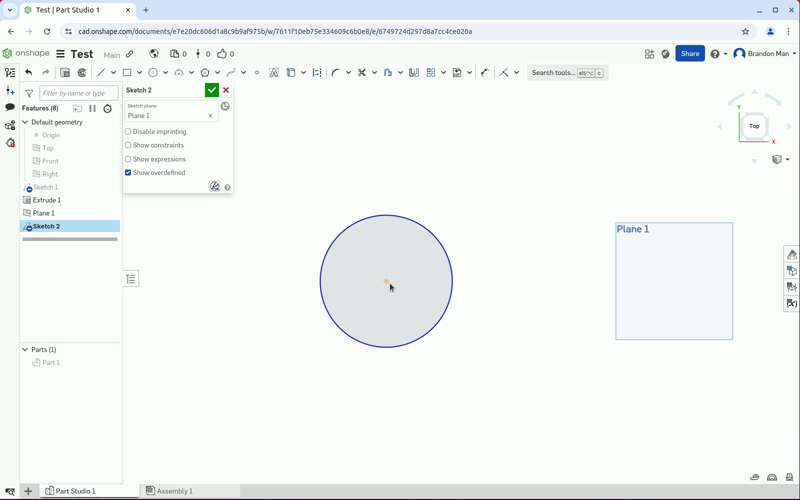
scroll(6)
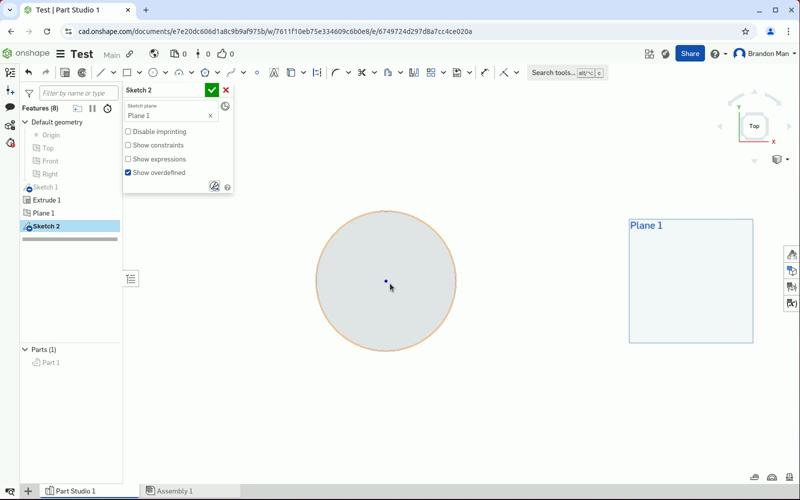
scroll(6)
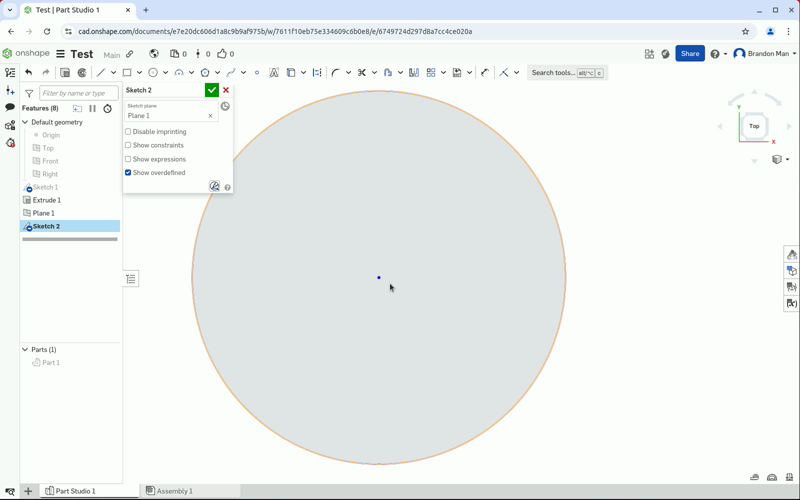
click(390, 283)
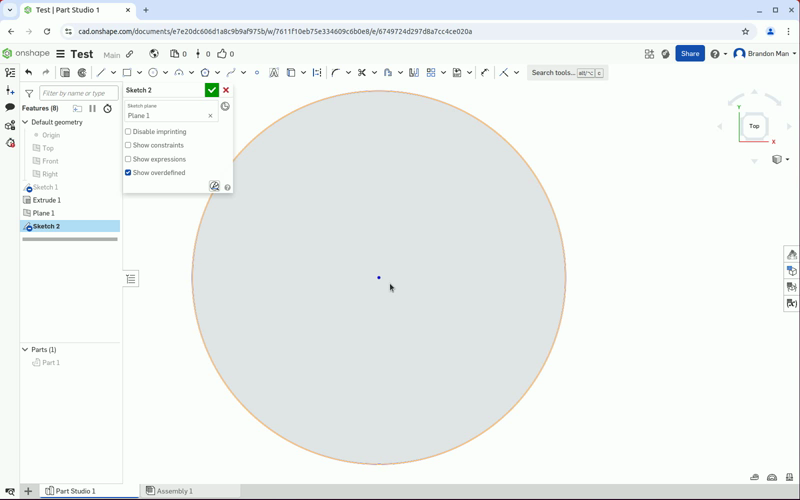
scroll(-6)
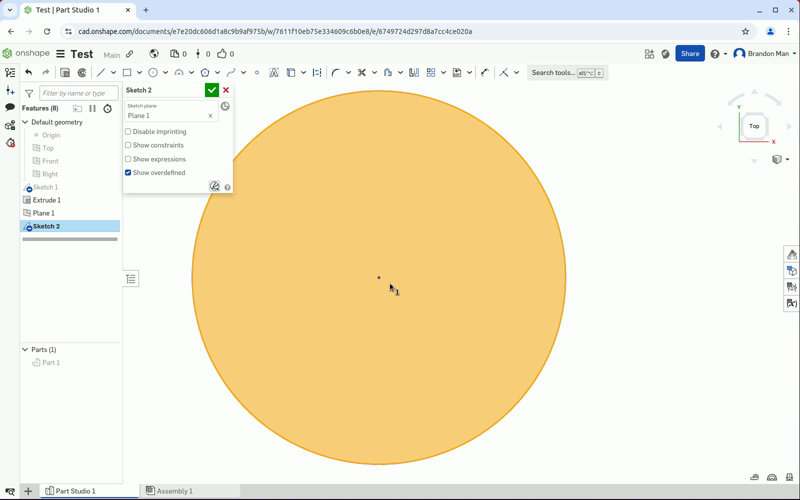
scroll(-6)
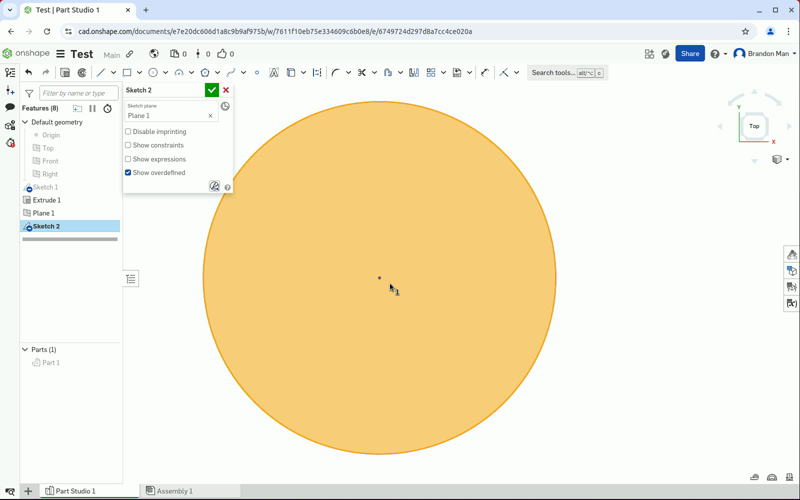
scroll(-6)
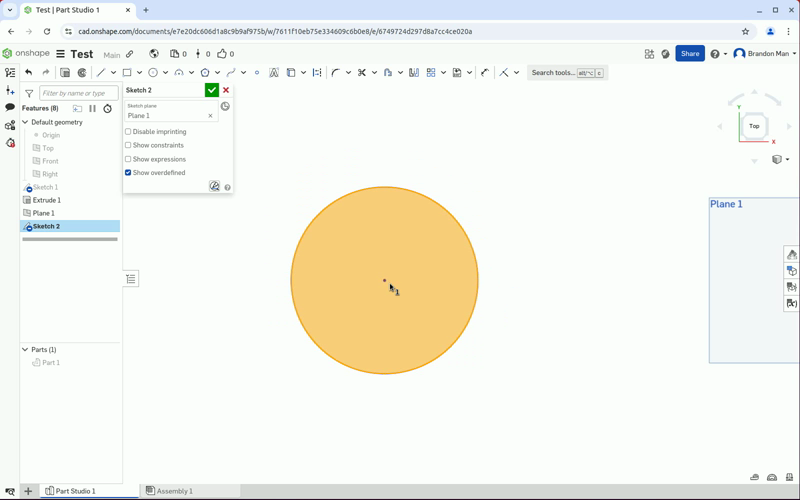
scroll(-6)
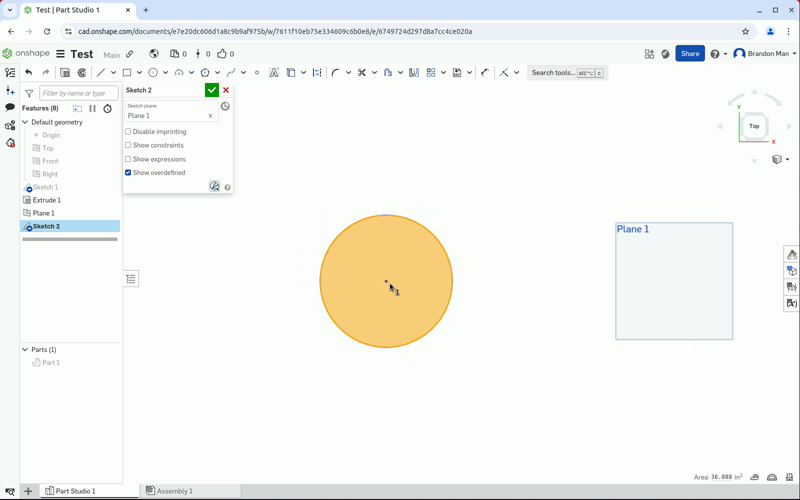
scroll(-6)
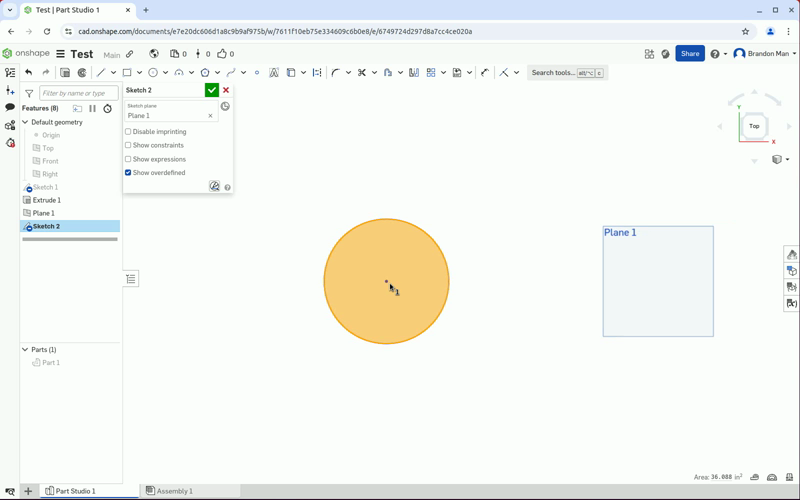
scroll(-6)
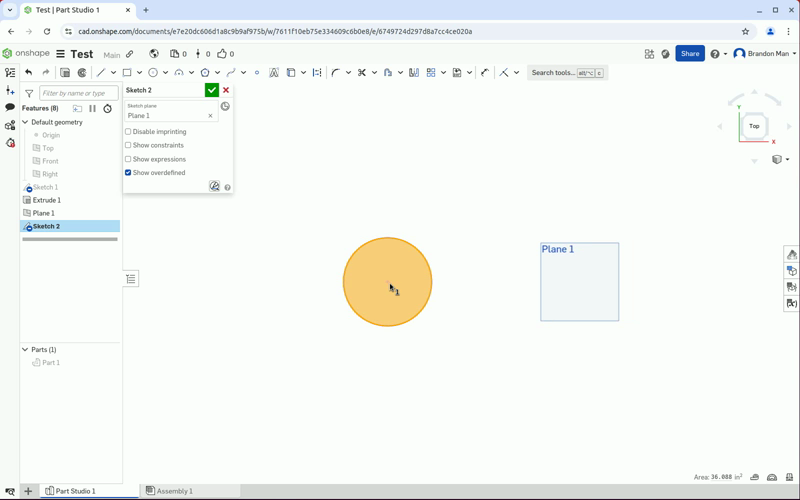
scroll(-6)
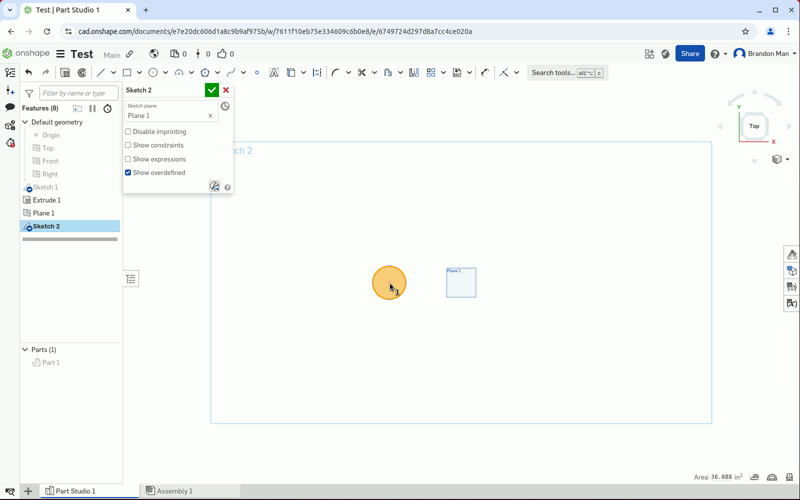
mouse_move(73, 352)
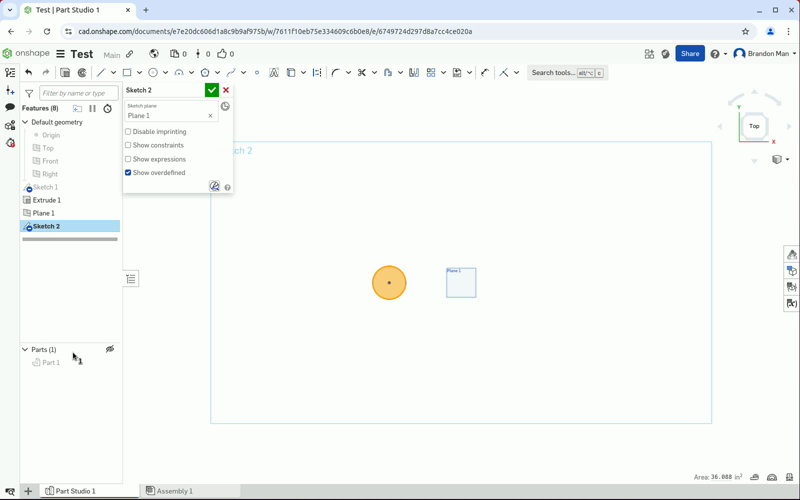
key(shift+y)
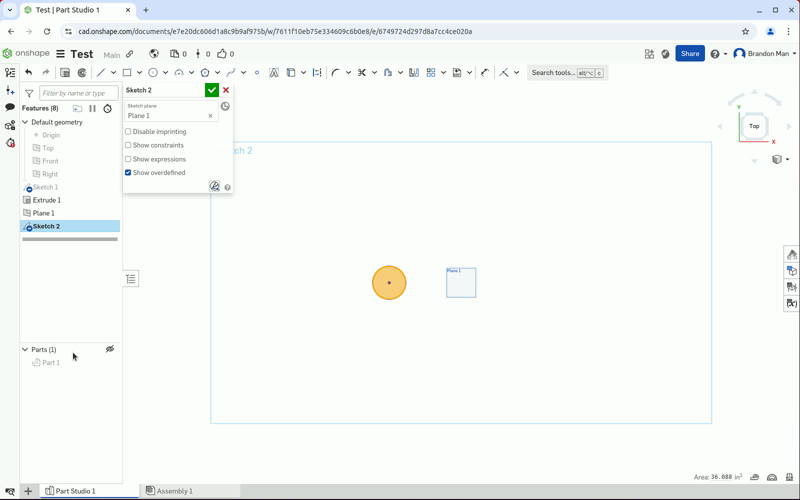
key(shift+e)
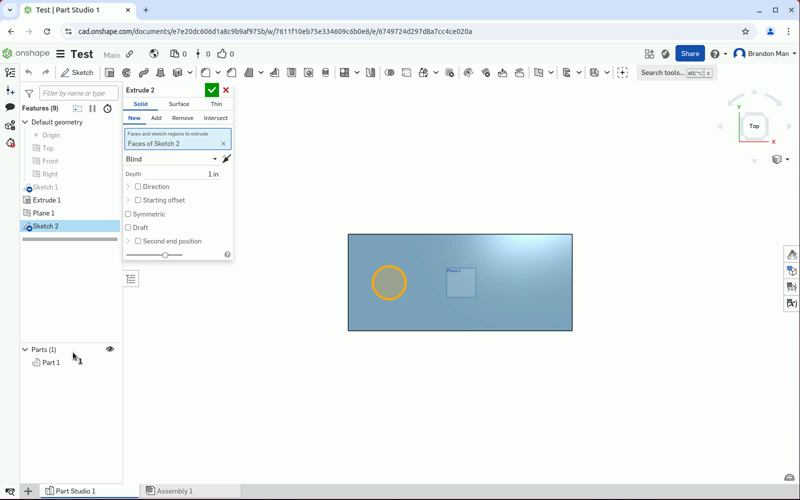
mouse_move(143, 106)
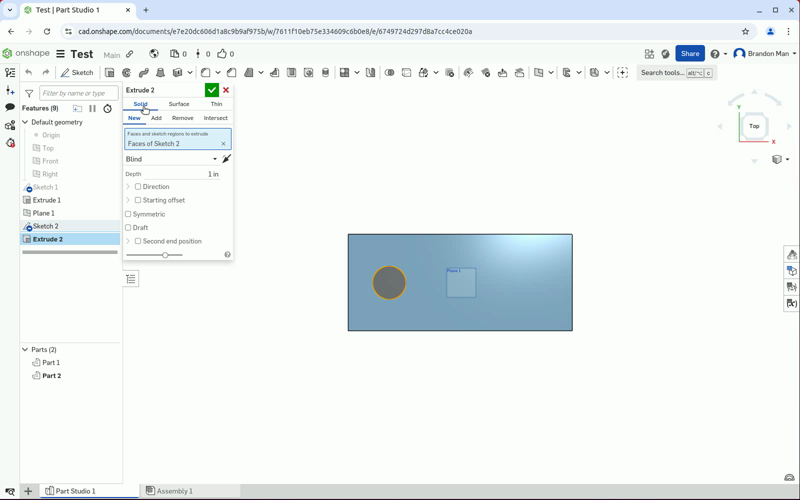
click(143, 106)
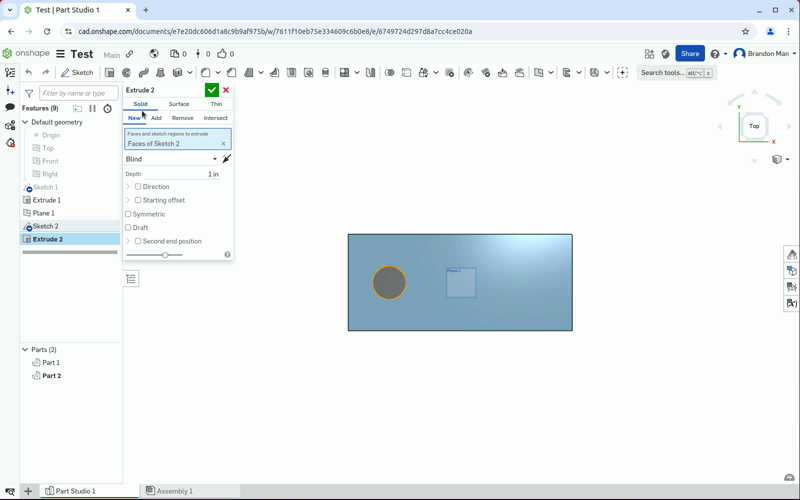
mouse_move(137, 120)
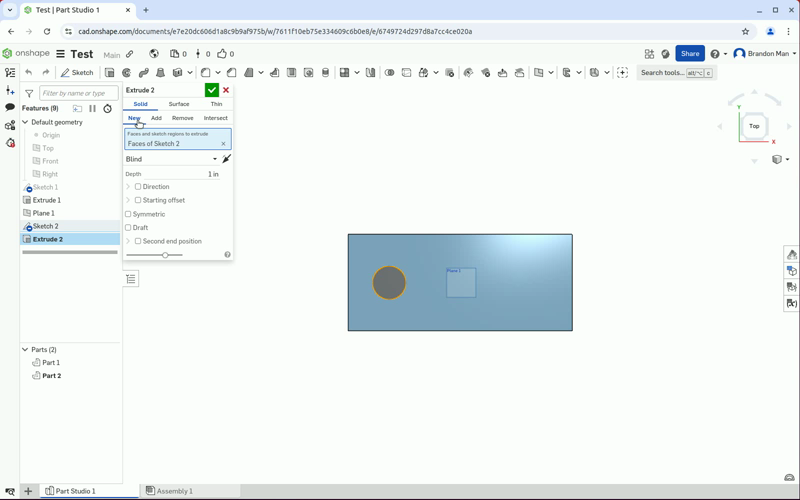
click(137, 120)
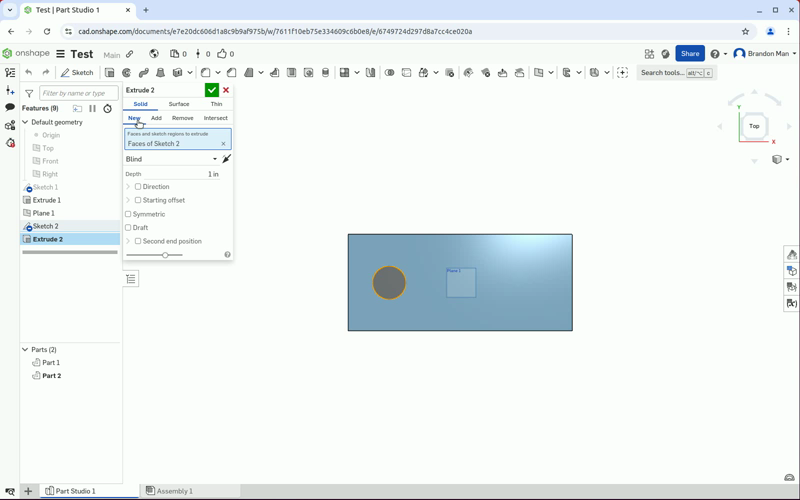
key(tab, 4)
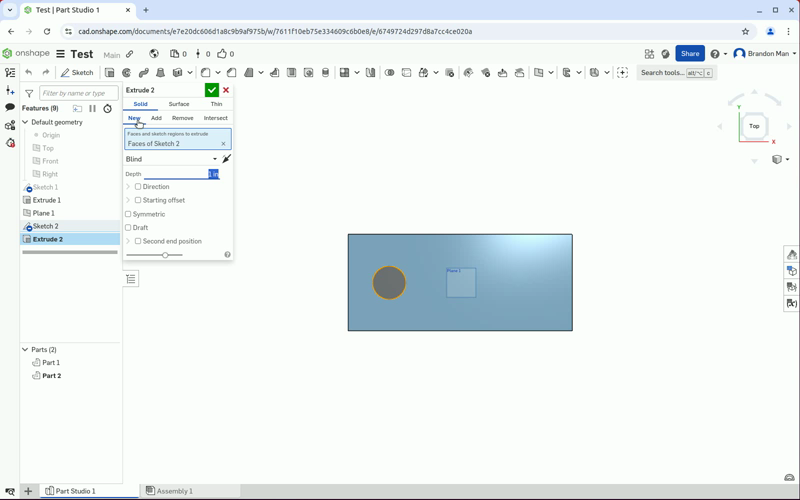
text(3.37)
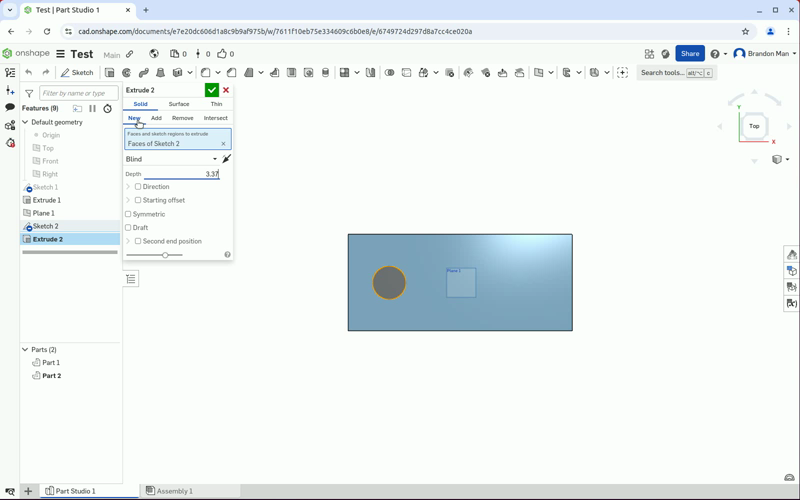
key(enter)
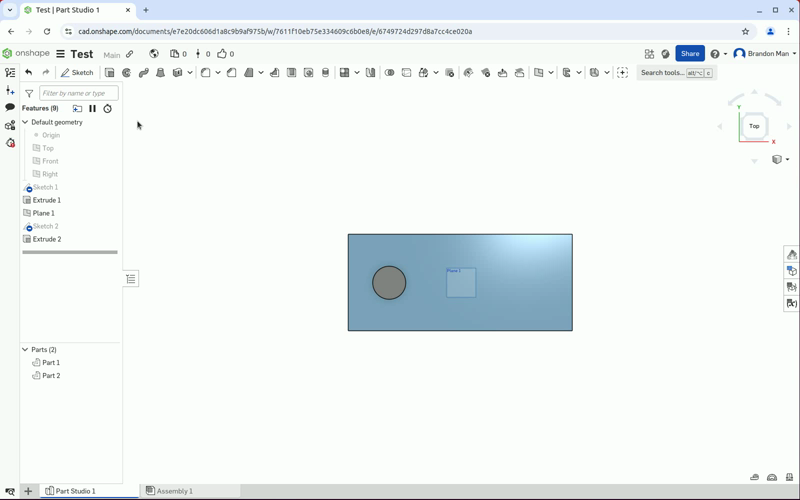
key(shift+h)
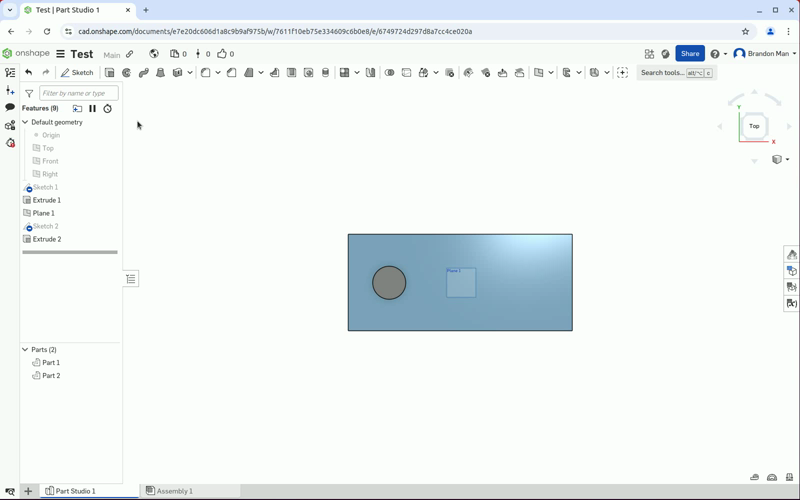
key(shift+h)
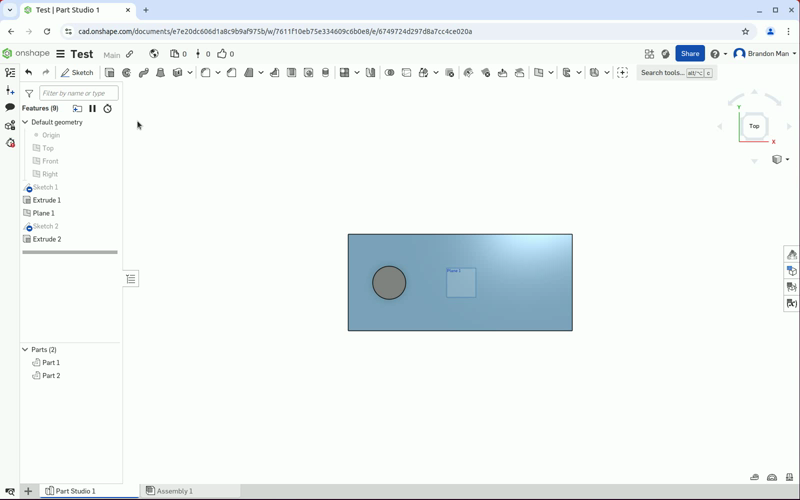
mouse_move(73, 189)
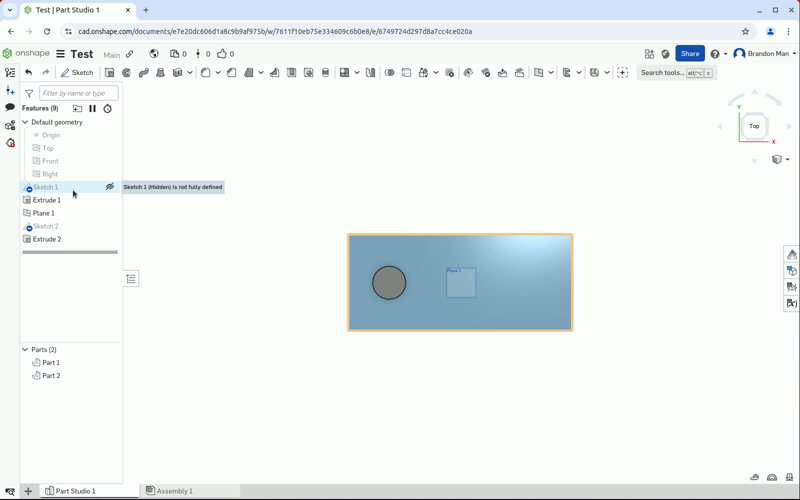
click(73, 189)
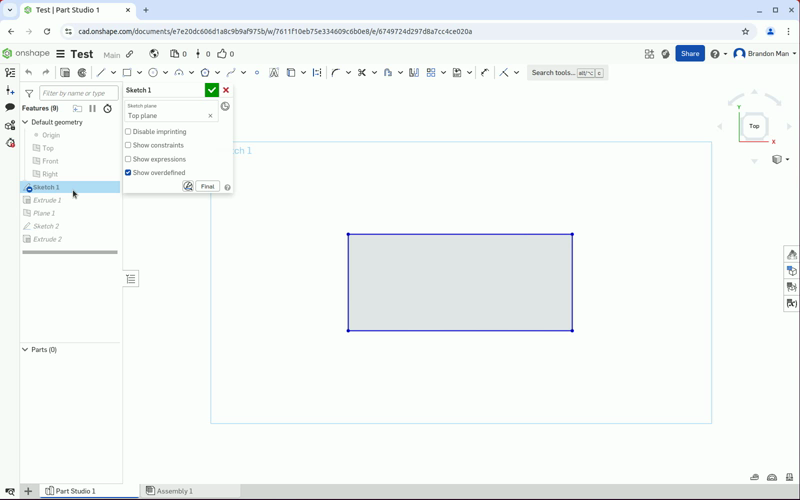
mouse_move(229, 92)
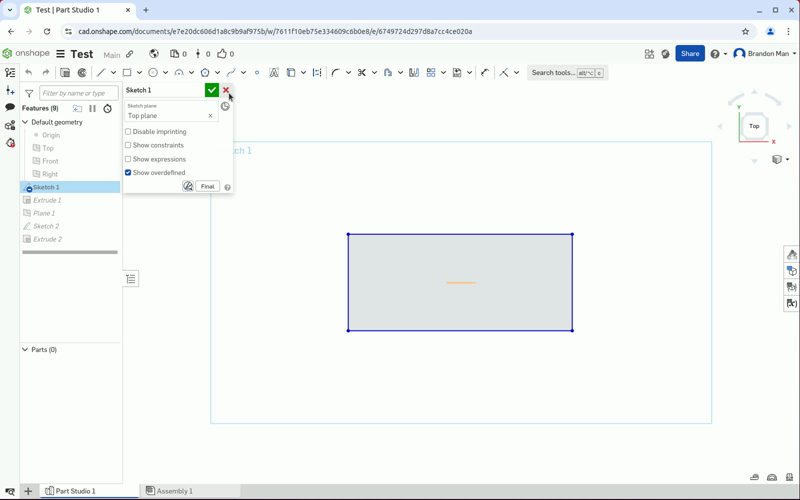
click(229, 92)
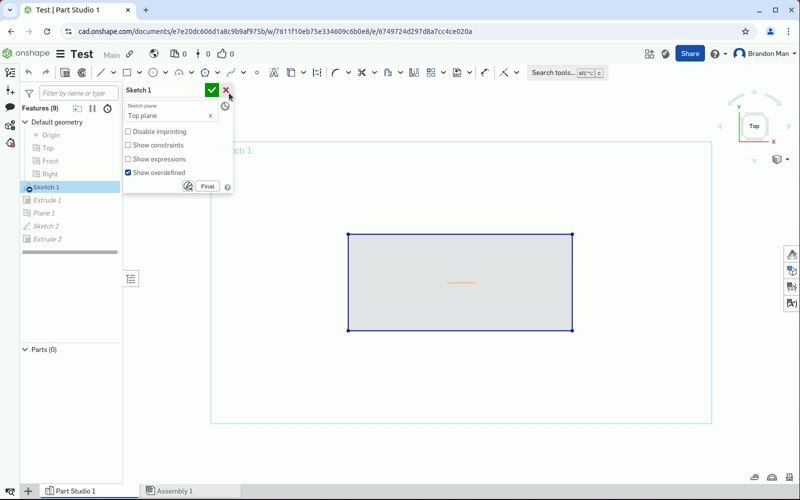
key(shift+s)
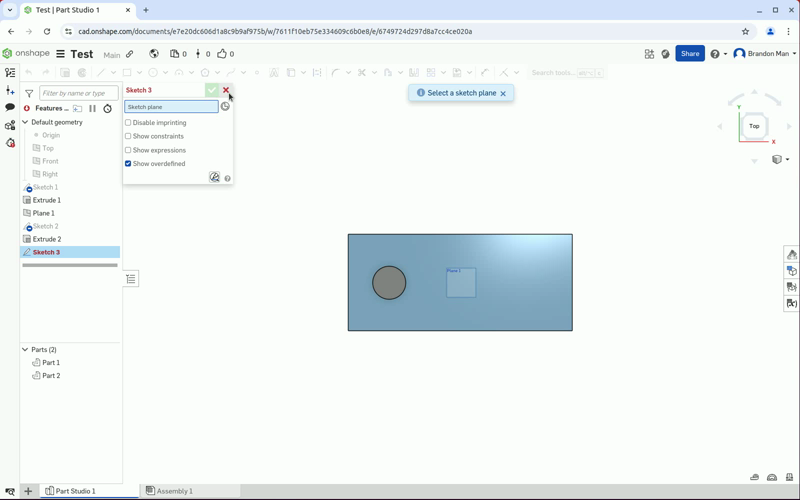
mouse_move(73, 215)
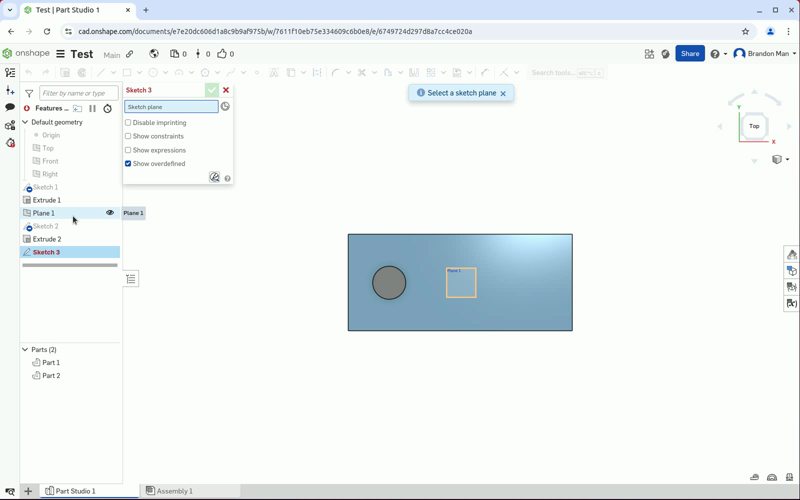
click(73, 215)
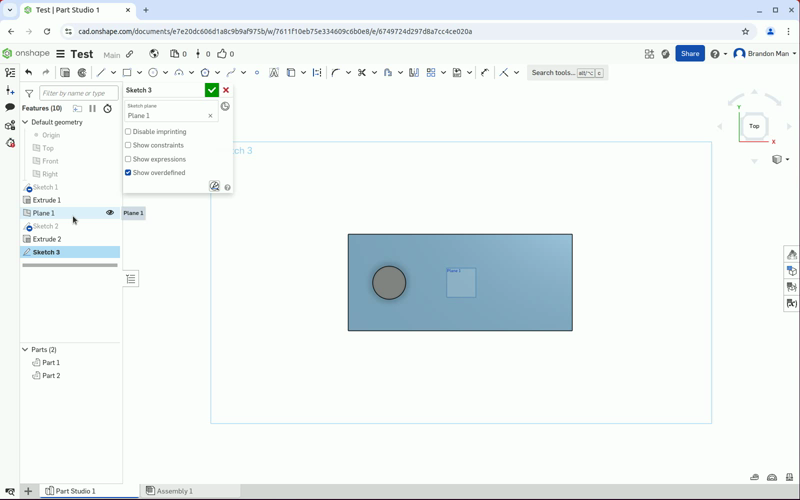
mouse_move(73, 352)
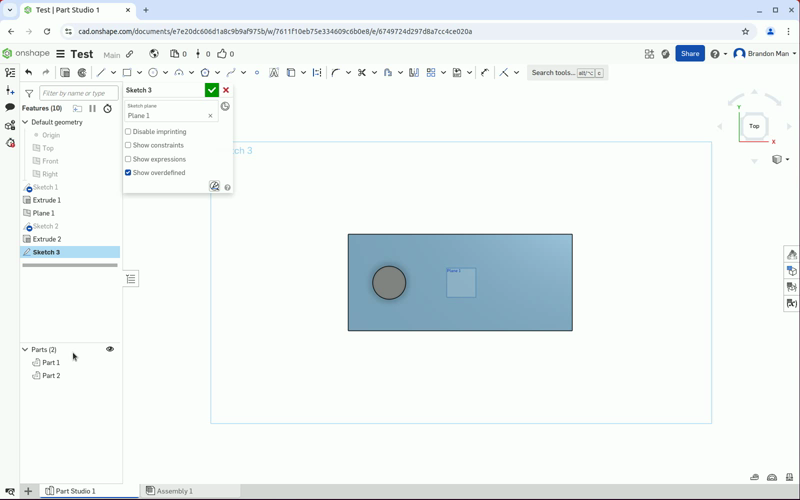
key(y)
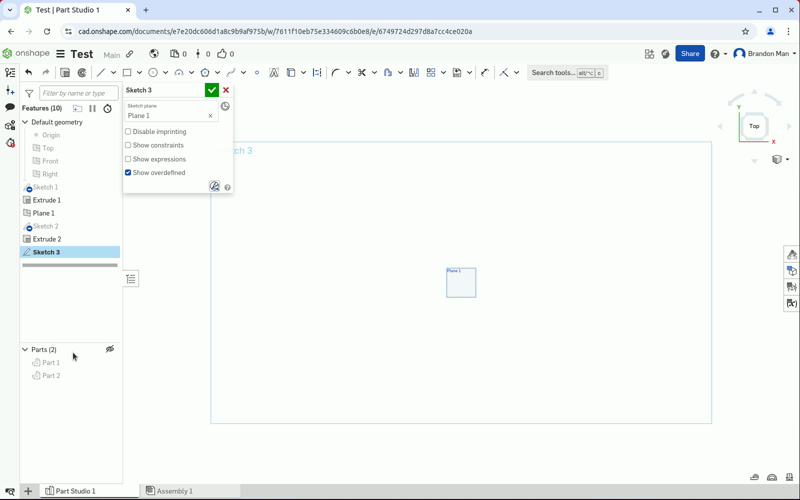
key(c)
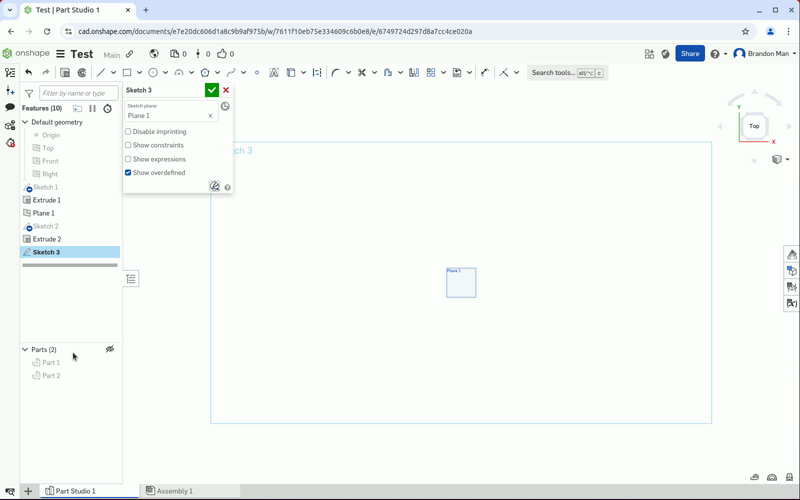
key_down(shift)
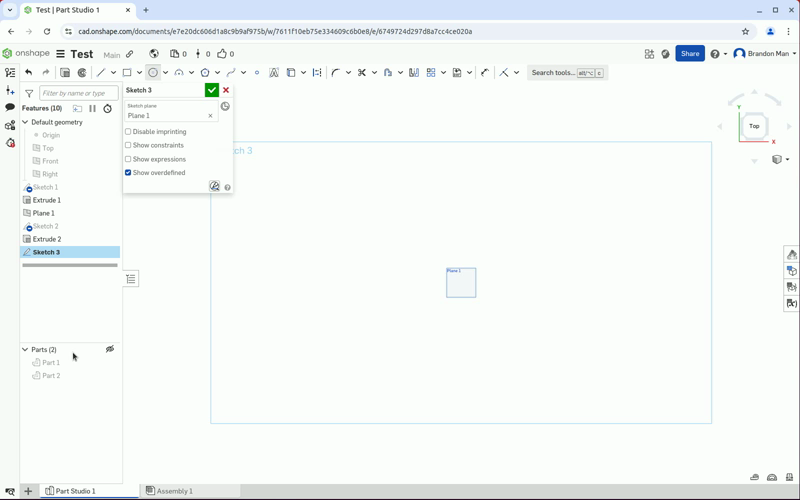
mouse_move(522, 282)
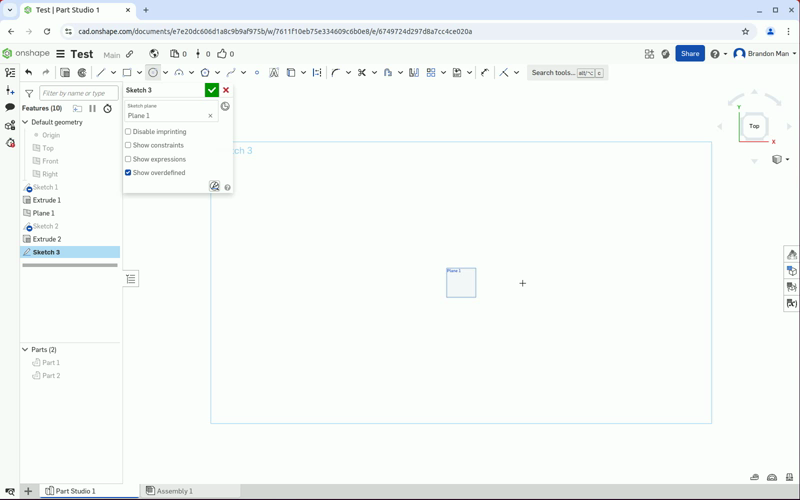
click(522, 282)
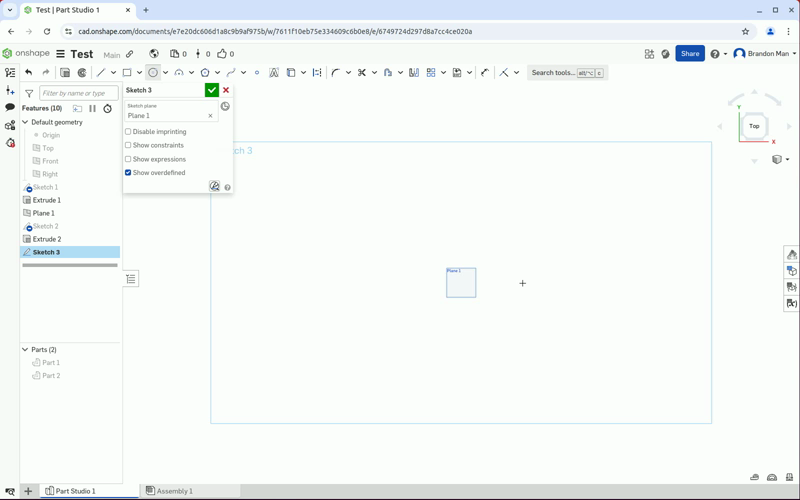
key_up(shift)
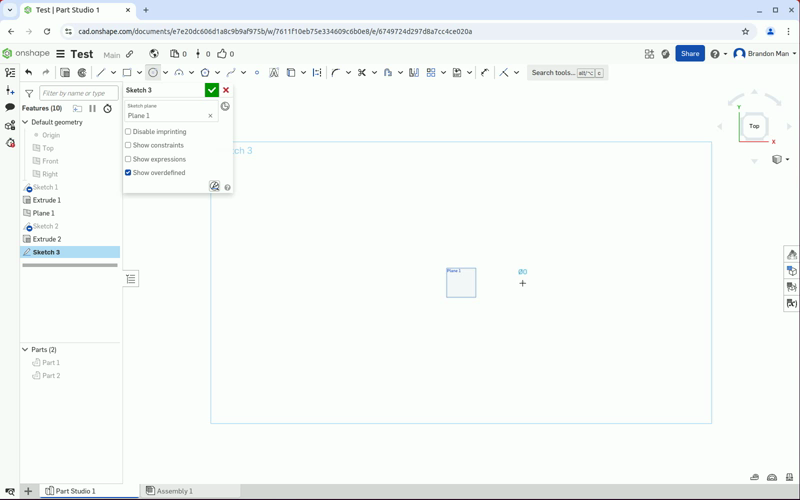
mouse_move(539, 282)
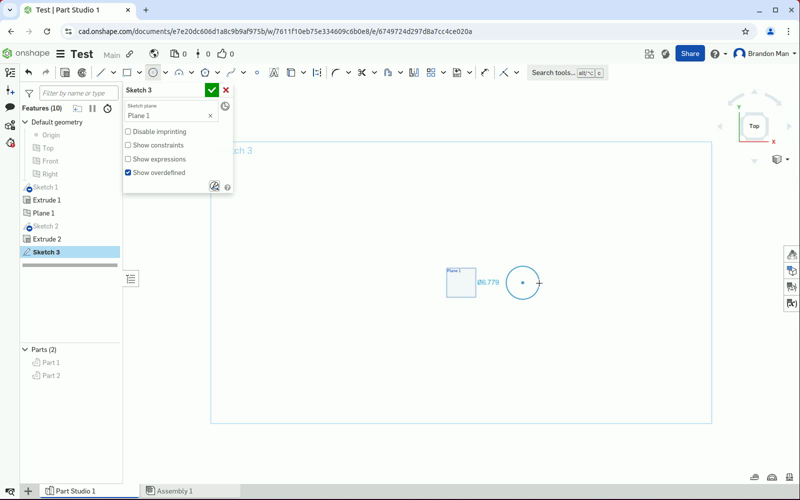
click(539, 282)
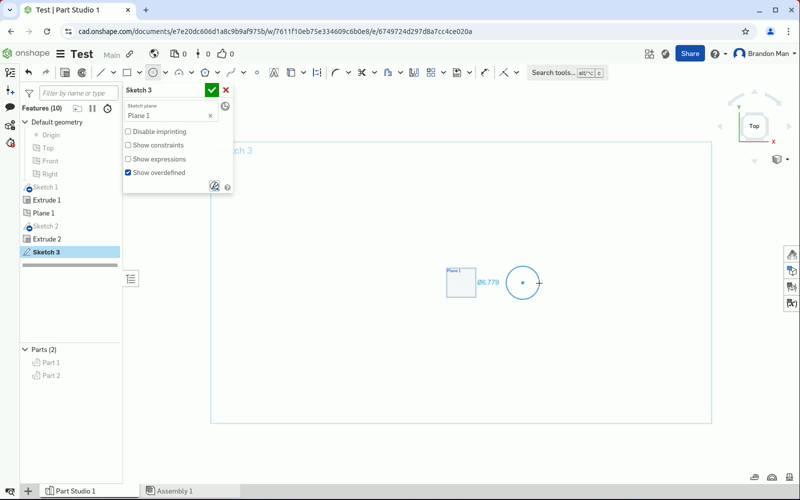
key(esc)
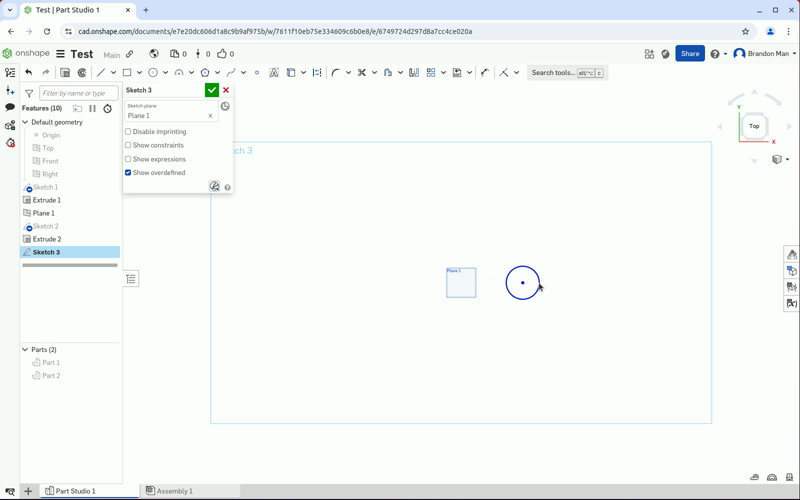
mouse_move(526, 284)
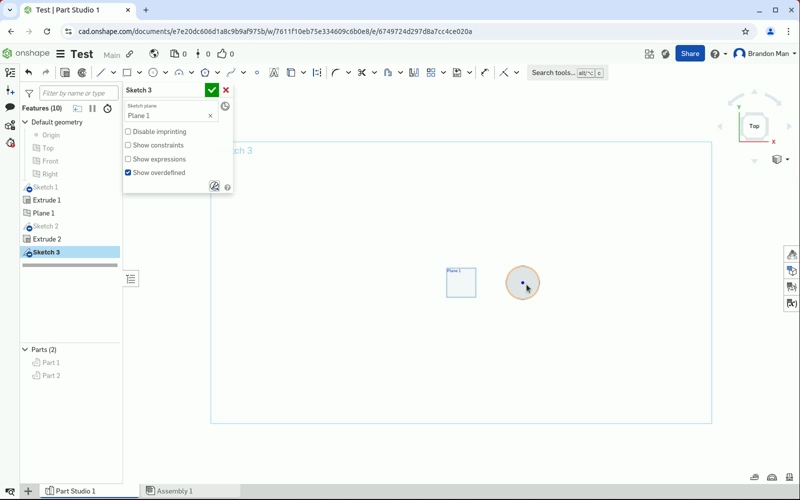
scroll(6)
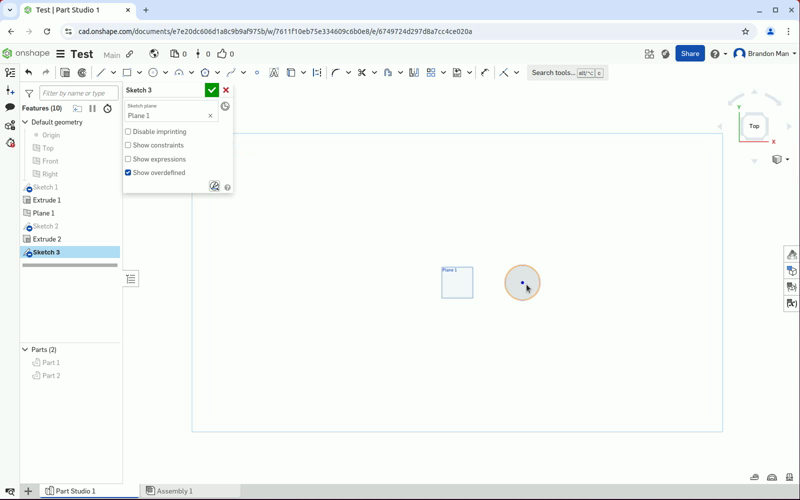
scroll(6)
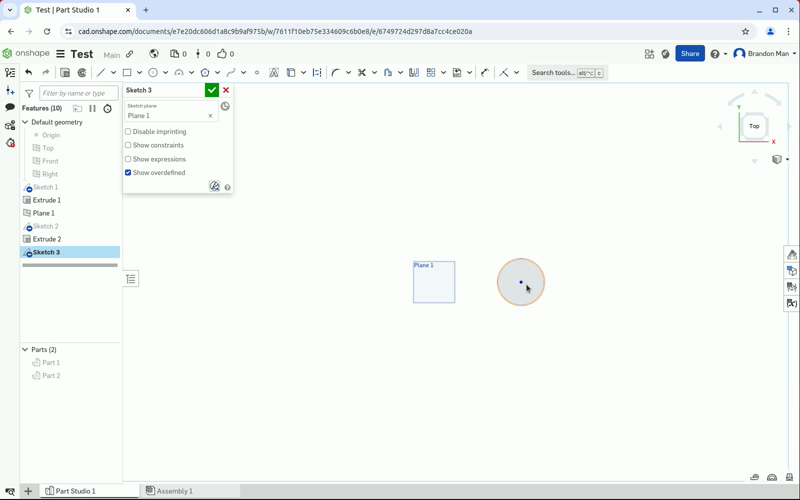
scroll(6)
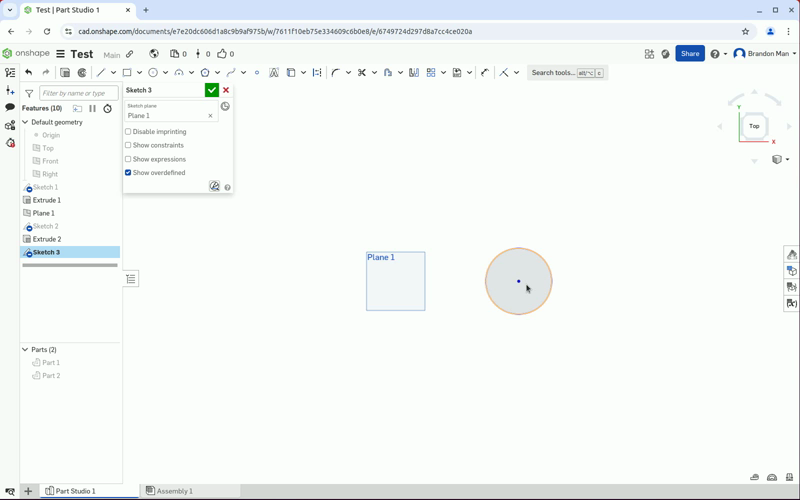
scroll(6)
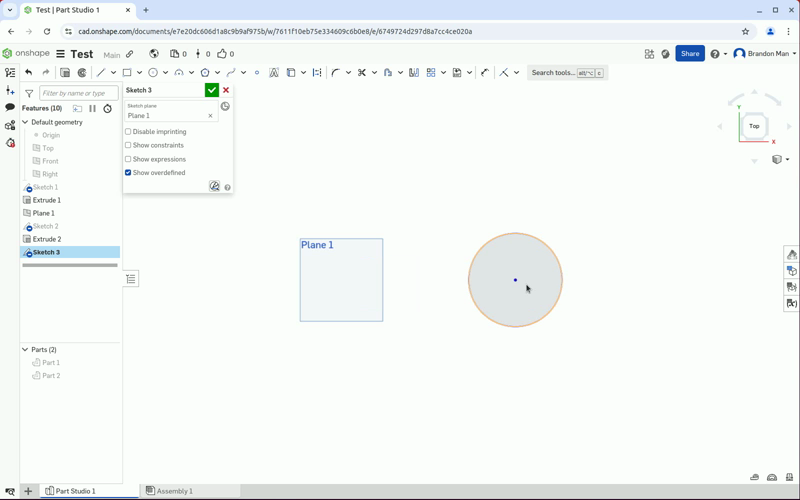
scroll(6)
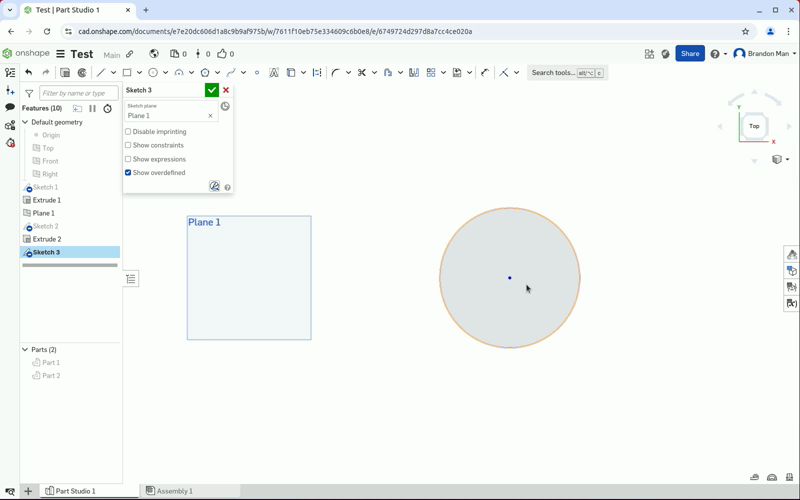
scroll(6)
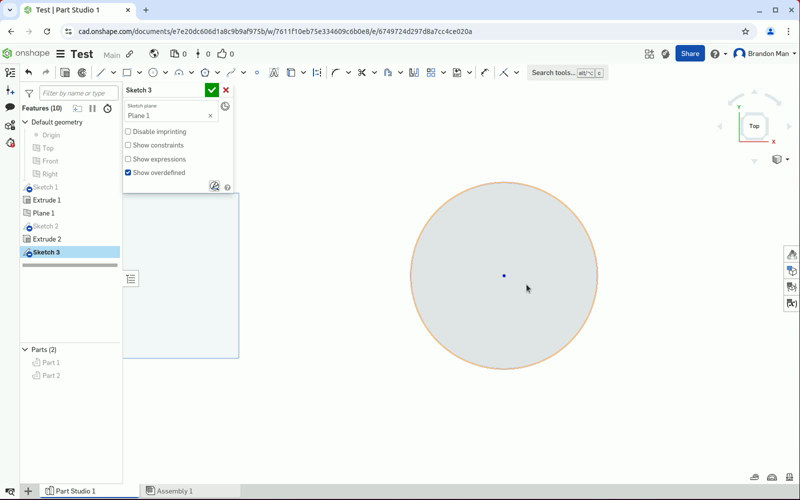
scroll(6)
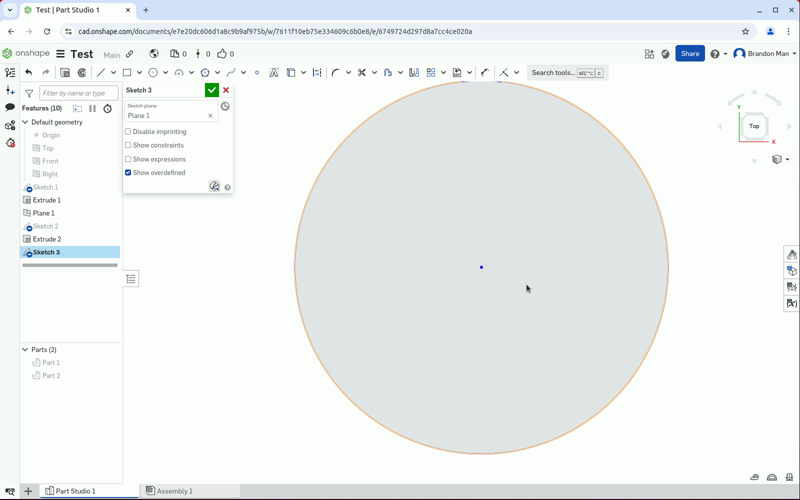
click(526, 284)
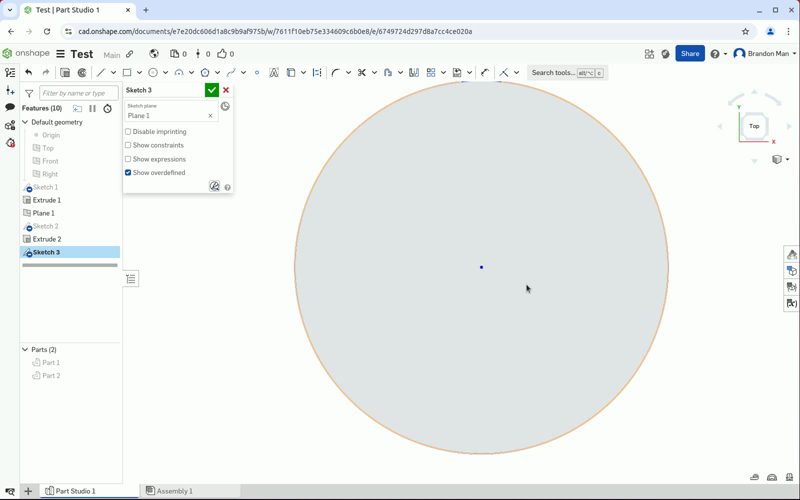
scroll(-6)
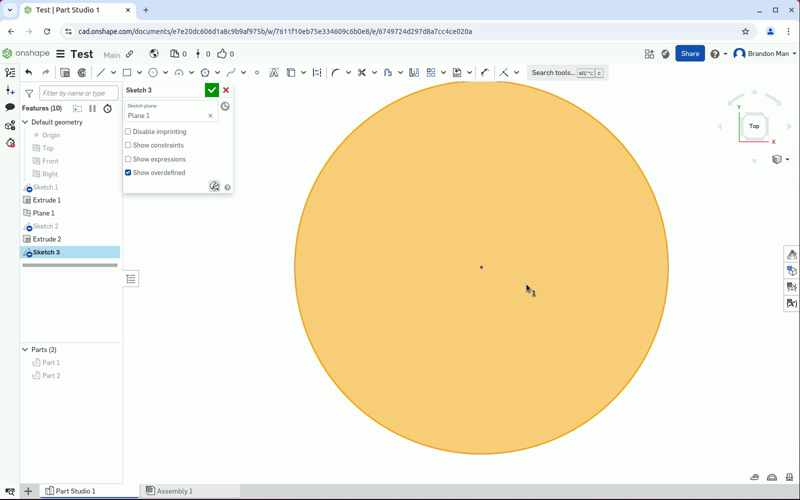
scroll(-6)
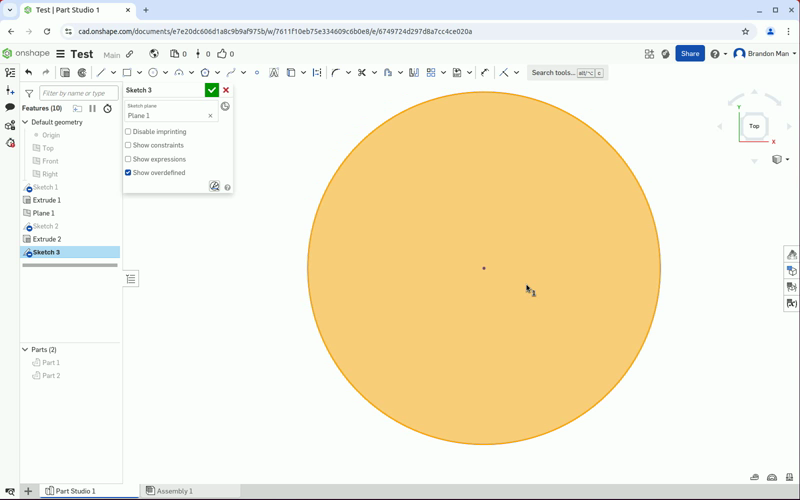
scroll(-6)
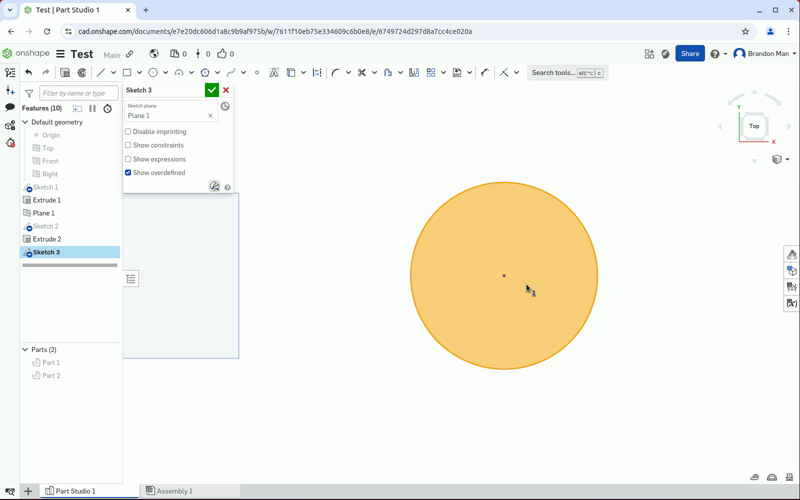
scroll(-6)
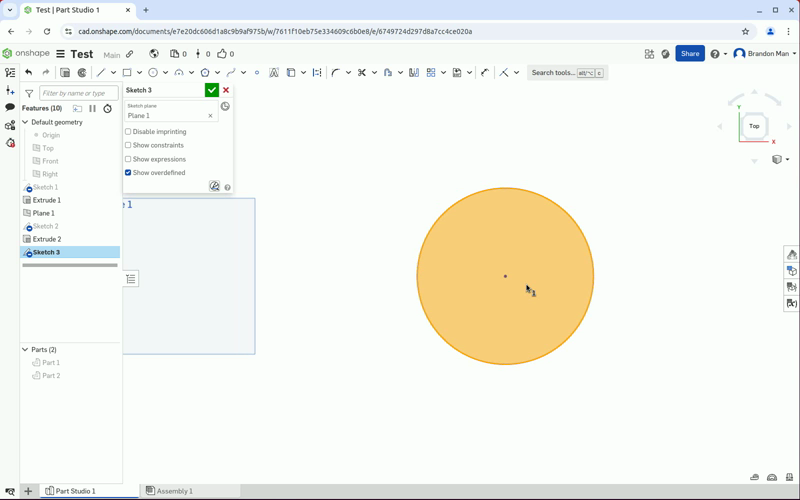
scroll(-6)
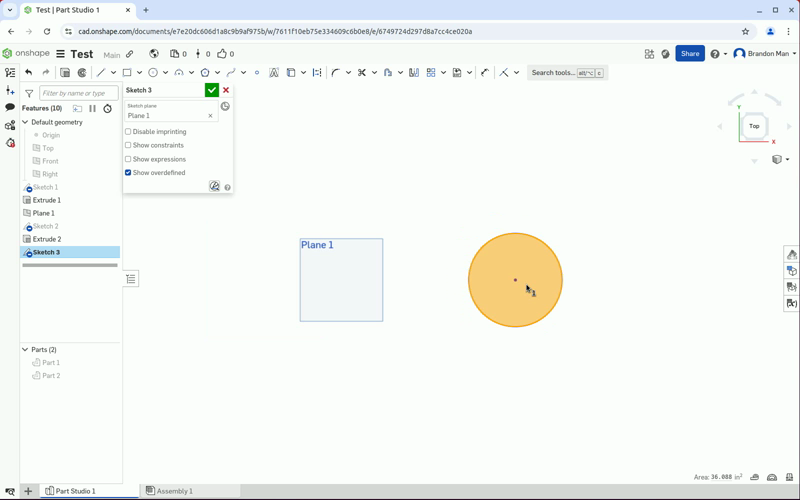
scroll(-6)
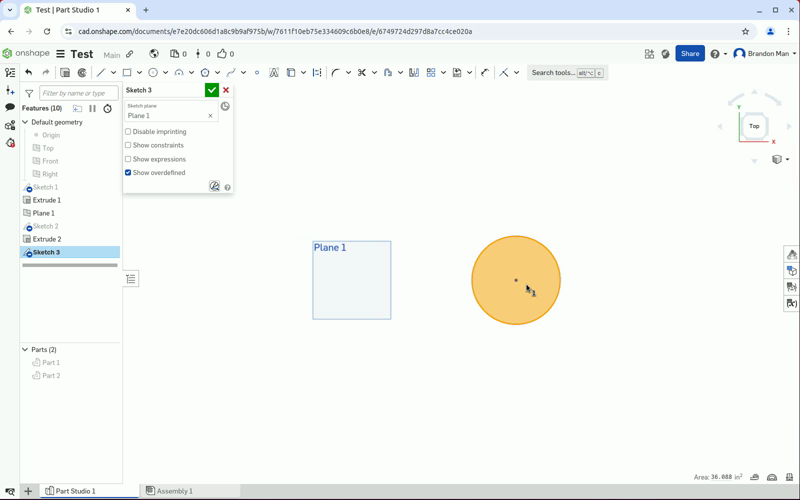
scroll(-6)
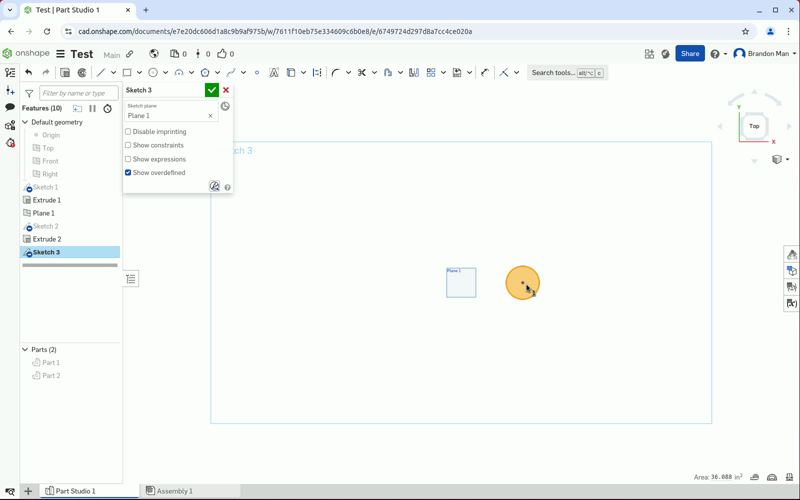
mouse_move(73, 352)
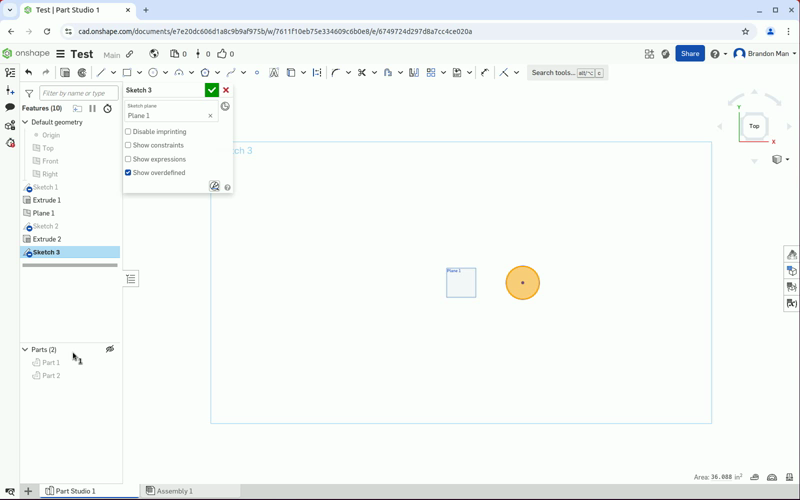
key(shift+y)
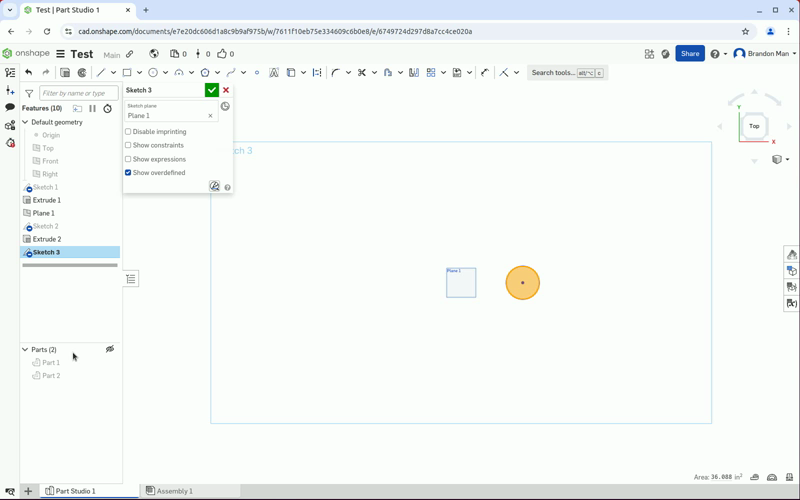
key(shift+e)
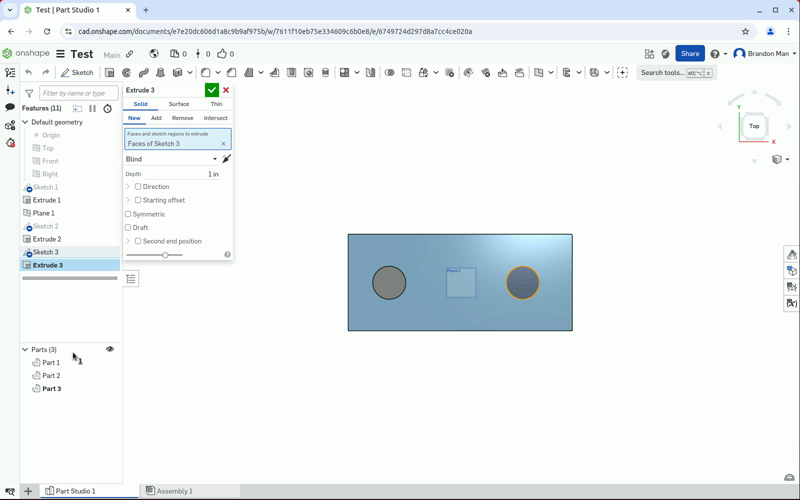
mouse_move(143, 106)
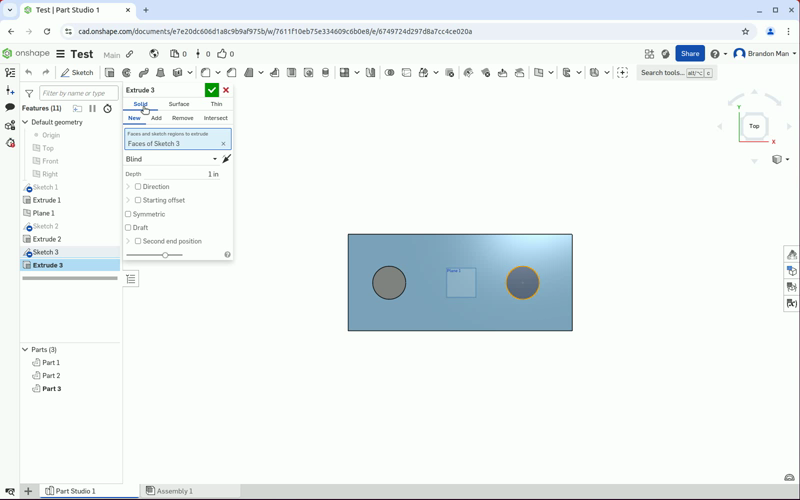
click(143, 106)
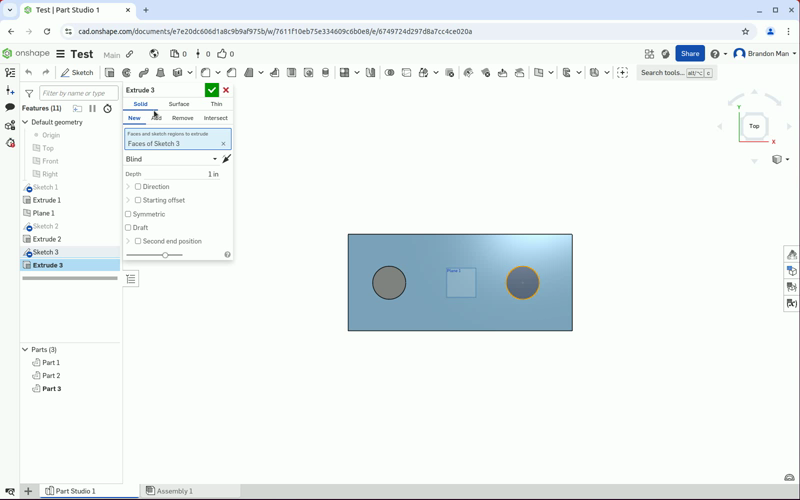
mouse_move(186, 120)
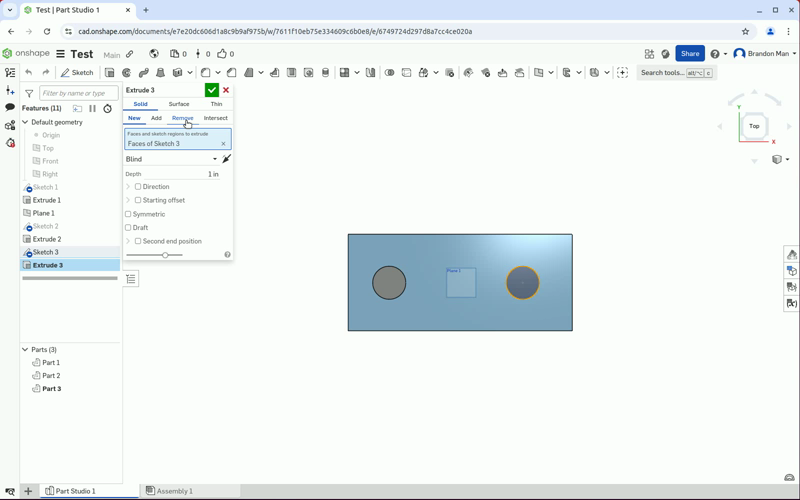
click(186, 120)
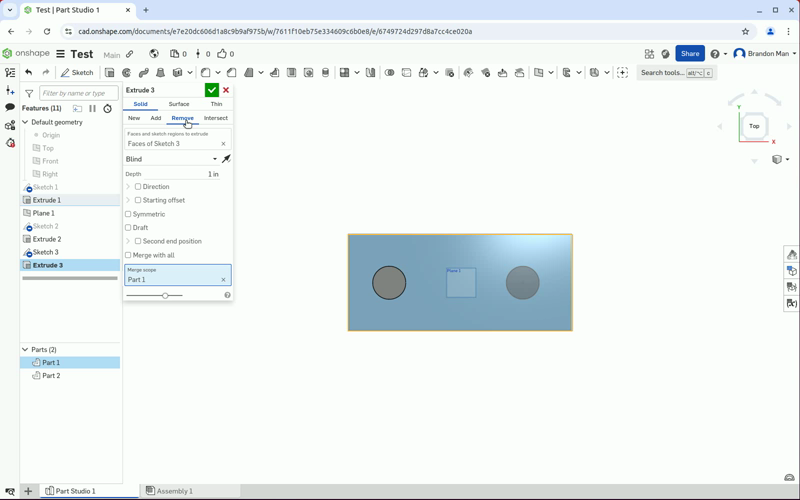
key(tab, 4)
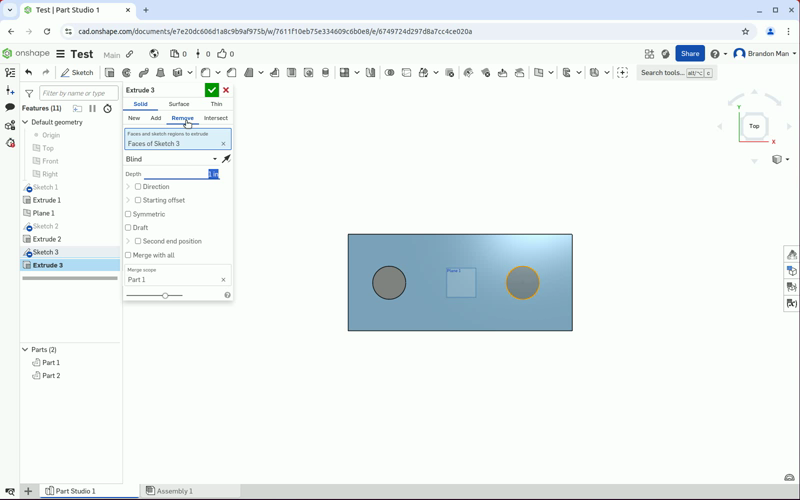
text(3.37)
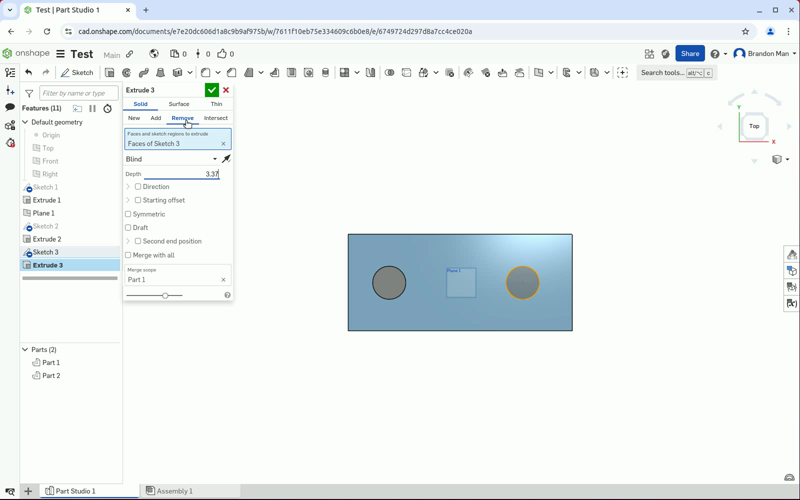
key(tab, 6)
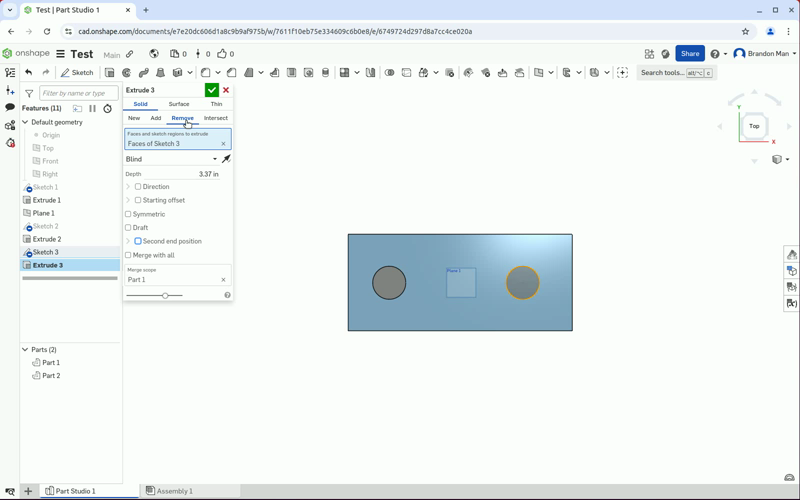
key(space)
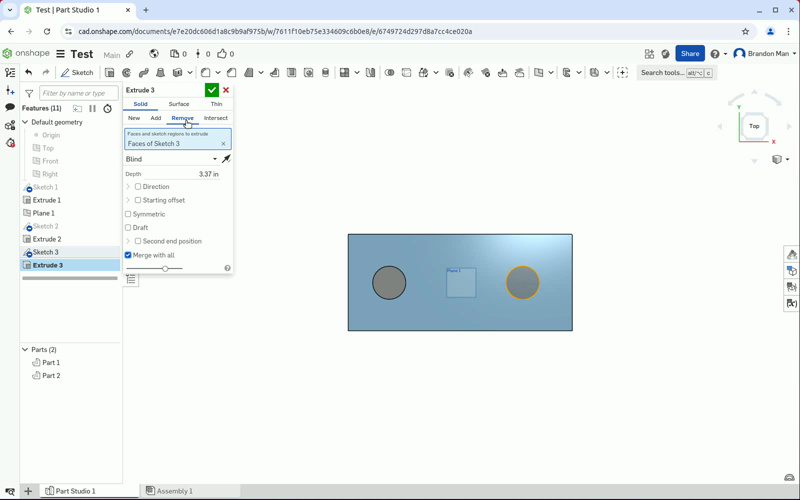
key(enter)
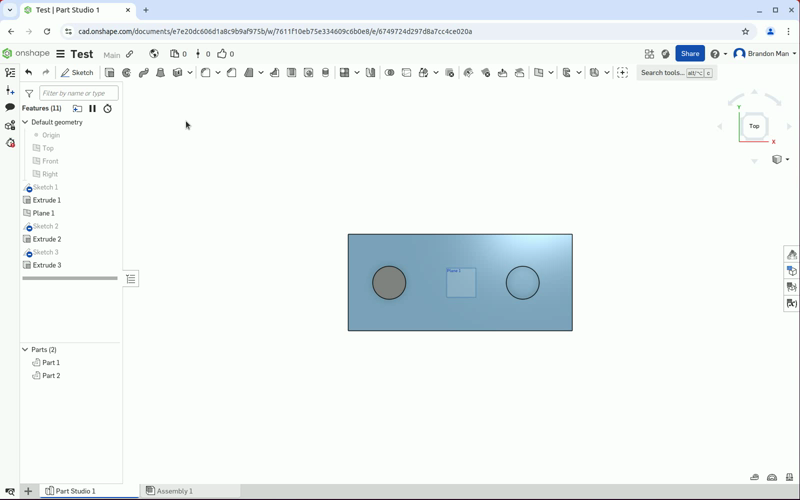
key(shift+h)
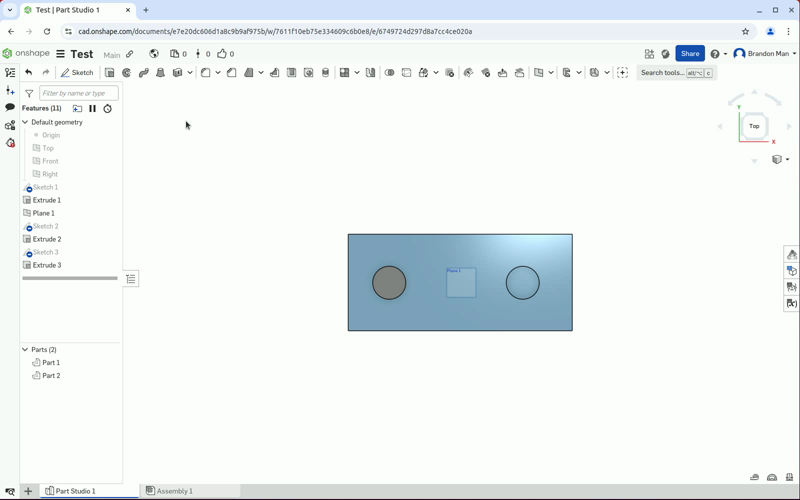
key(shift+h)
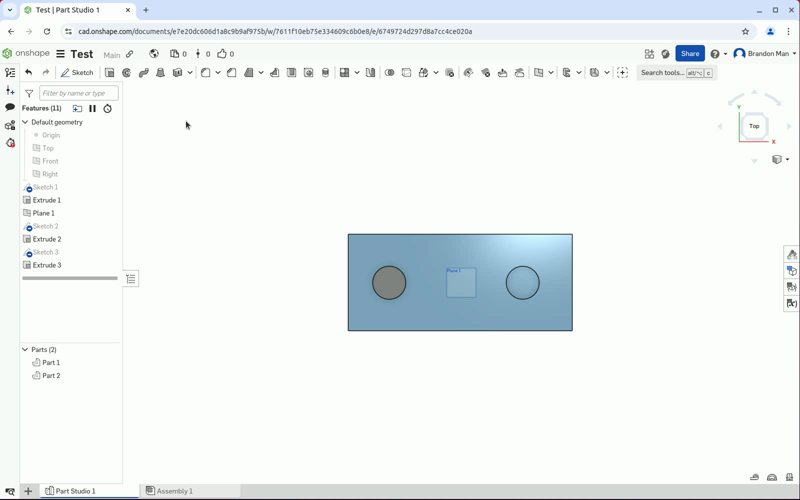
mouse_move(73, 189)
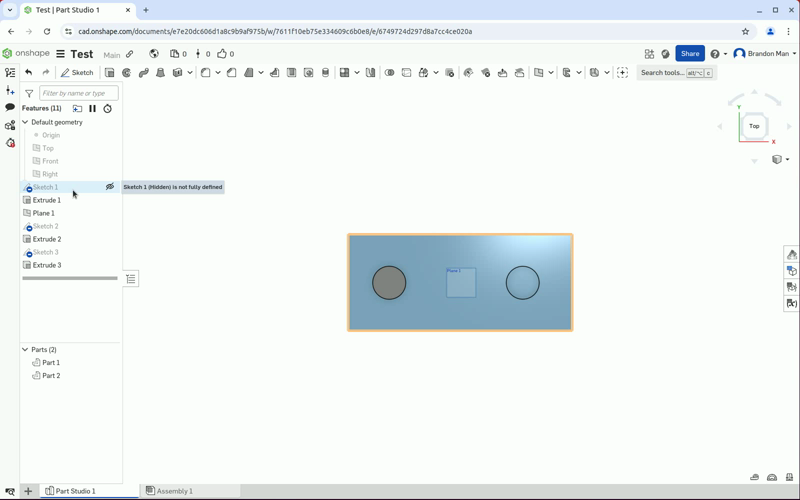
click(73, 189)
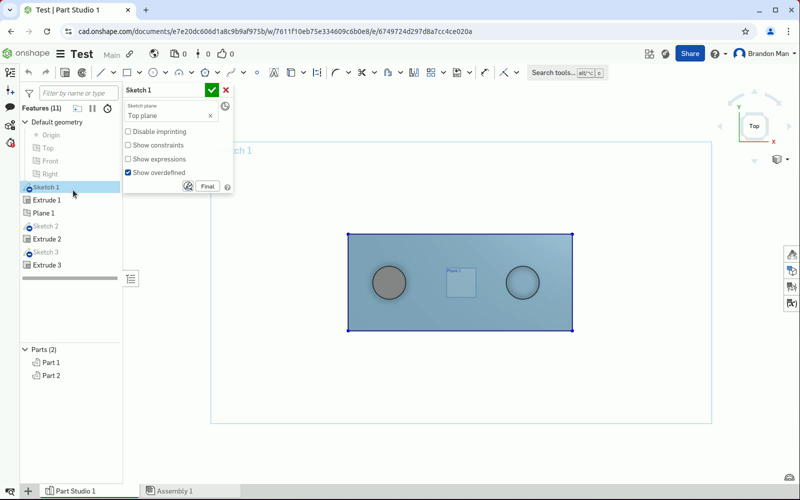
mouse_move(229, 92)
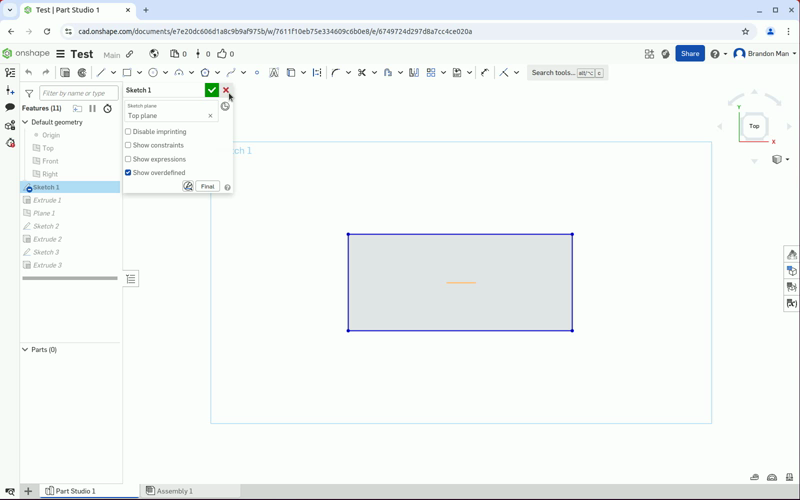
click(229, 92)
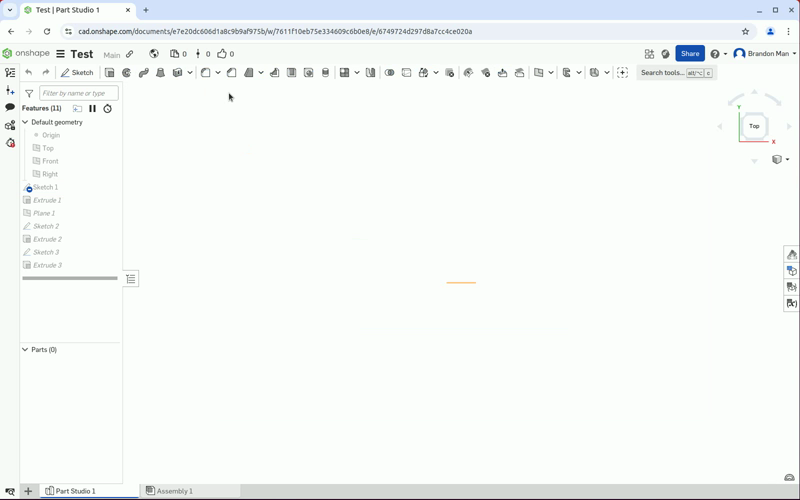
key(shift+s)
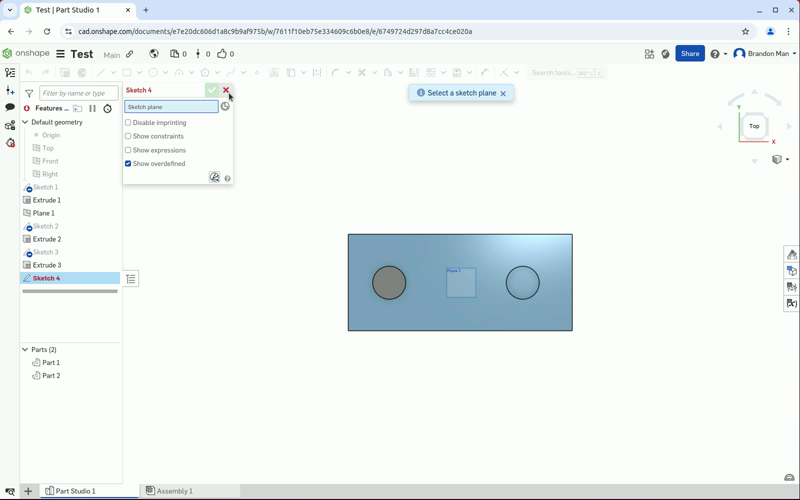
mouse_move(73, 215)
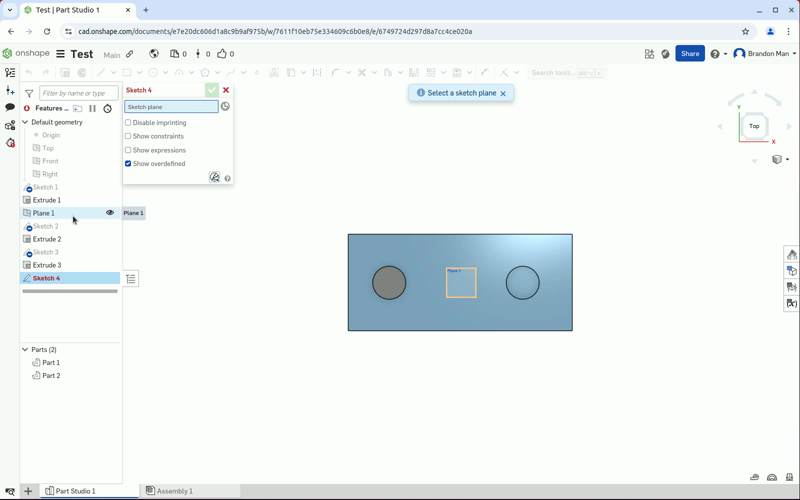
click(73, 215)
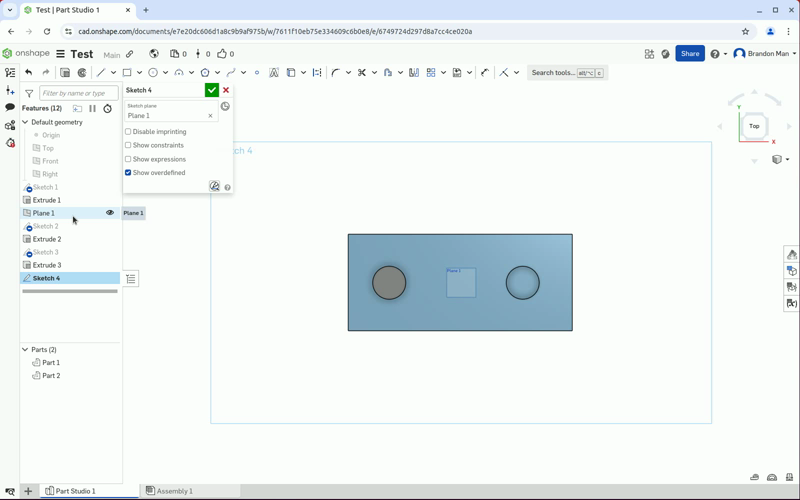
mouse_move(73, 352)
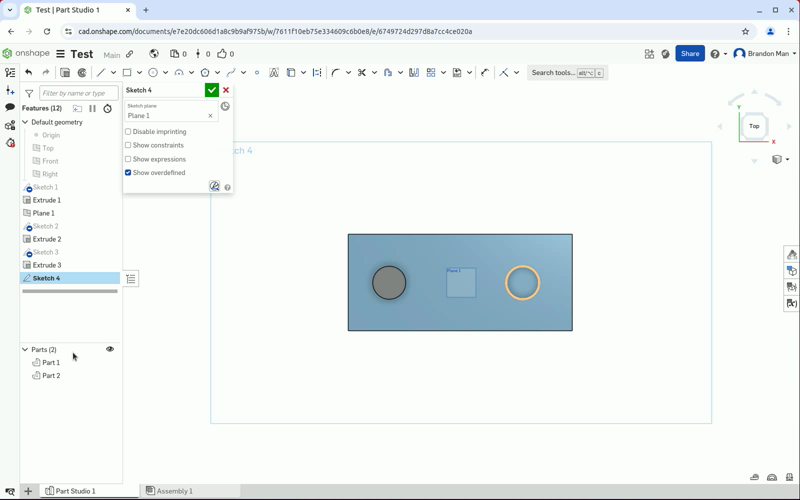
key(y)
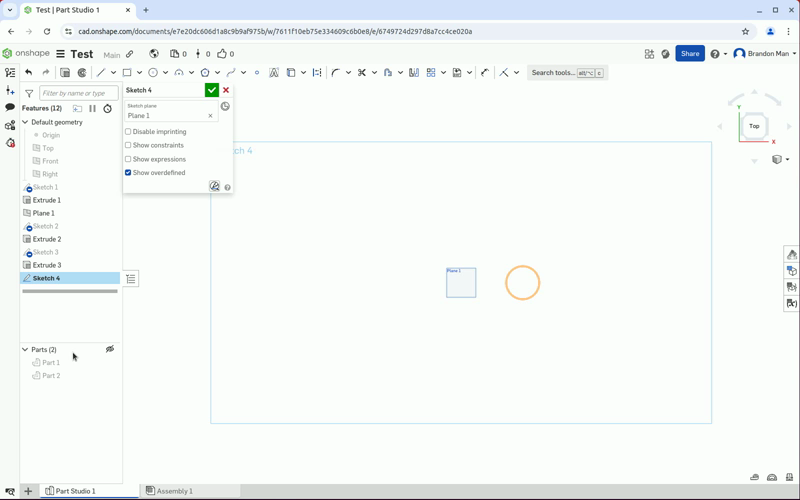
key(c)
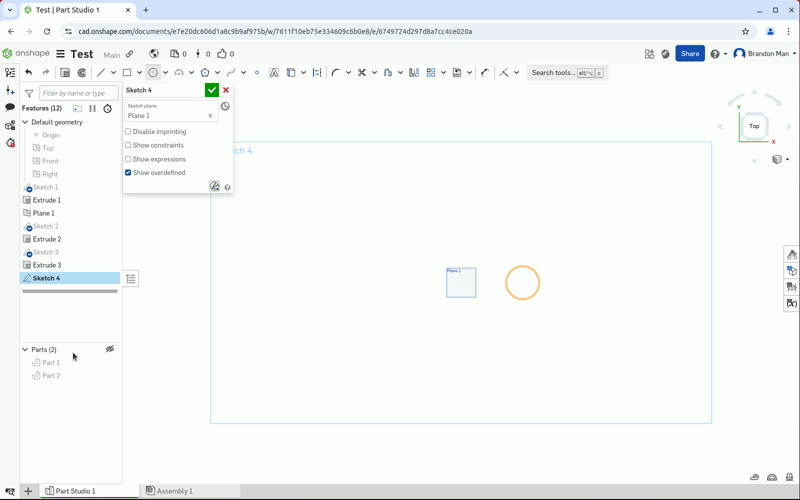
key_down(shift)
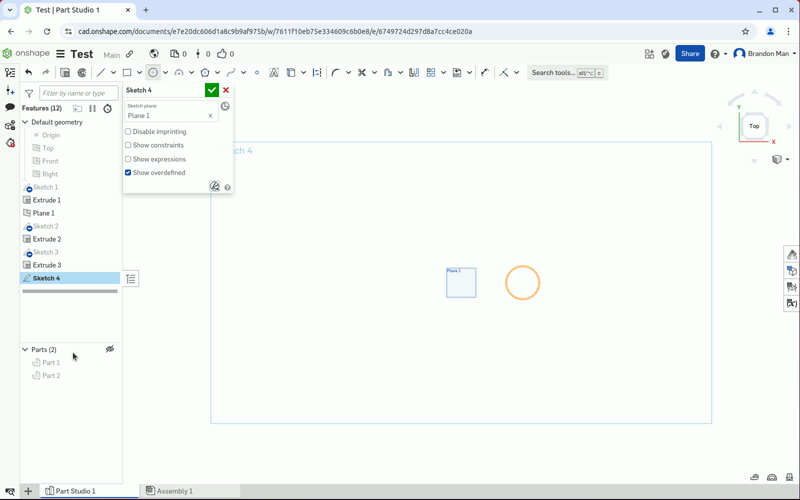
mouse_move(460, 282)
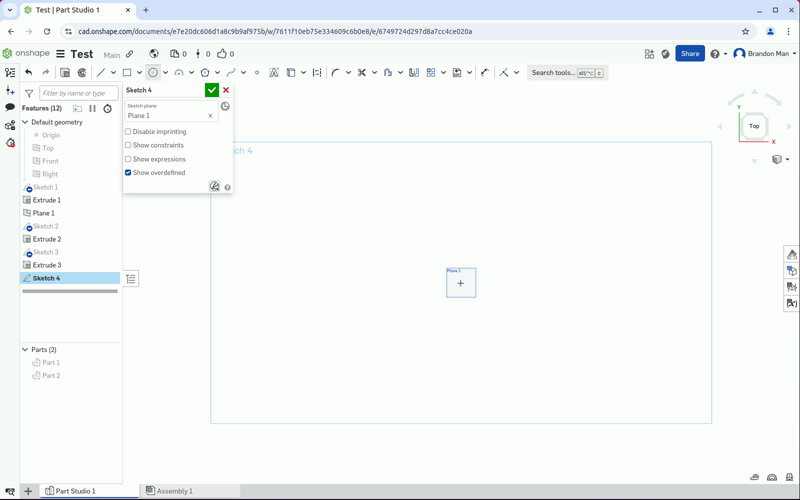
click(460, 282)
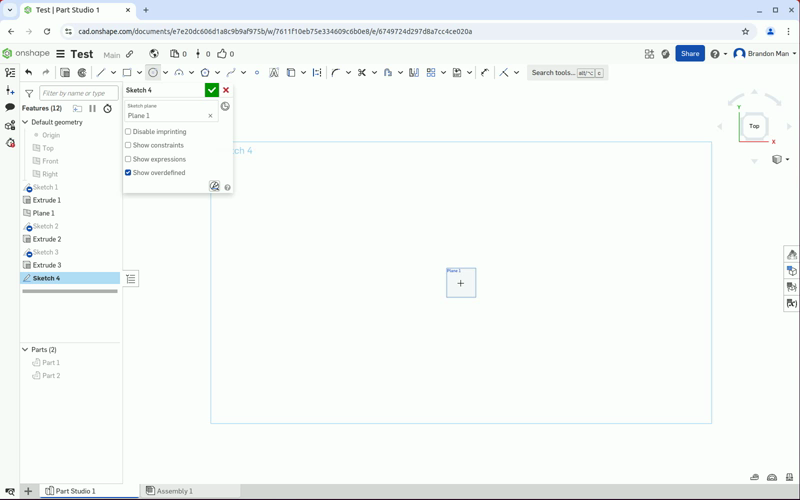
key_up(shift)
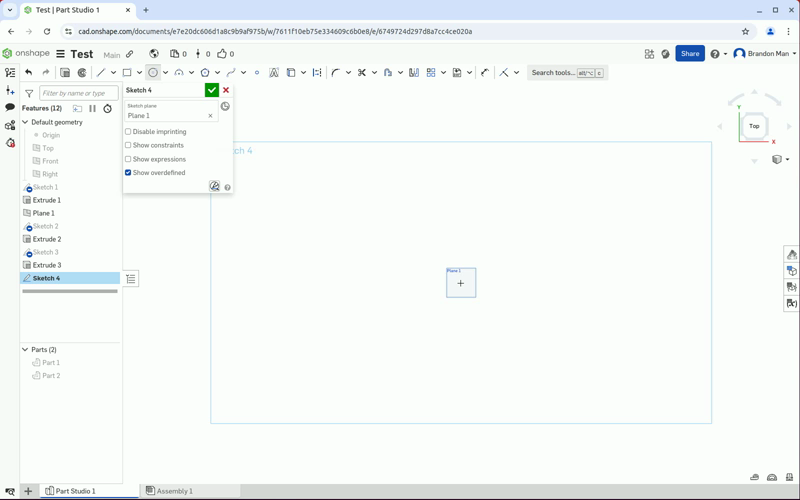
mouse_move(477, 282)
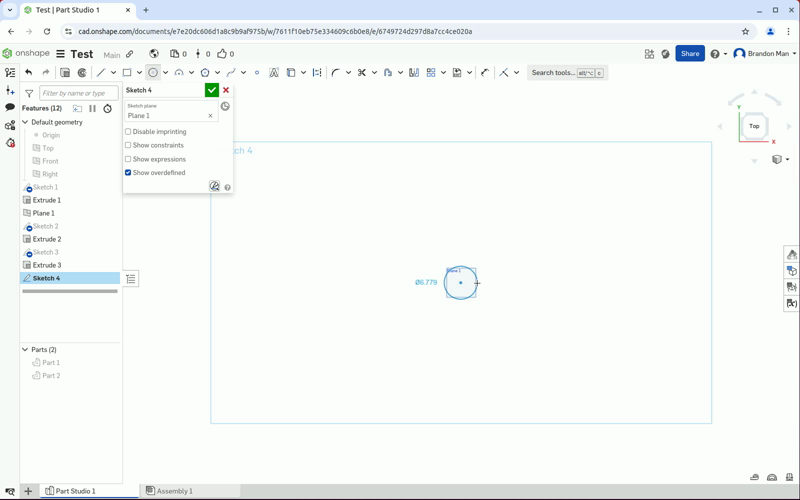
click(477, 282)
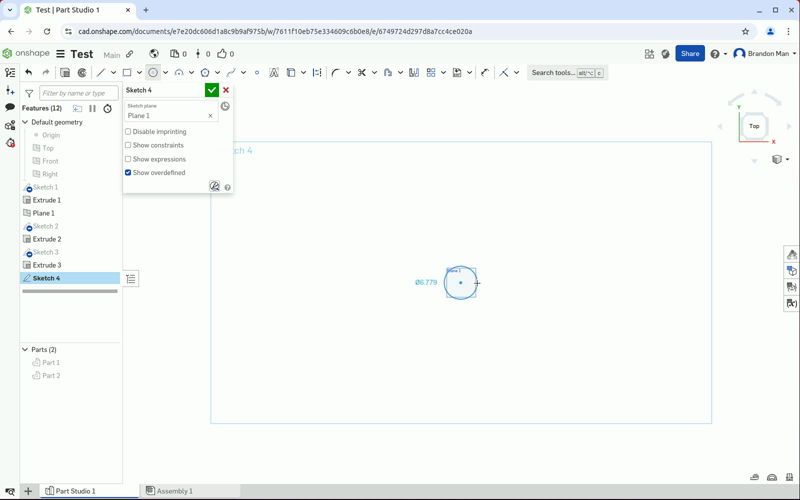
key(esc)
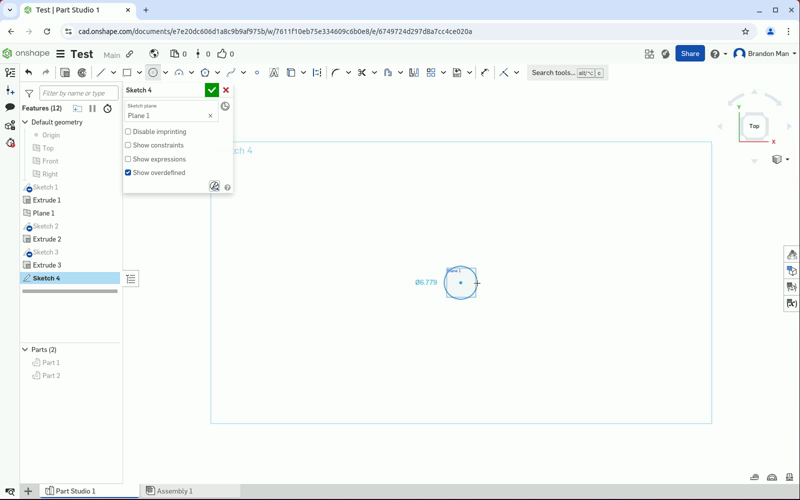
mouse_move(472, 286)
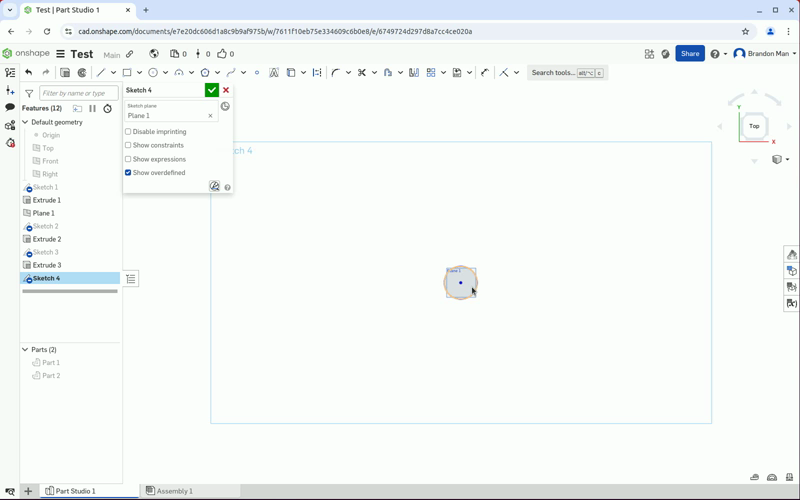
scroll(6)
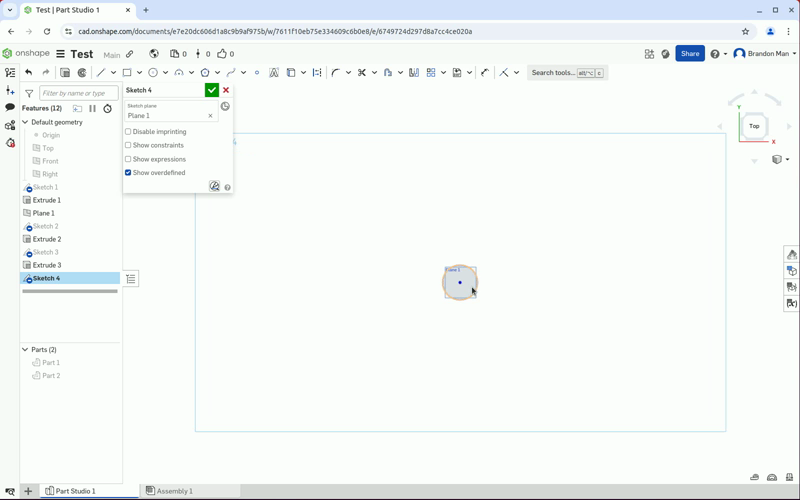
scroll(6)
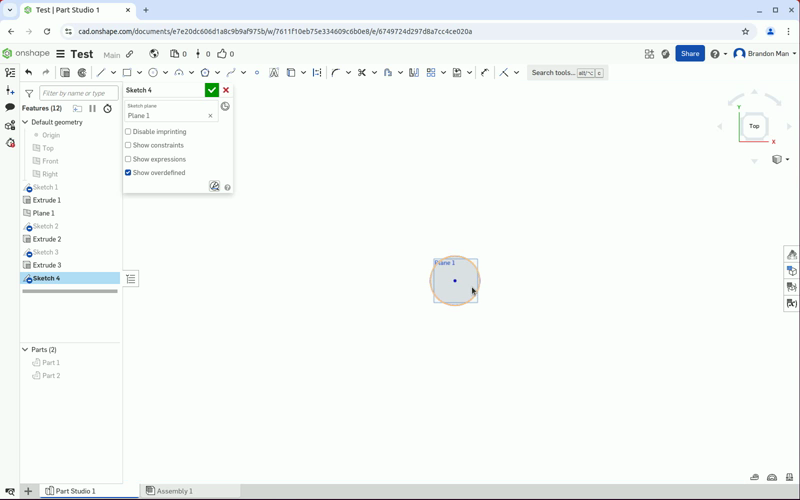
scroll(6)
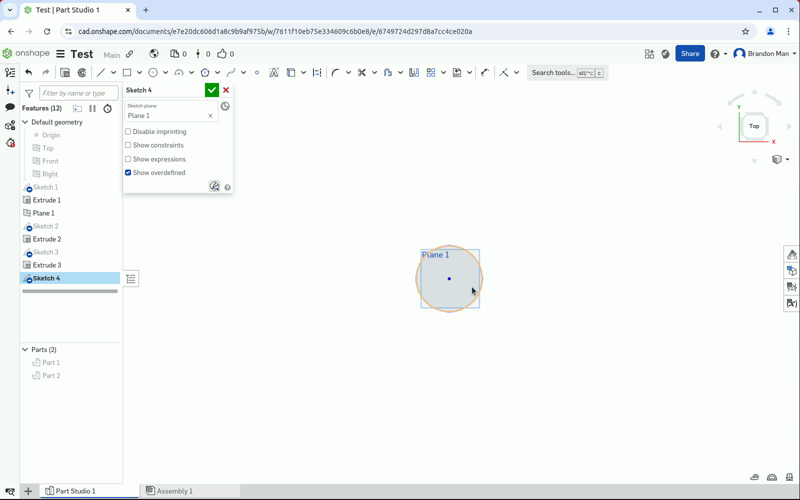
scroll(6)
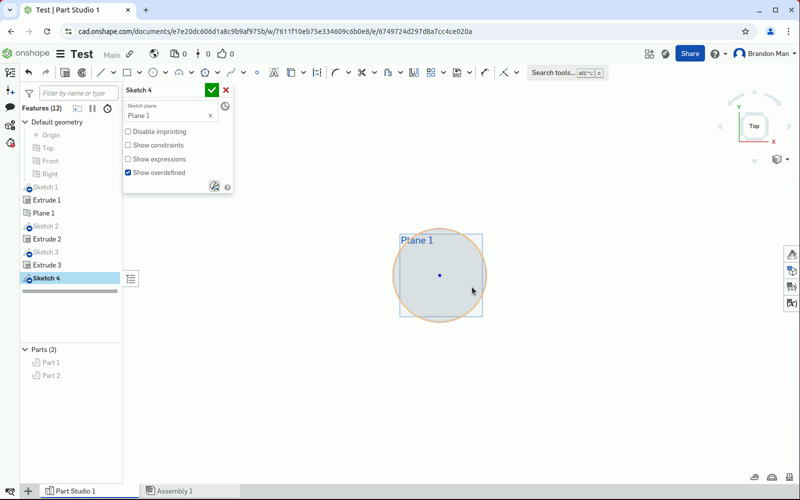
scroll(6)
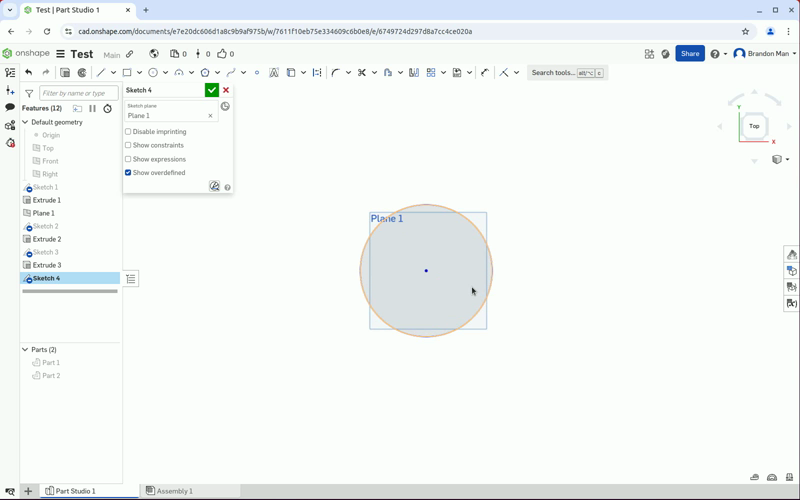
scroll(6)
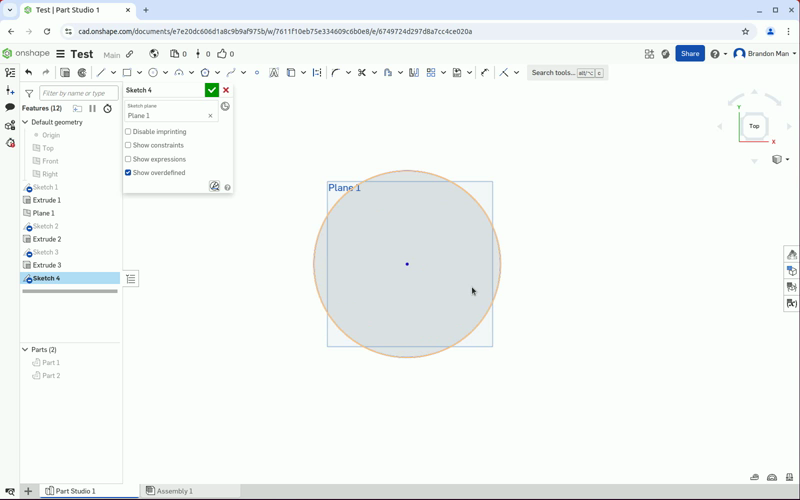
scroll(6)
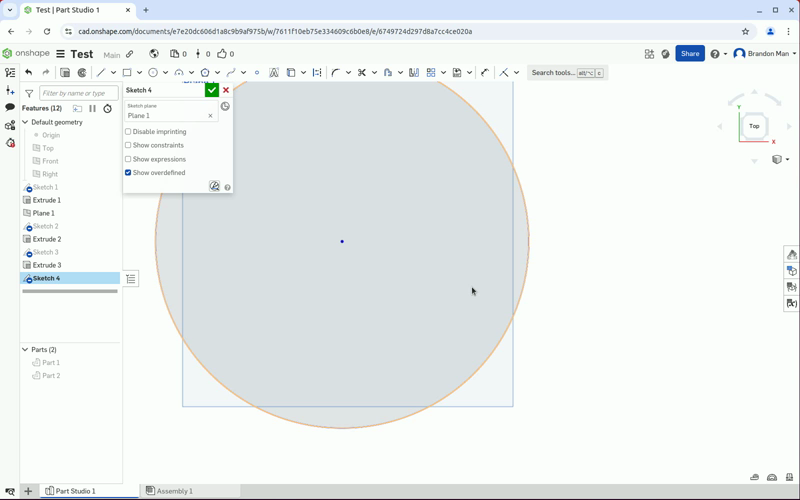
click(472, 286)
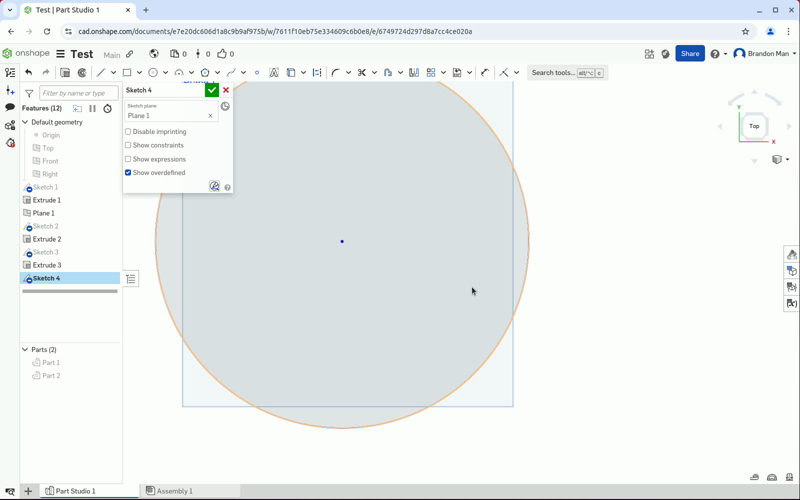
scroll(-6)
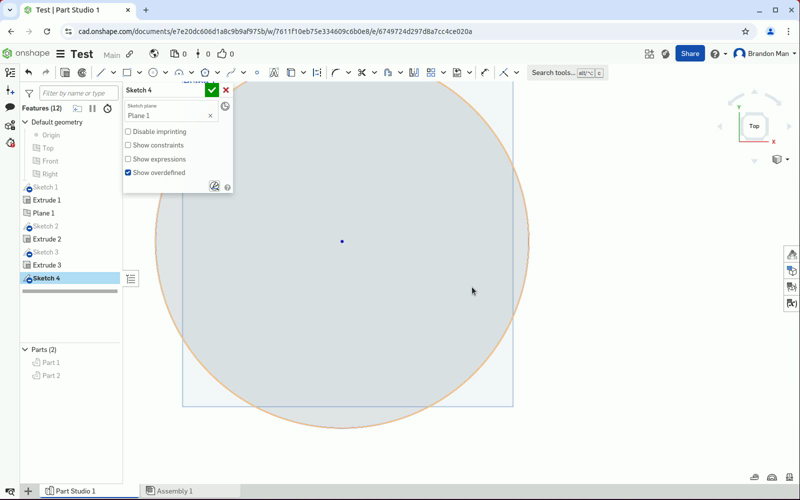
scroll(-6)
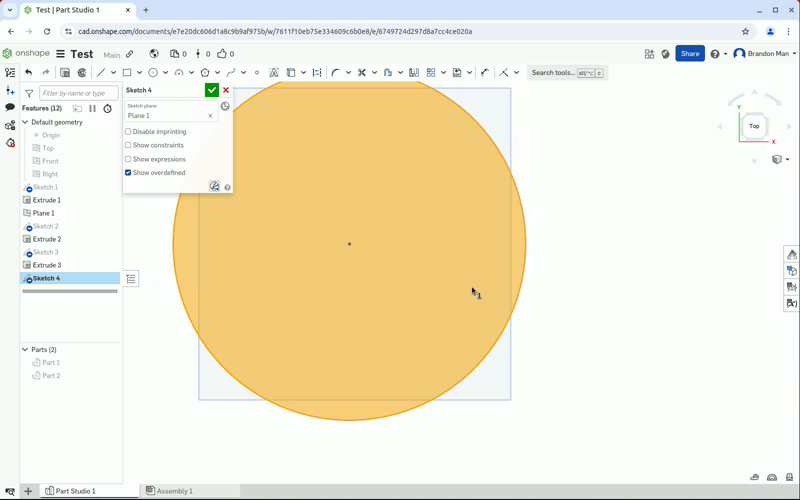
scroll(-6)
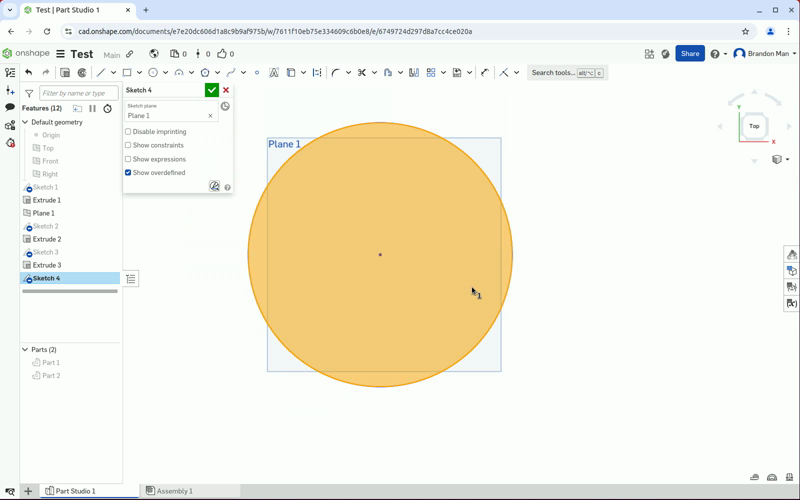
scroll(-6)
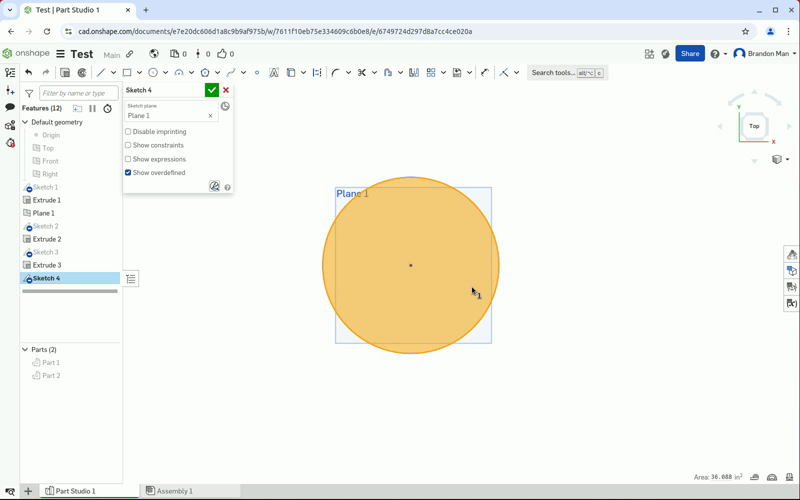
scroll(-6)
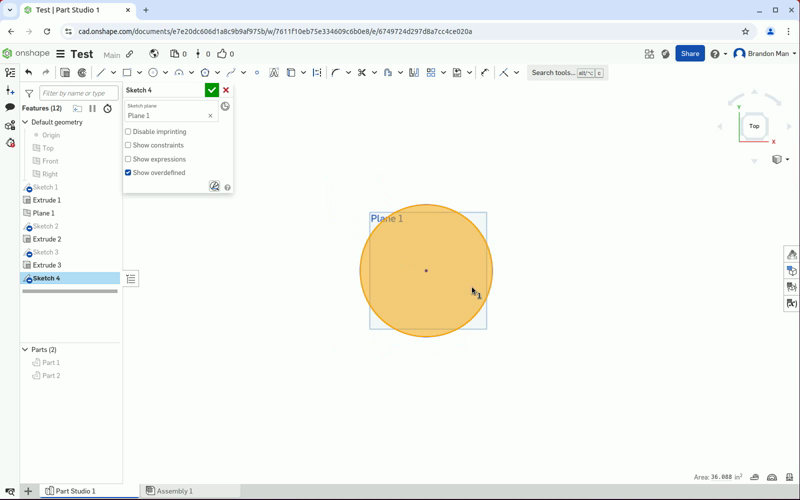
scroll(-6)
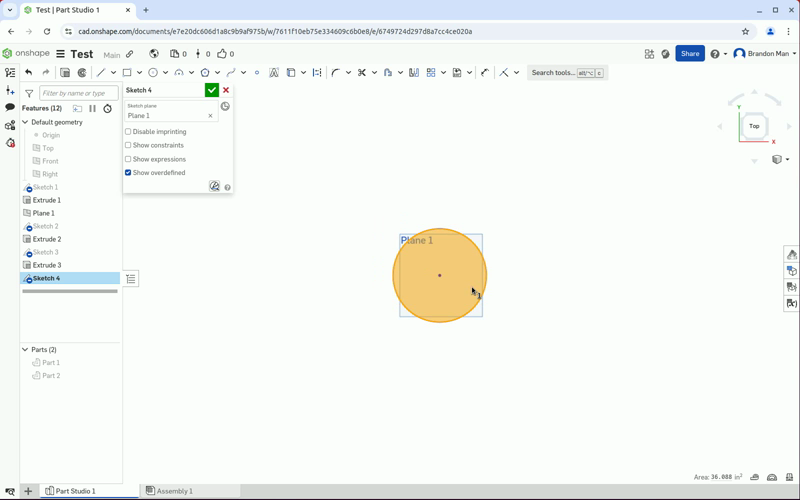
scroll(-6)
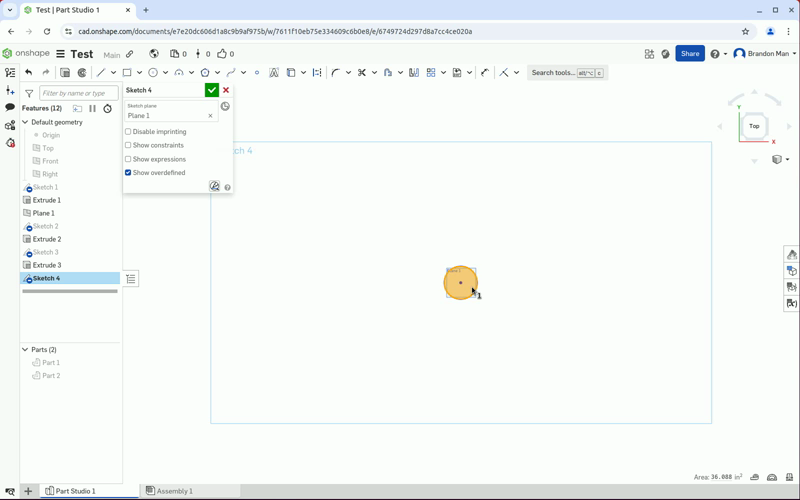
mouse_move(73, 352)
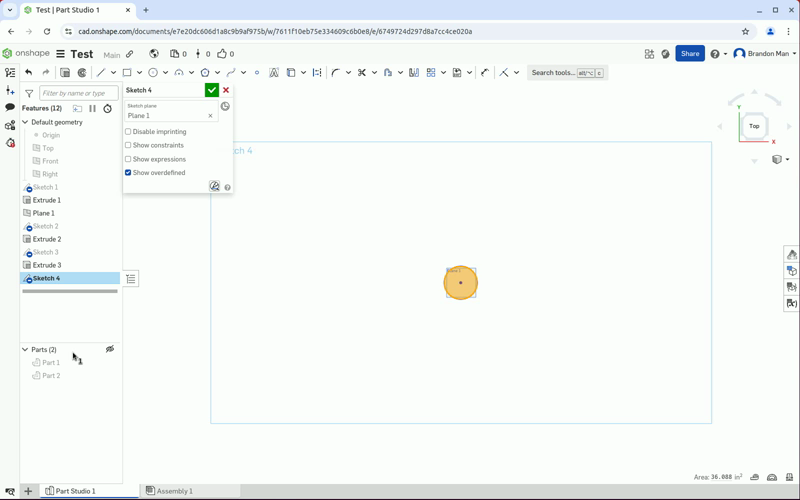
key(shift+y)
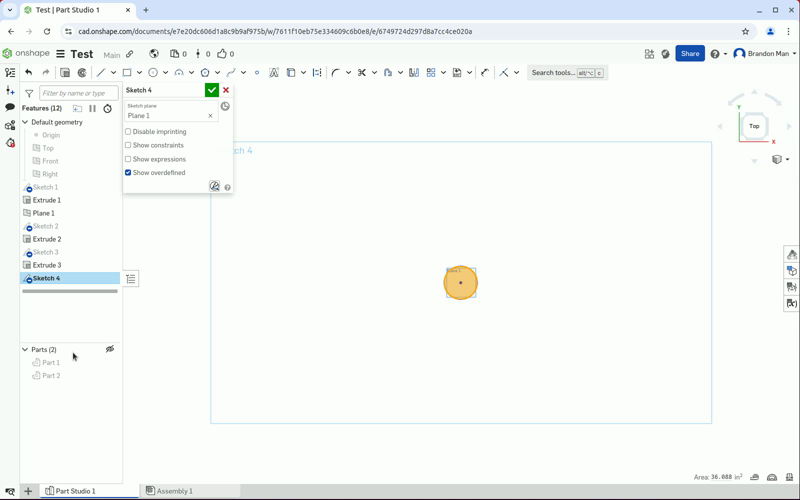
key(shift+e)
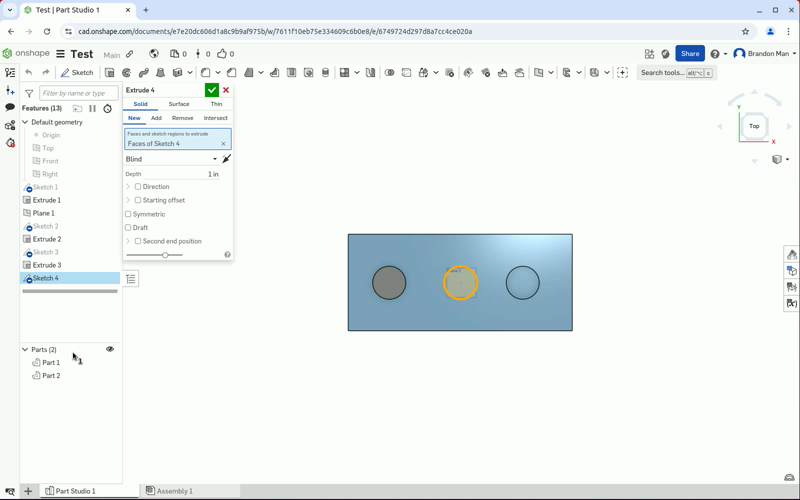
mouse_move(143, 106)
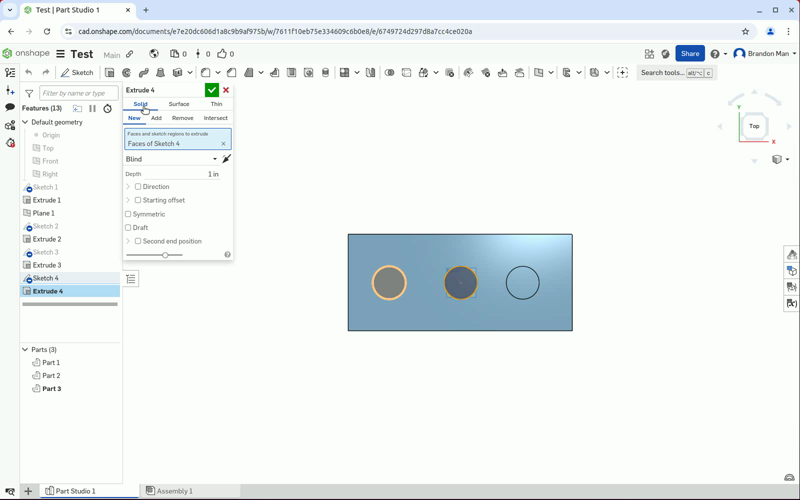
click(143, 106)
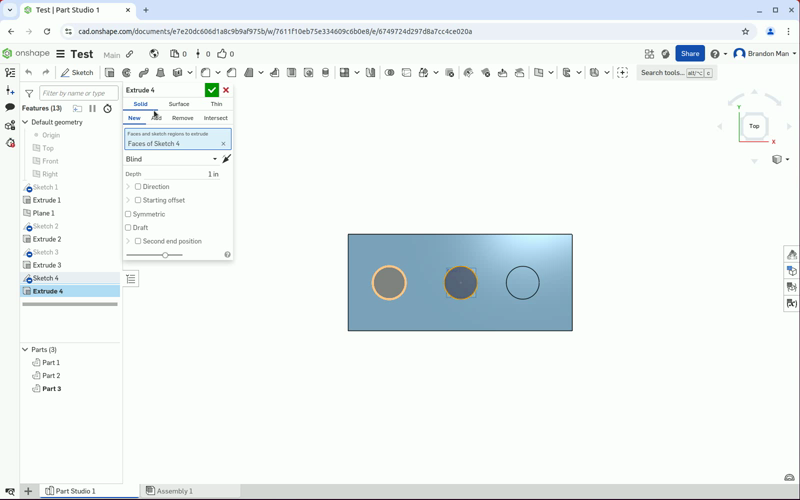
mouse_move(186, 120)
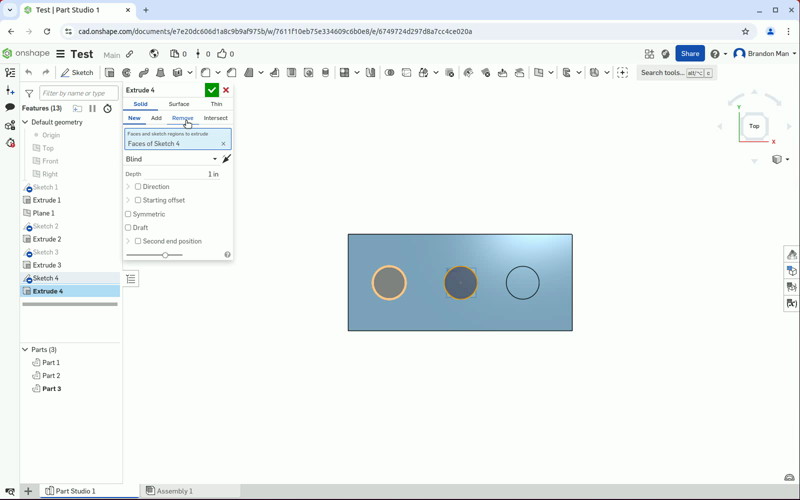
click(186, 120)
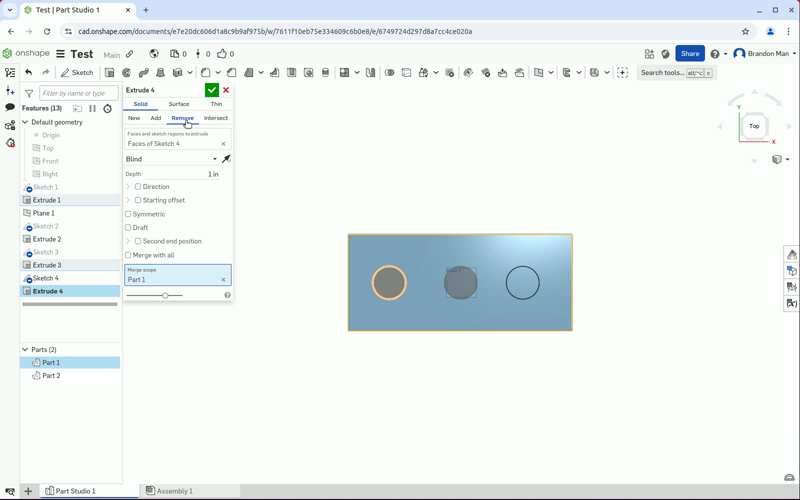
key(tab, 4)
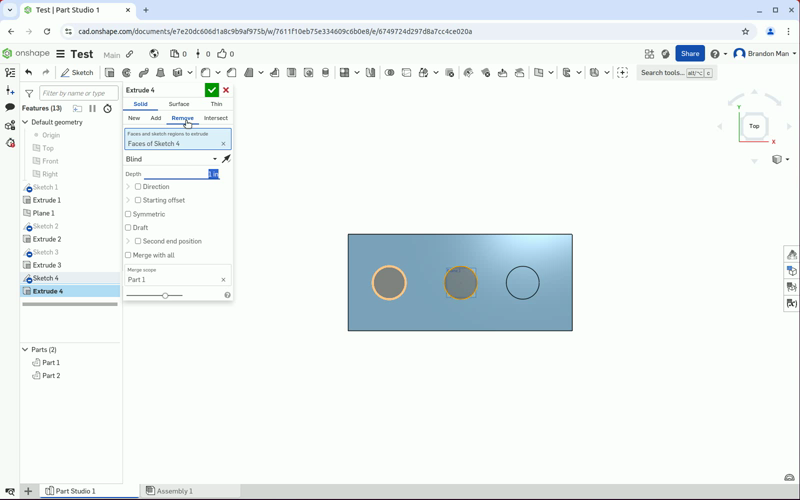
text(30.811)
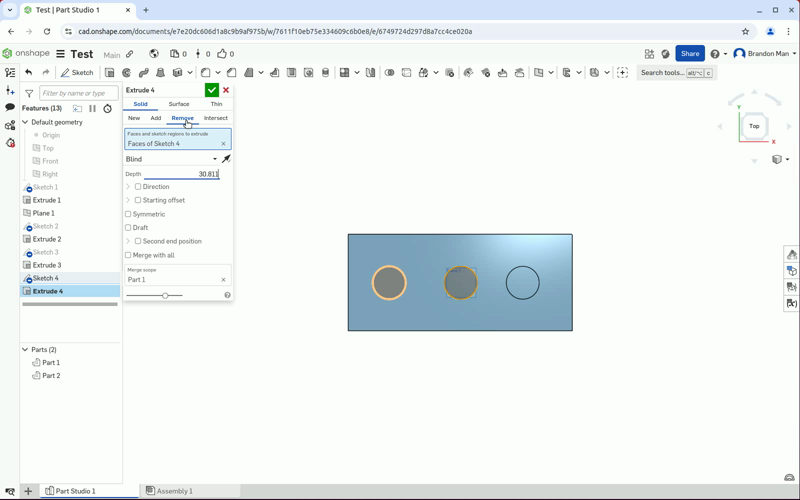
key(tab, 6)
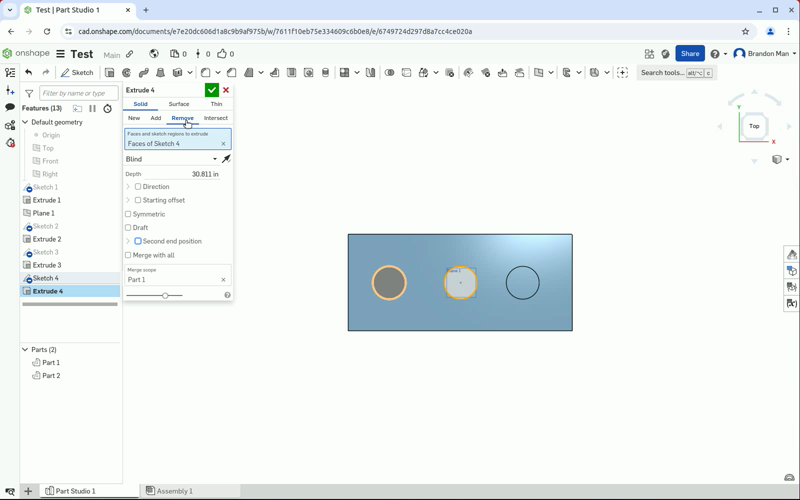
key(space)
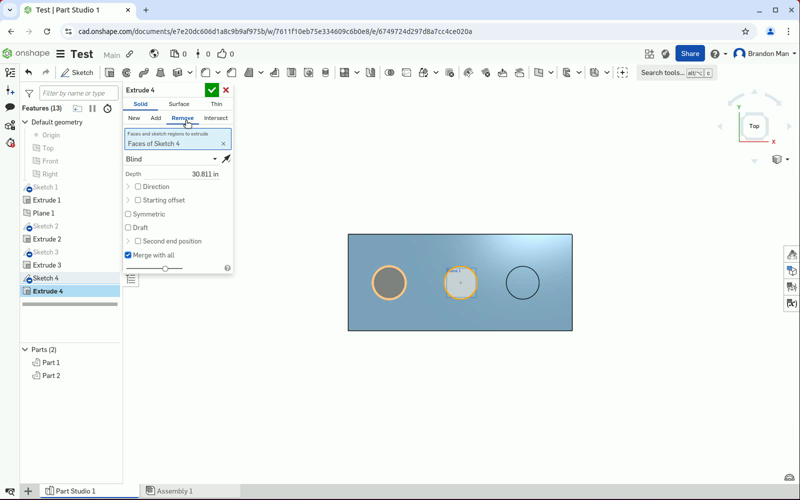
key(enter)
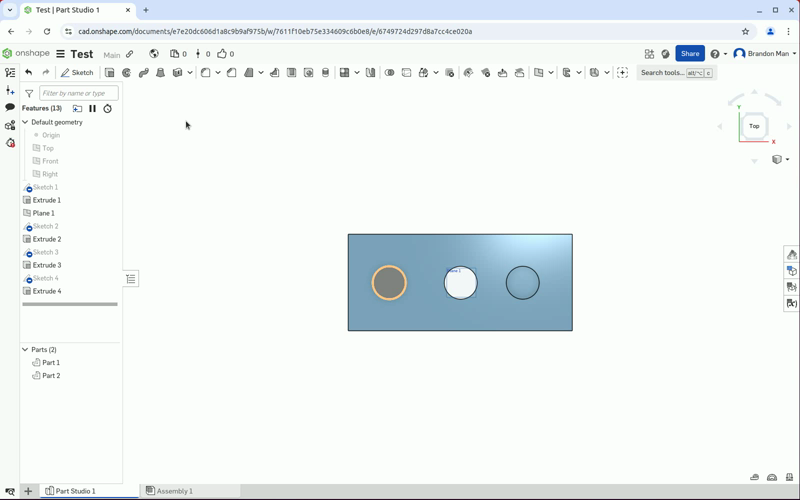
key(shift+h)
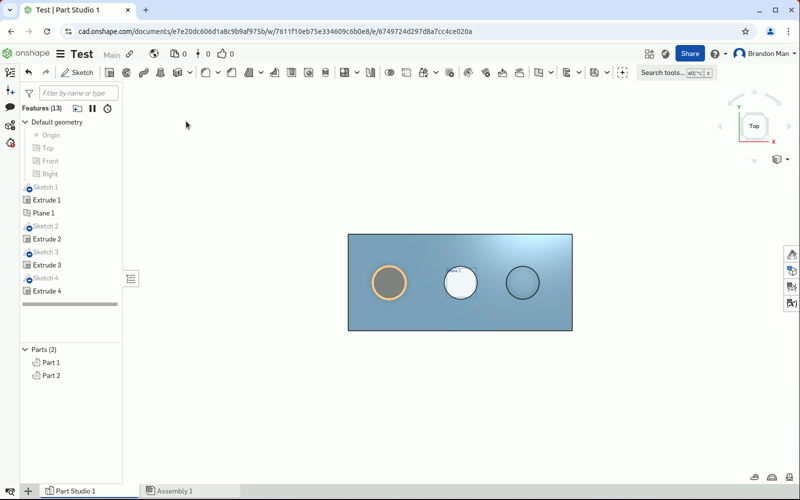
key(shift+h)
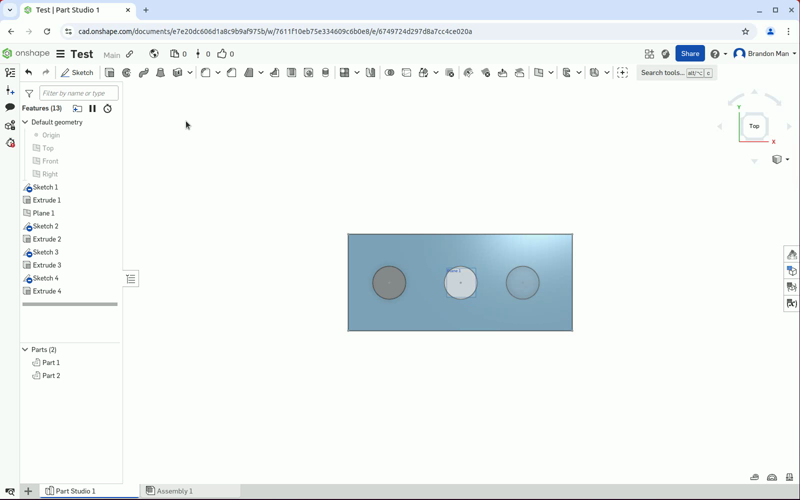
key(shift+7)
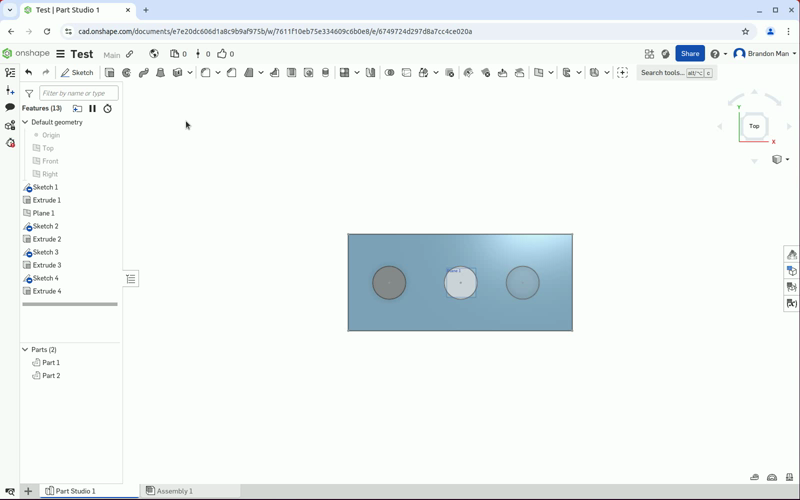
key(up, 3)
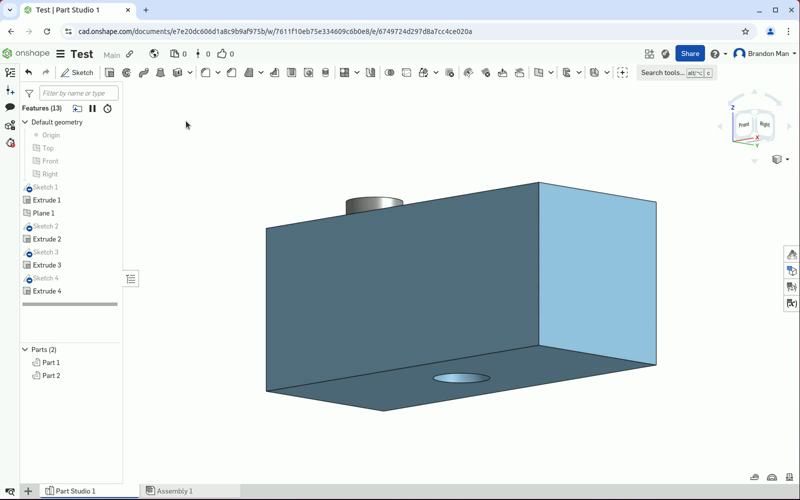
key(left, 3)
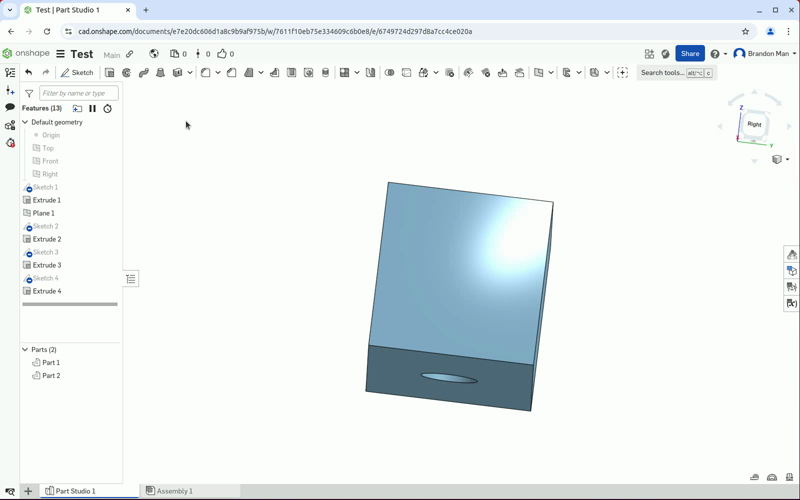
key(right, 3)
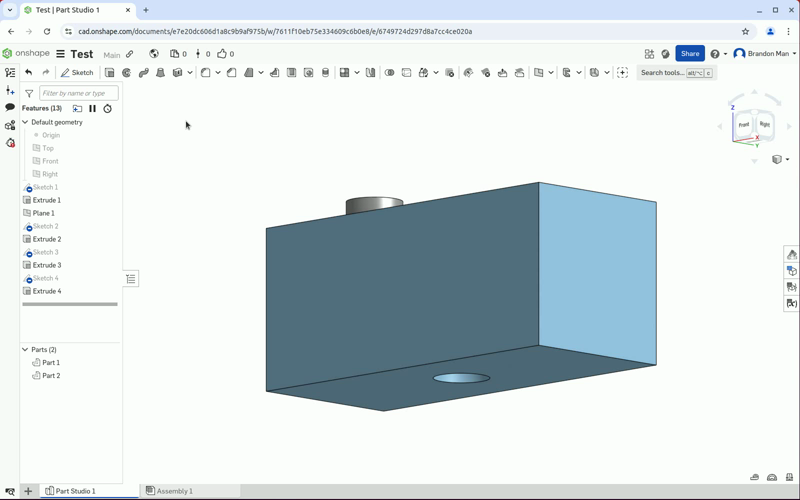
key(down, 3)
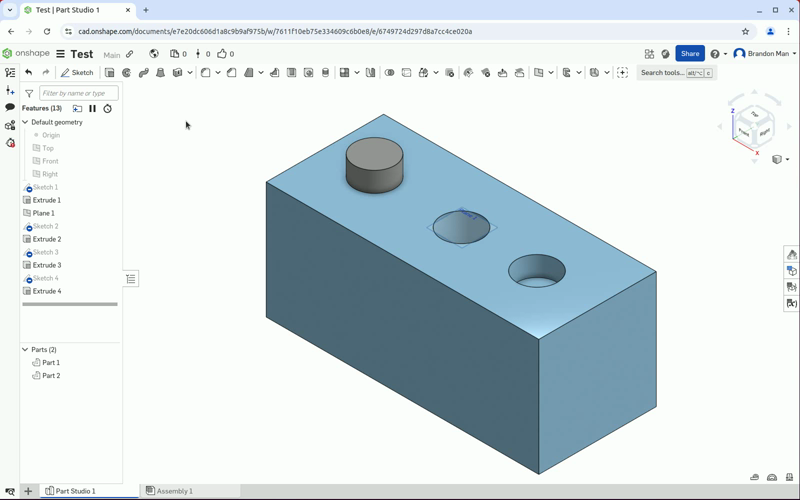
mouse_move(73, 189)
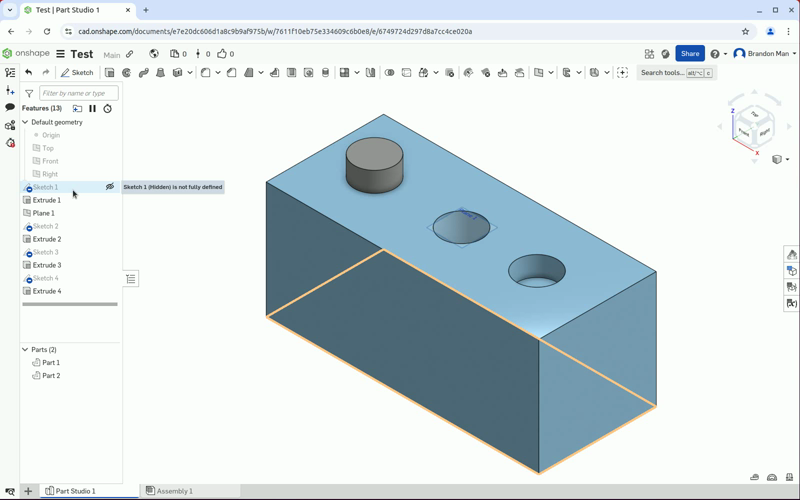
click(73, 189)